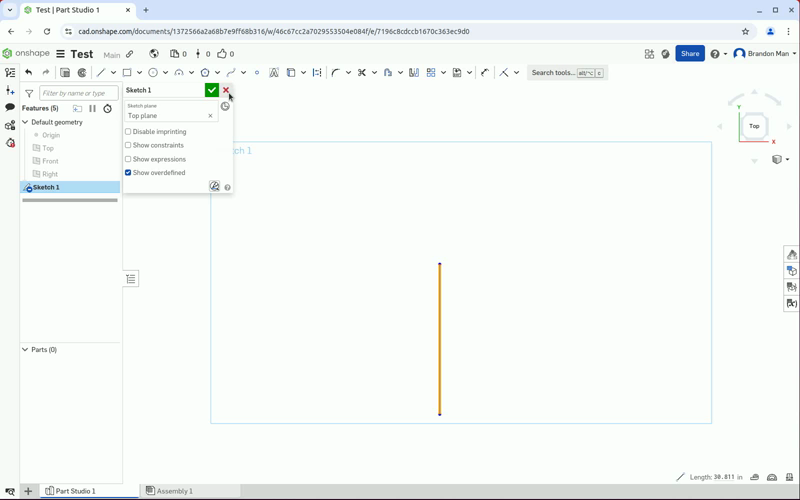
key(shift+h)
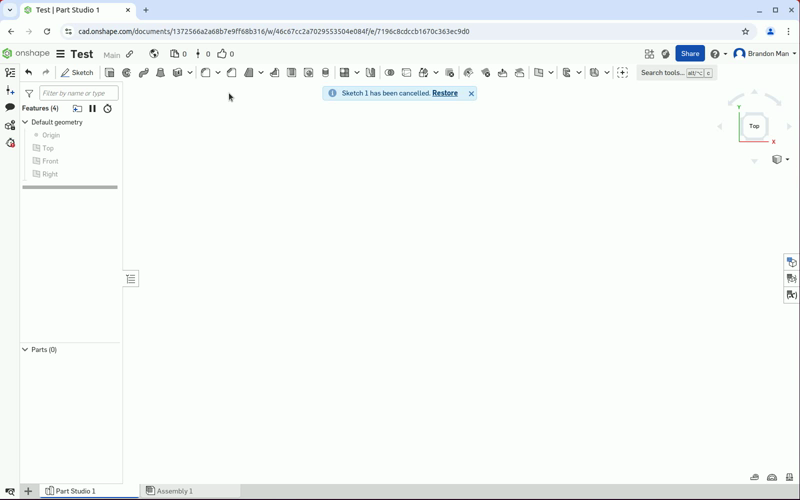
mouse_move(73, 352)
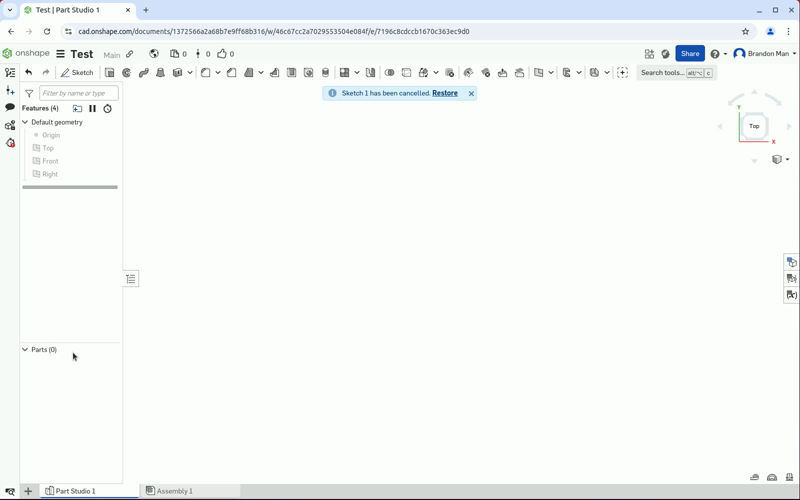
key(y)
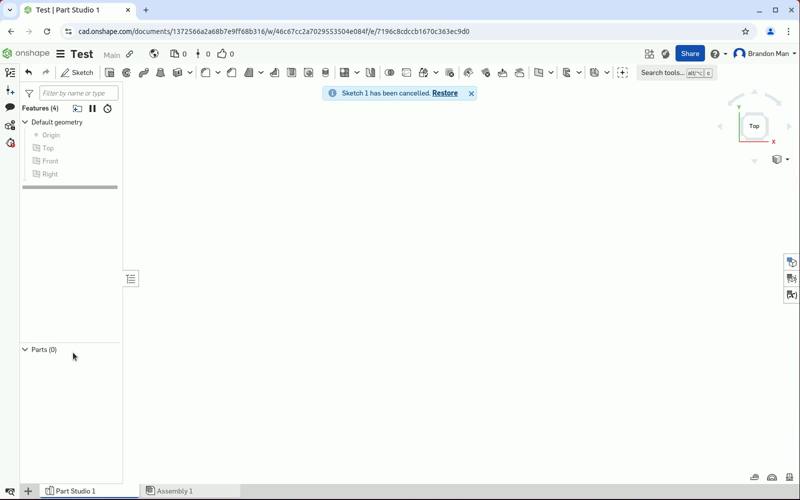
key(shift+p)
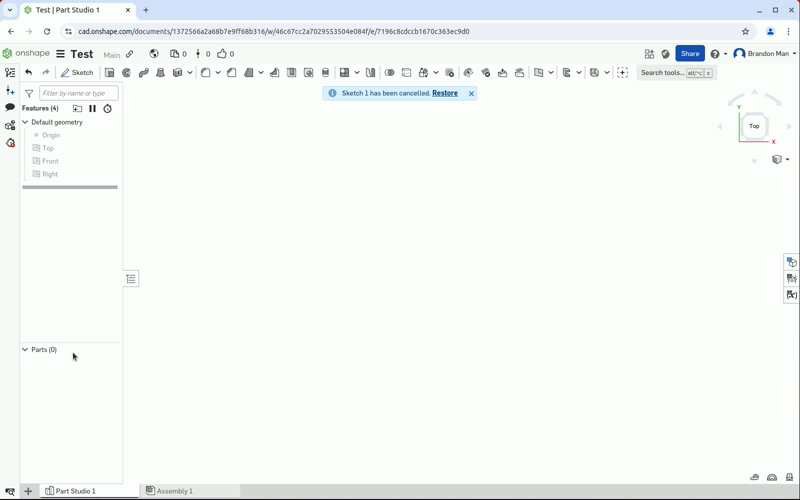
key(space)
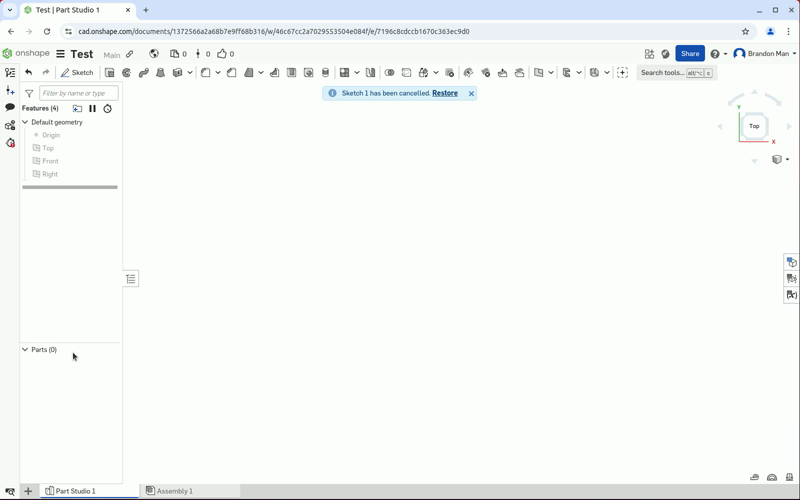
key_down(shift)
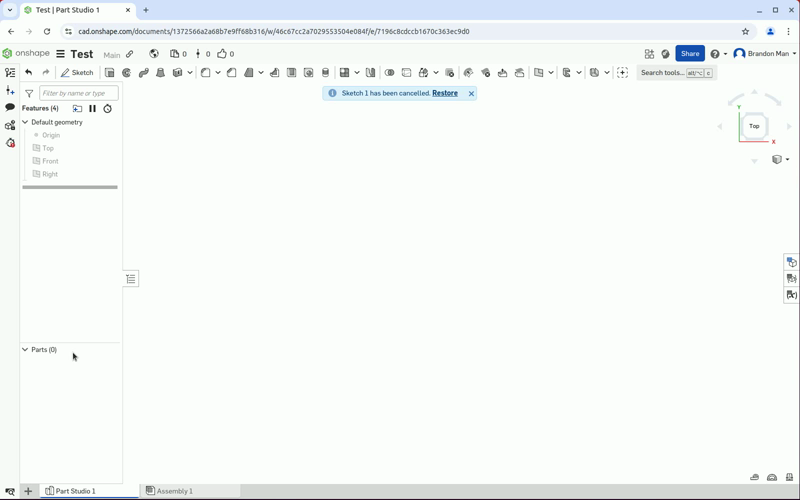
key(up)
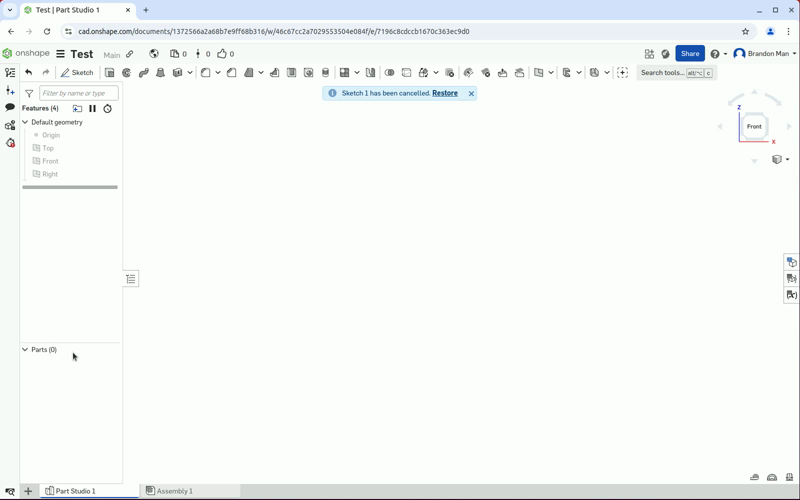
key_up(shift)
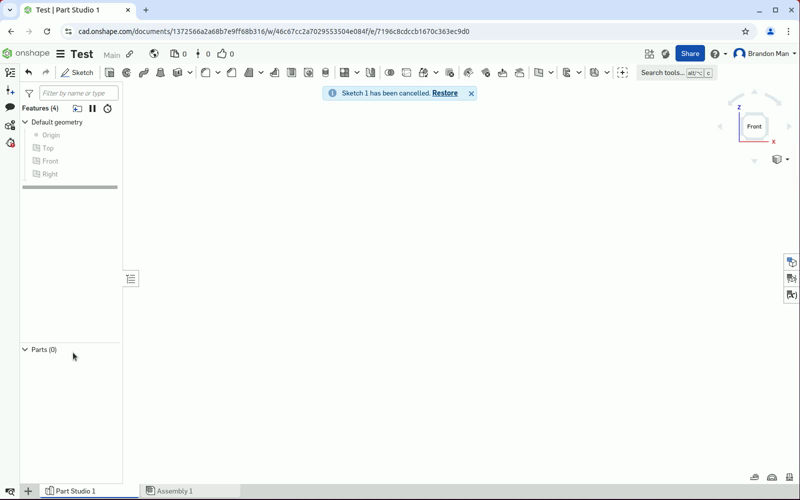
mouse_move(73, 352)
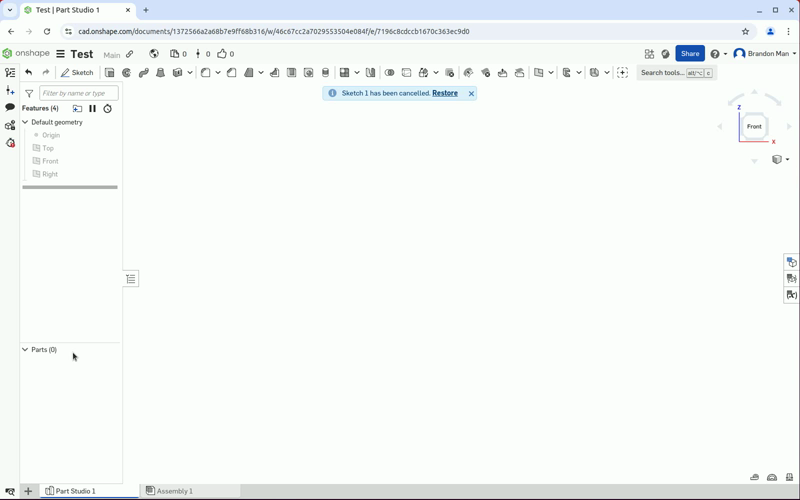
key(shift+y)
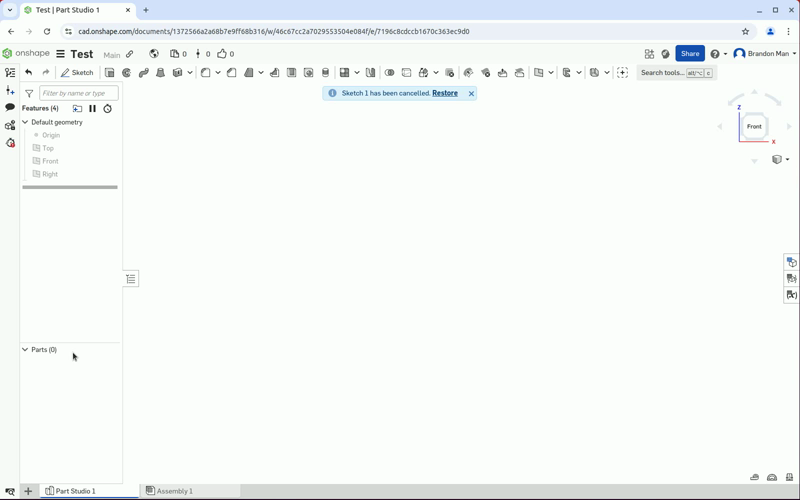
key(shift+s)
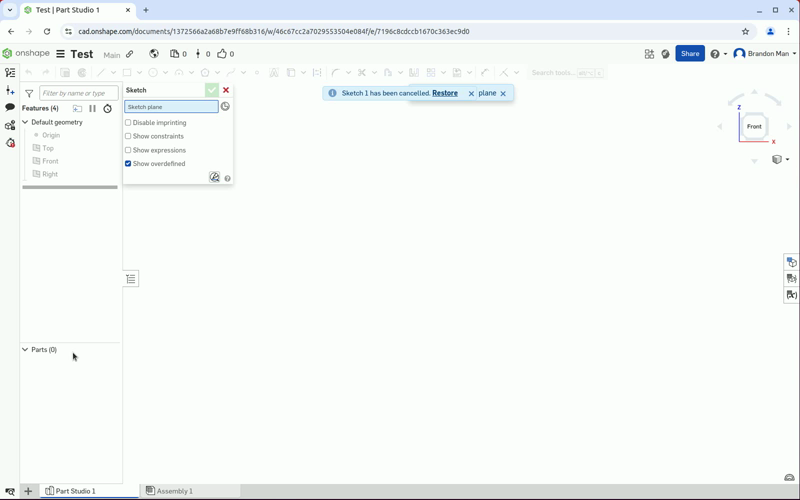
mouse_move(73, 163)
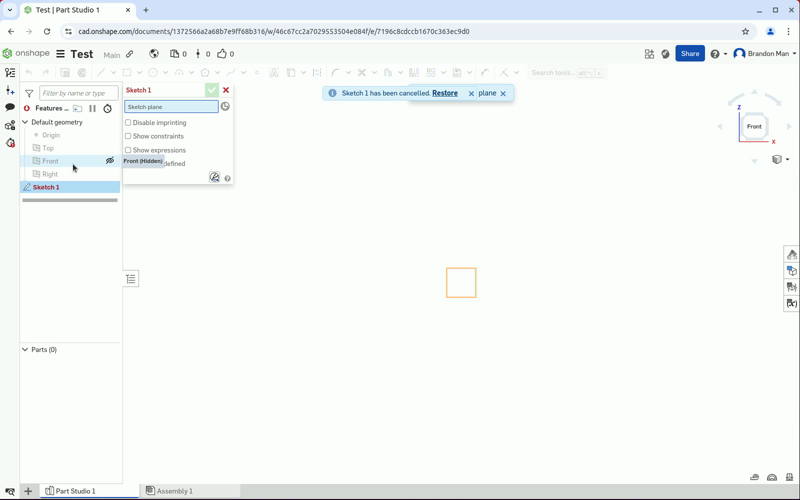
click(73, 163)
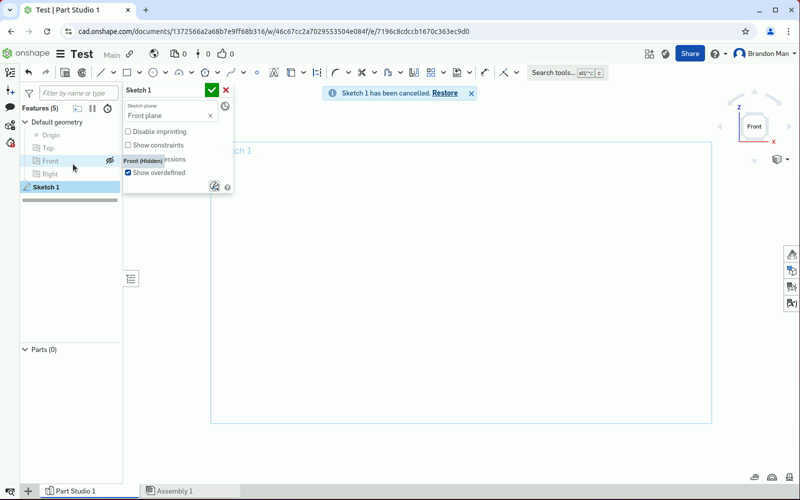
mouse_move(73, 352)
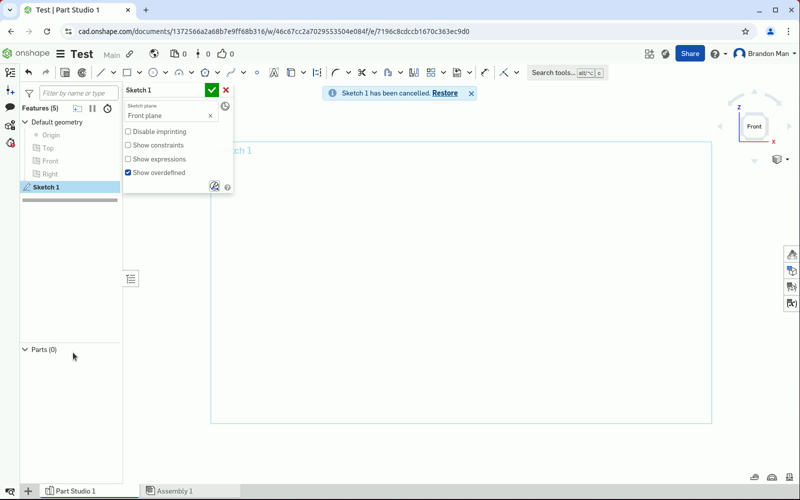
key(y)
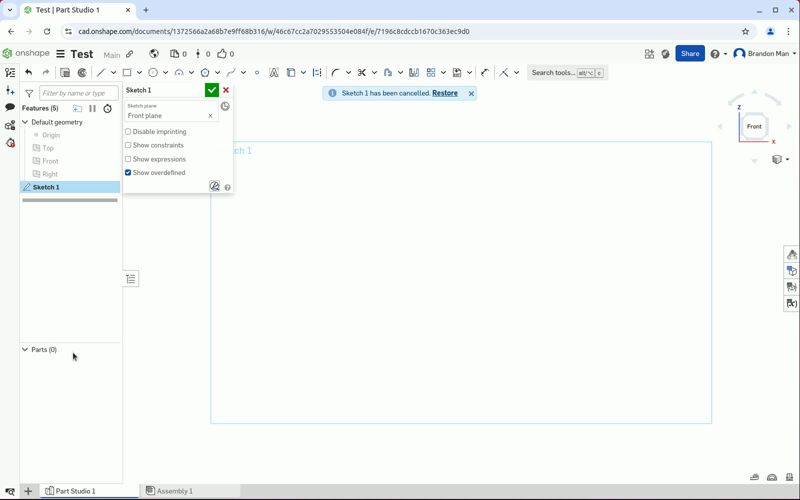
key(l)
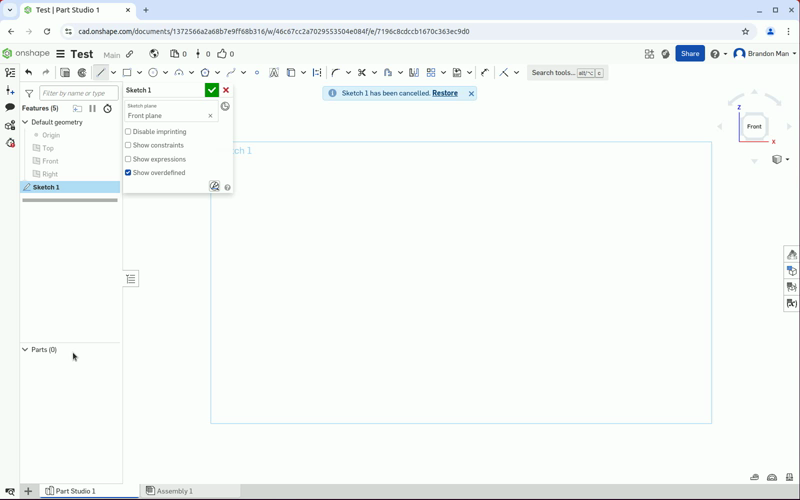
key_down(shift)
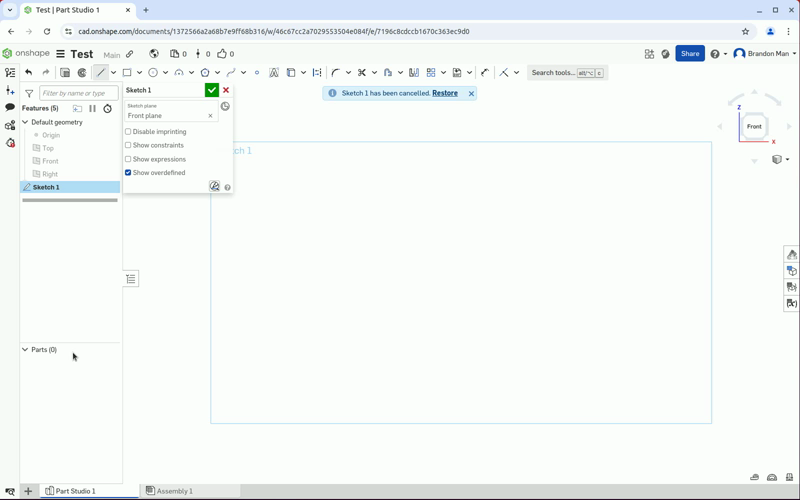
mouse_move(376, 339)
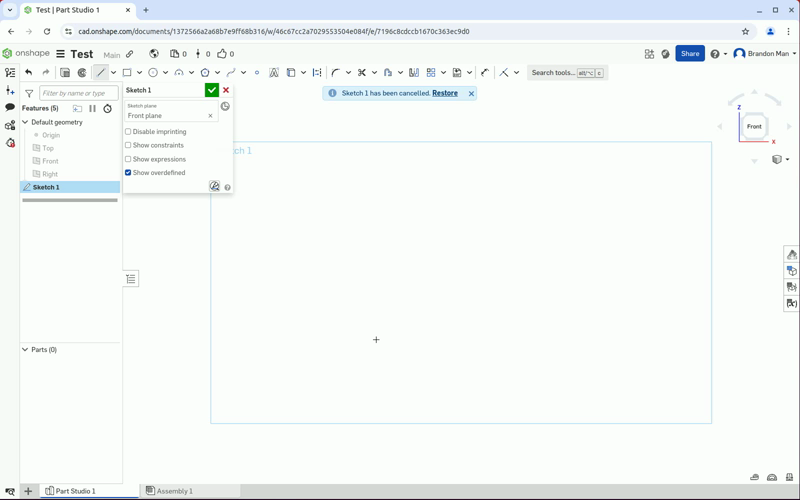
click(376, 339)
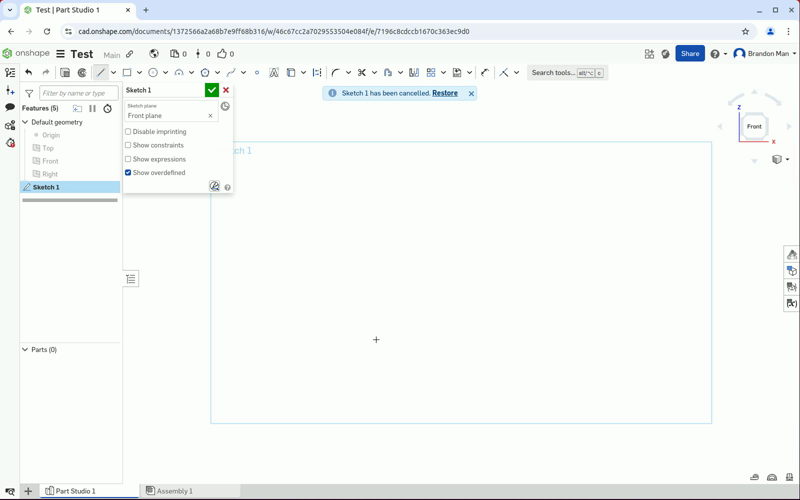
key_up(shift)
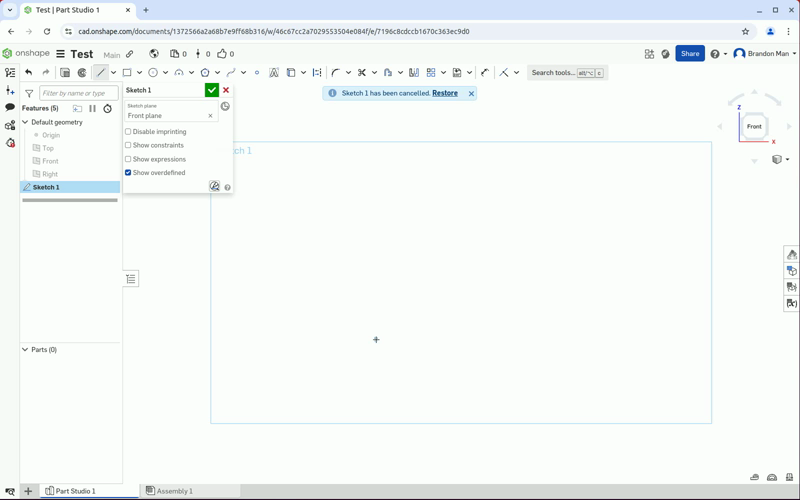
key_down(shift)
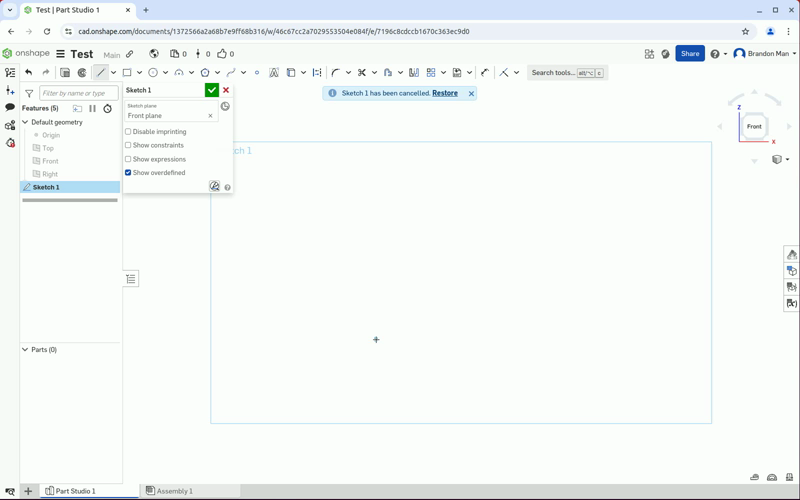
mouse_move(544, 339)
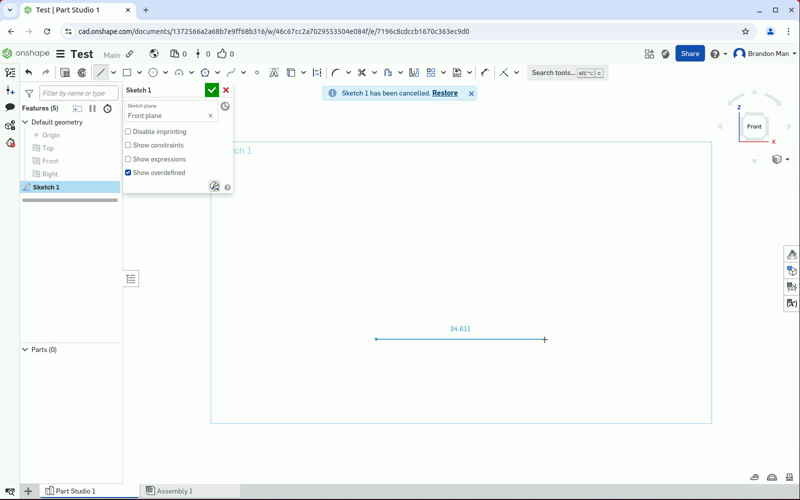
click(544, 339)
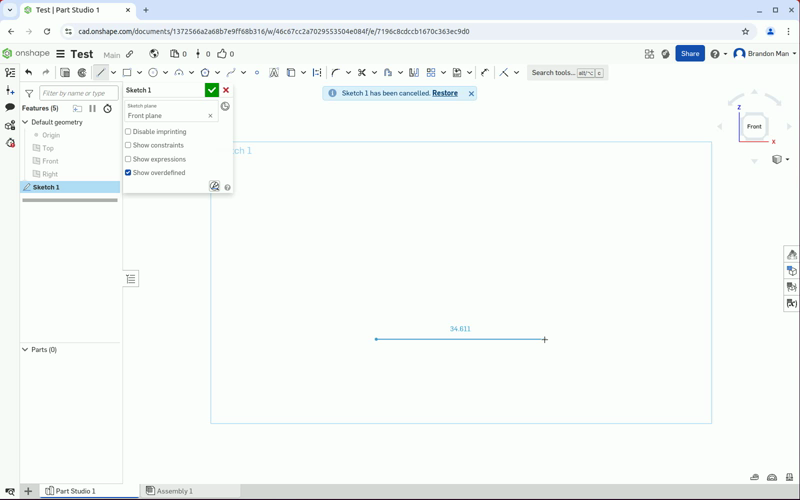
key_up(shift)
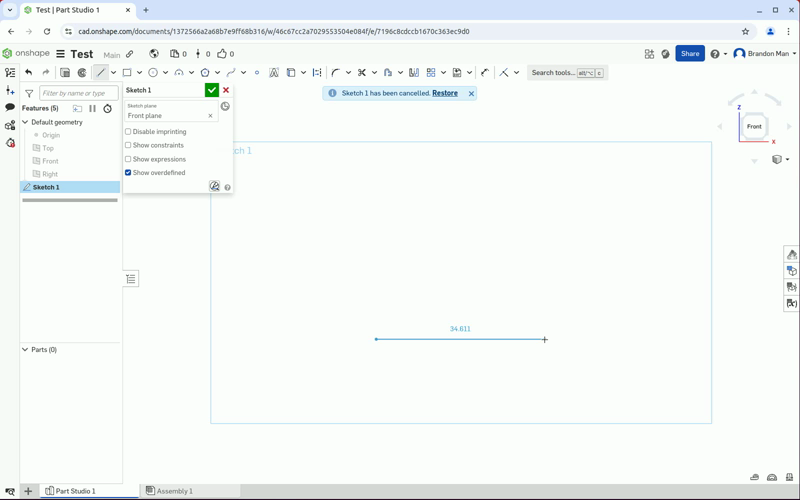
key_down(shift)
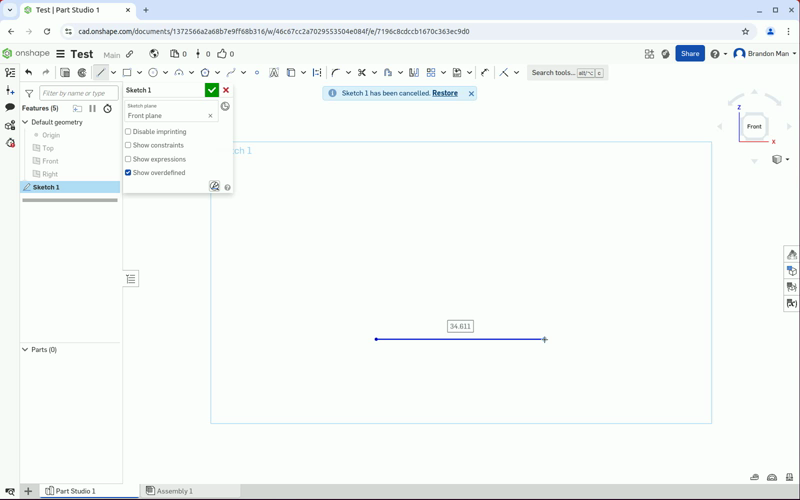
mouse_move(544, 227)
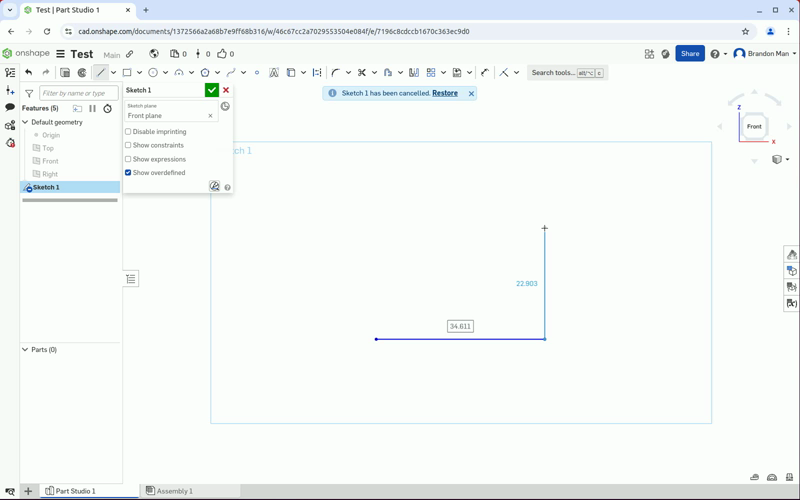
click(544, 227)
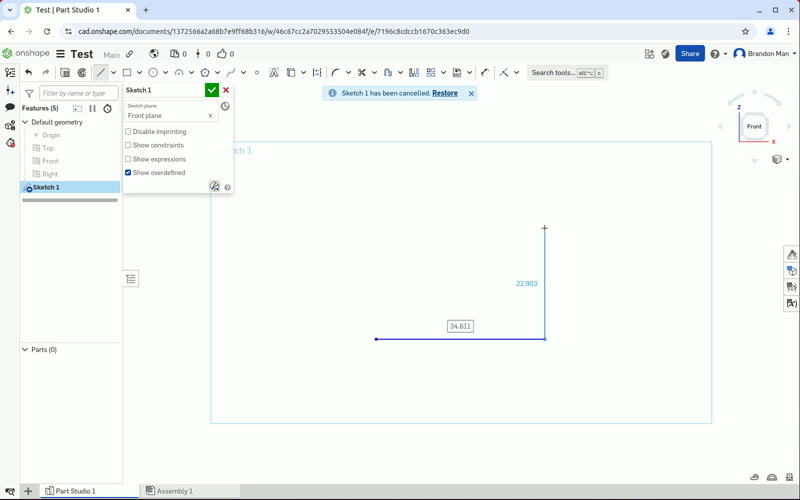
key_up(shift)
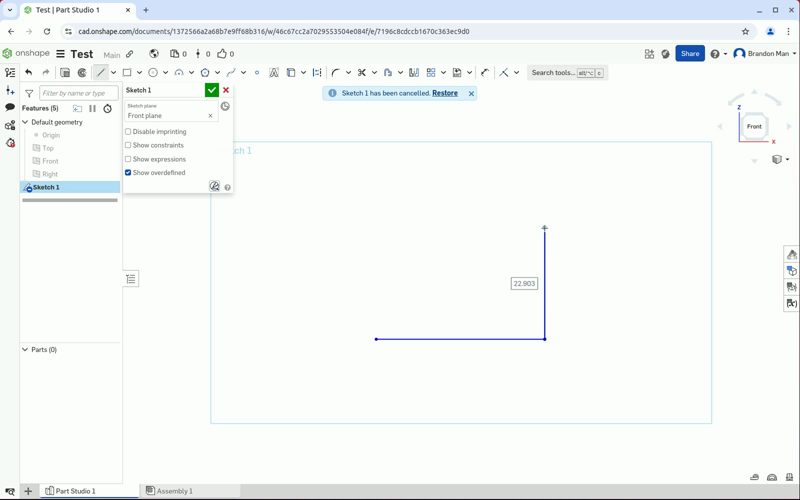
key_down(shift)
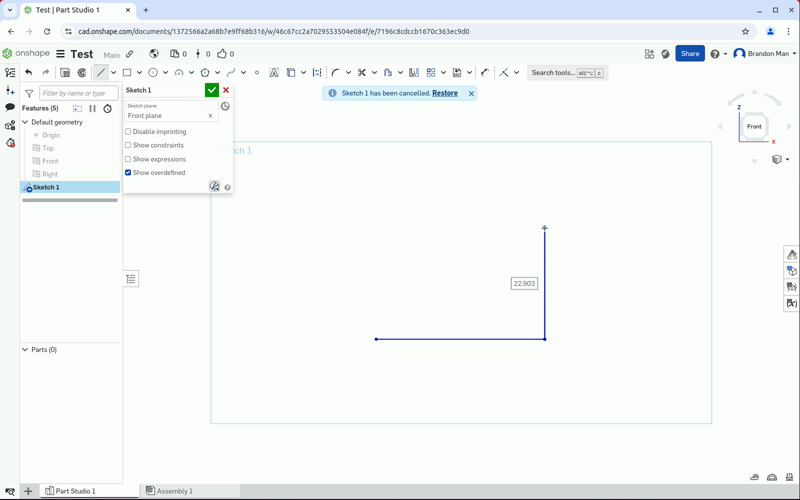
mouse_move(376, 227)
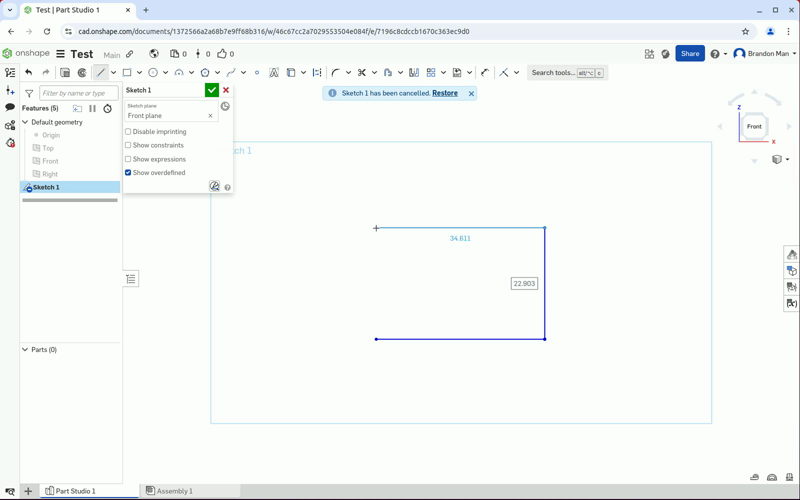
click(376, 227)
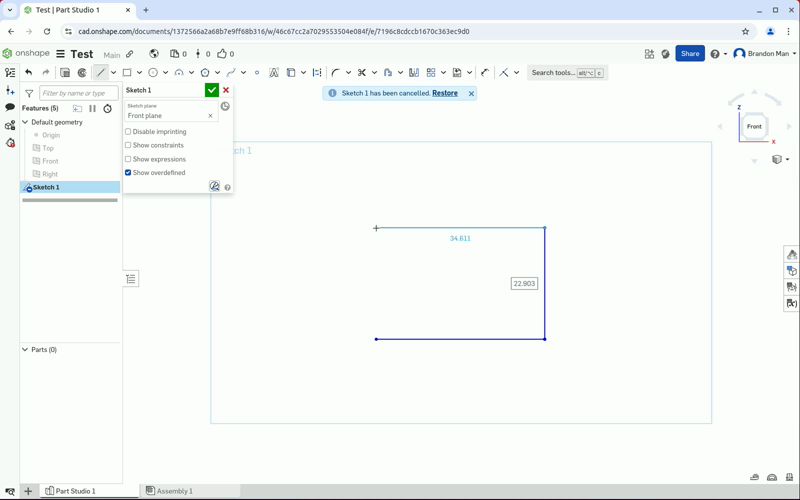
key_up(shift)
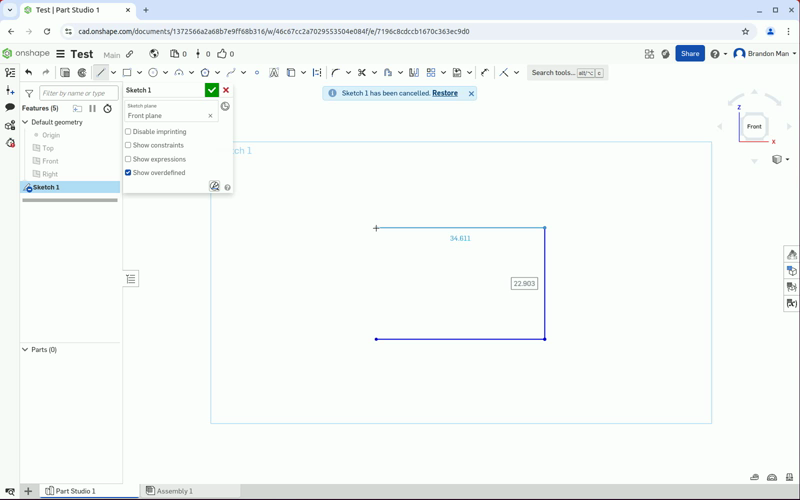
key_down(shift)
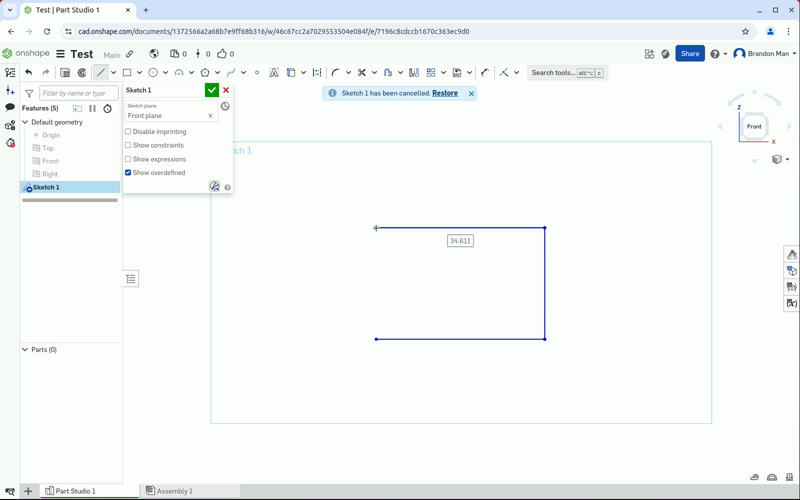
mouse_move(376, 339)
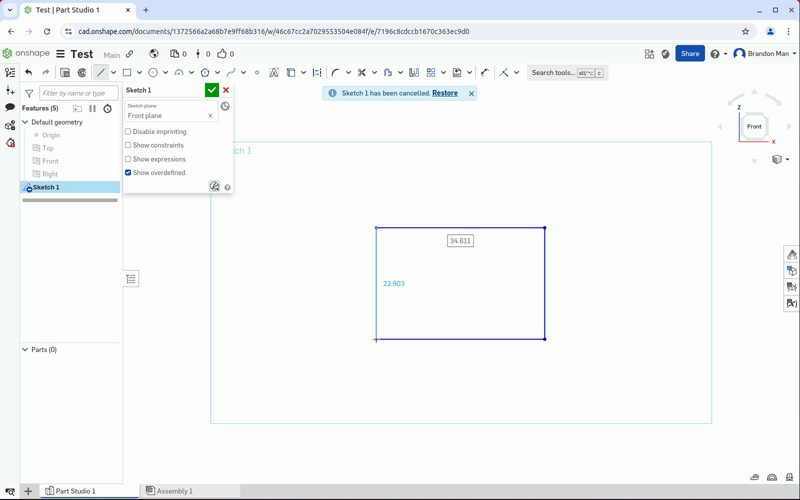
key_up(shift)
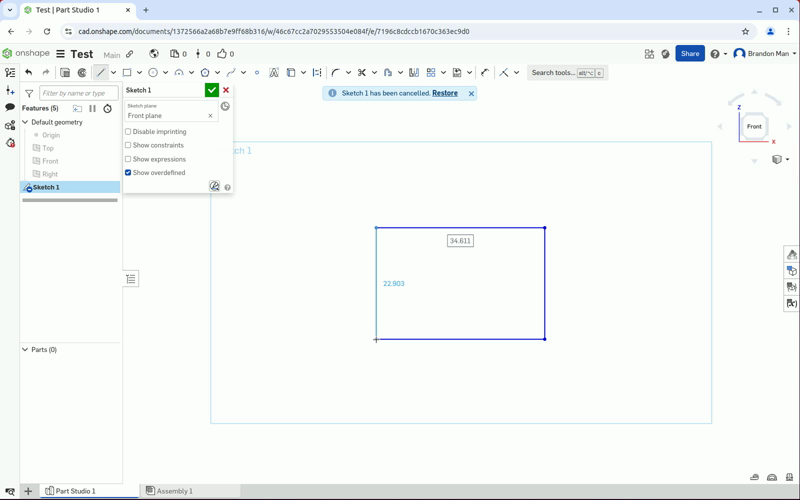
click(376, 339)
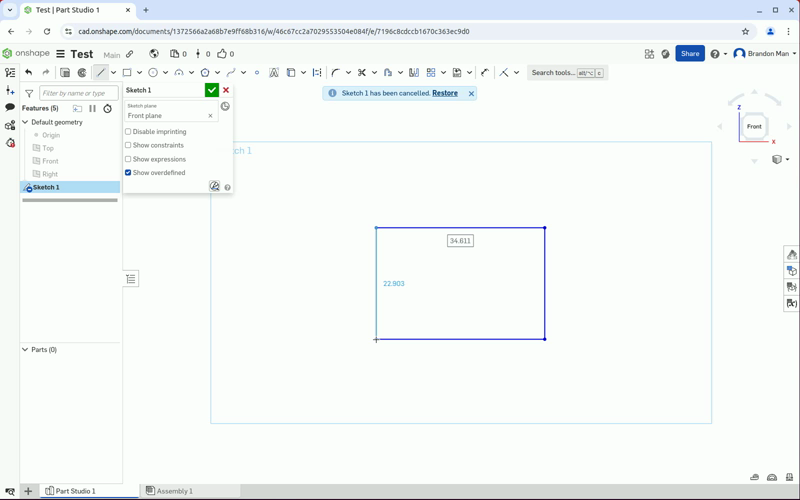
key(esc)
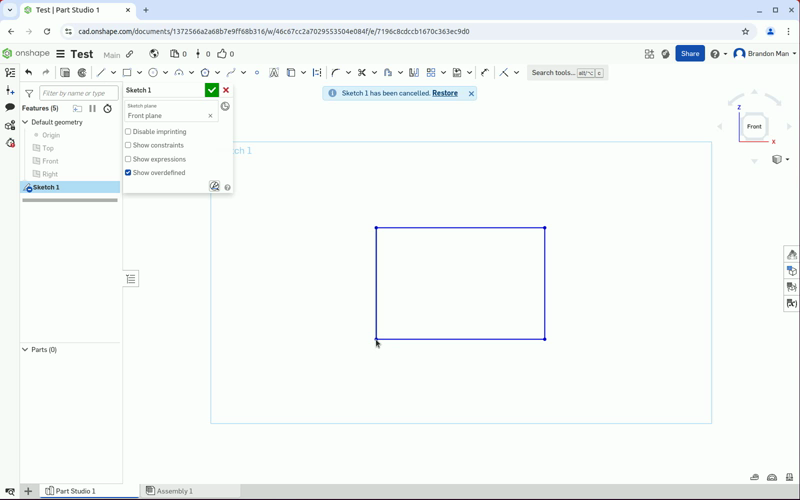
key(c)
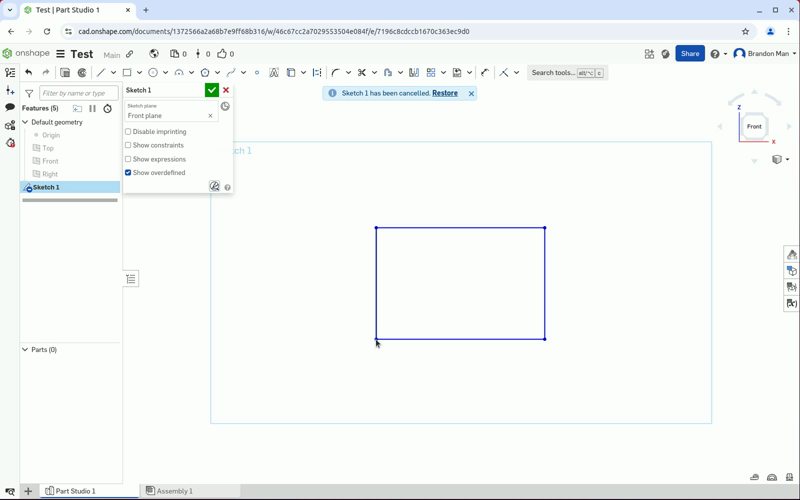
key_down(shift)
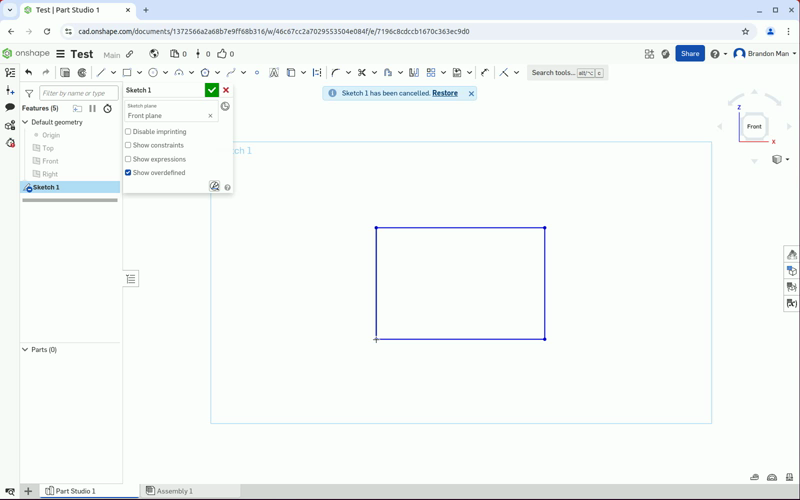
mouse_move(461, 282)
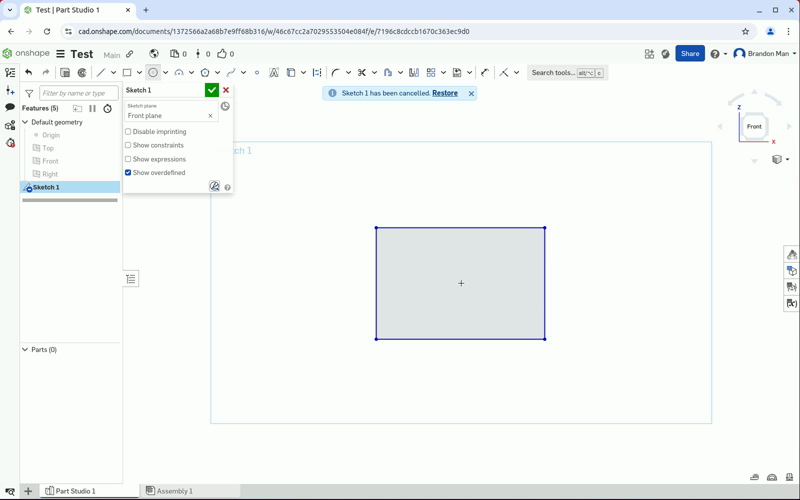
click(461, 282)
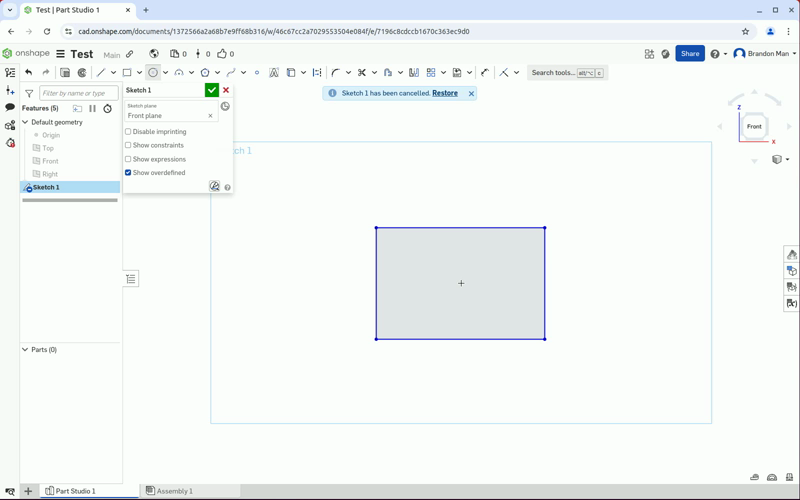
key_up(shift)
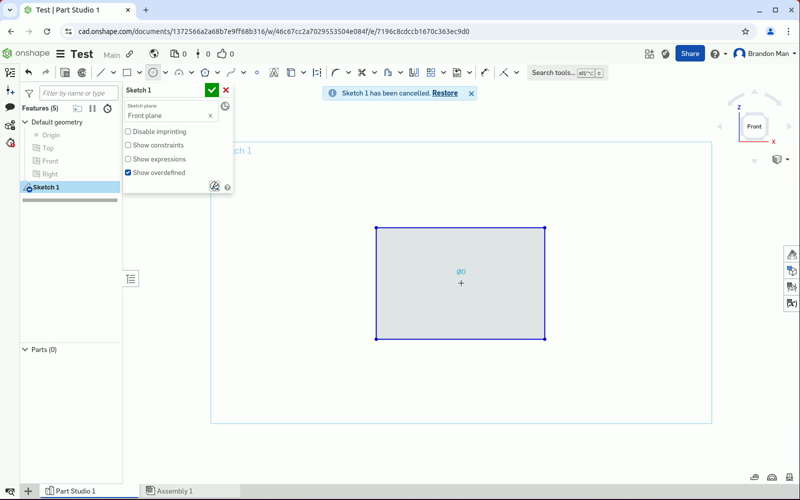
mouse_move(489, 282)
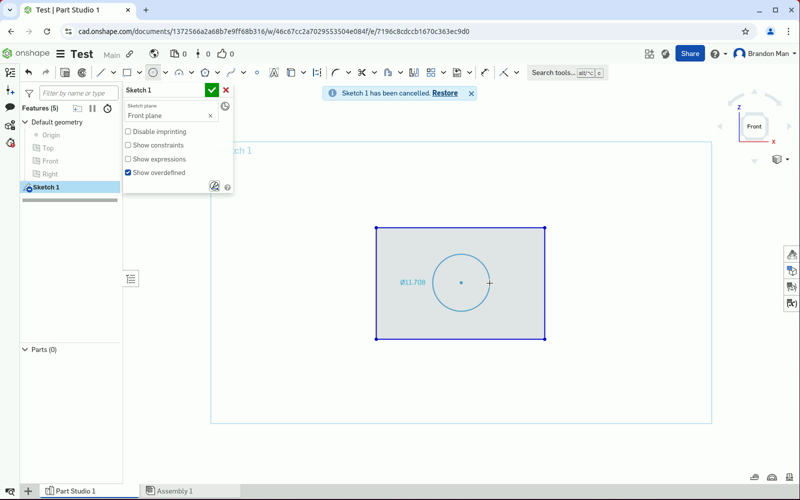
click(489, 282)
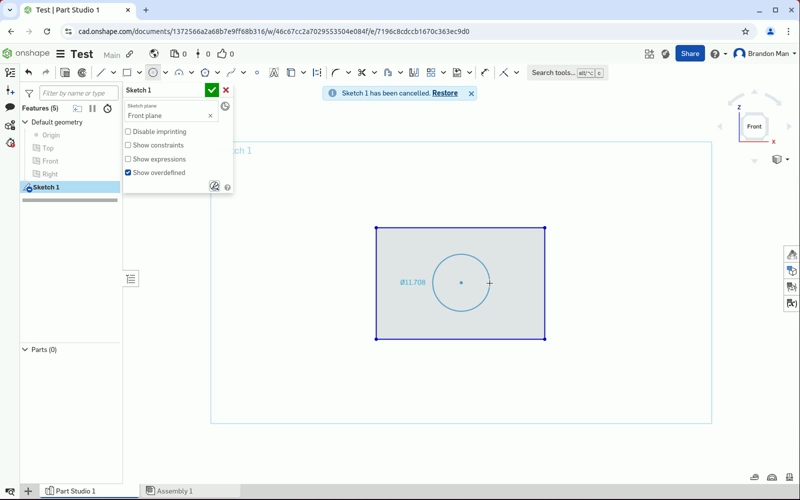
key(esc)
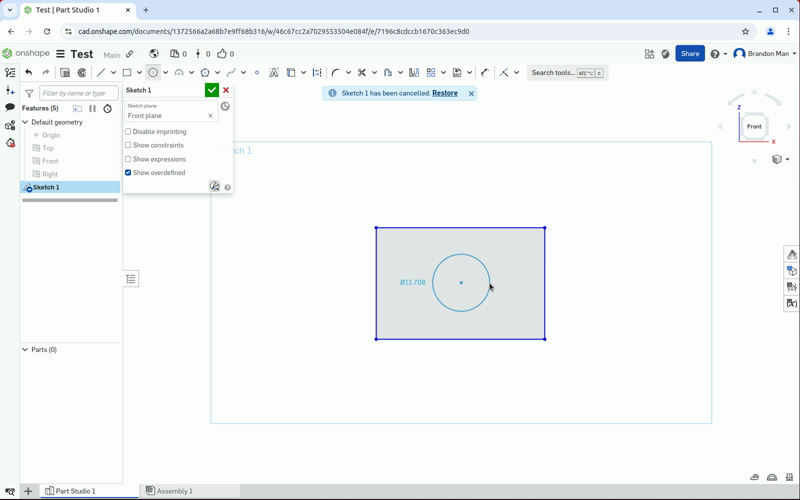
mouse_move(527, 267)
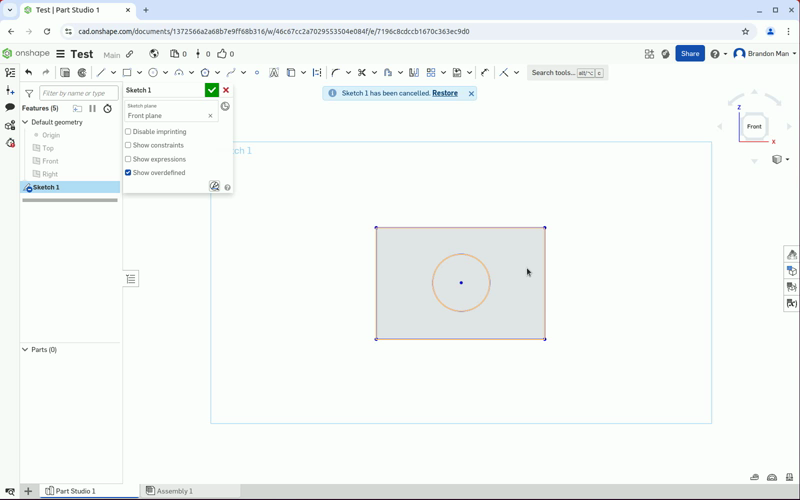
click(527, 267)
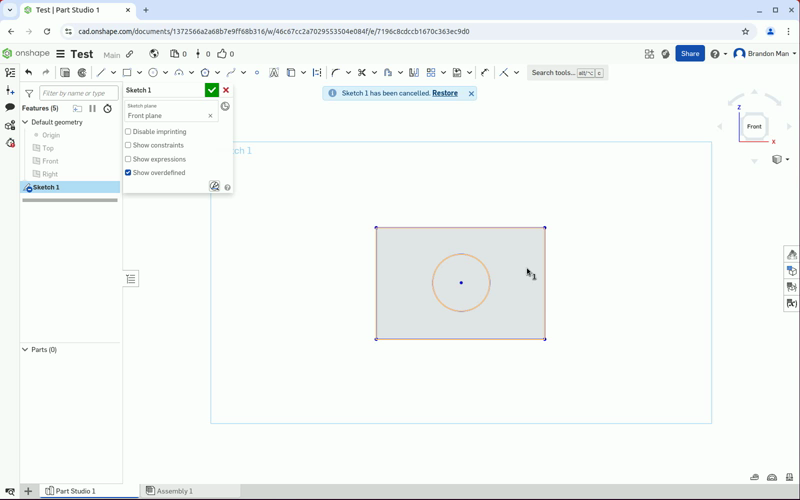
mouse_move(73, 352)
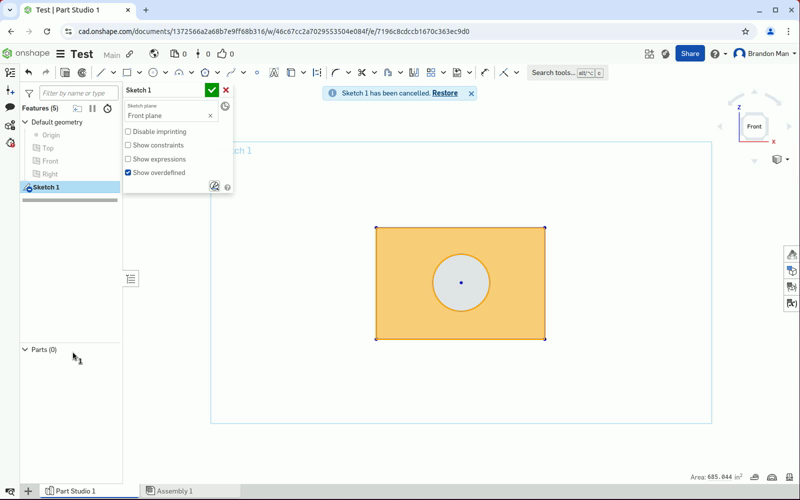
key(shift+y)
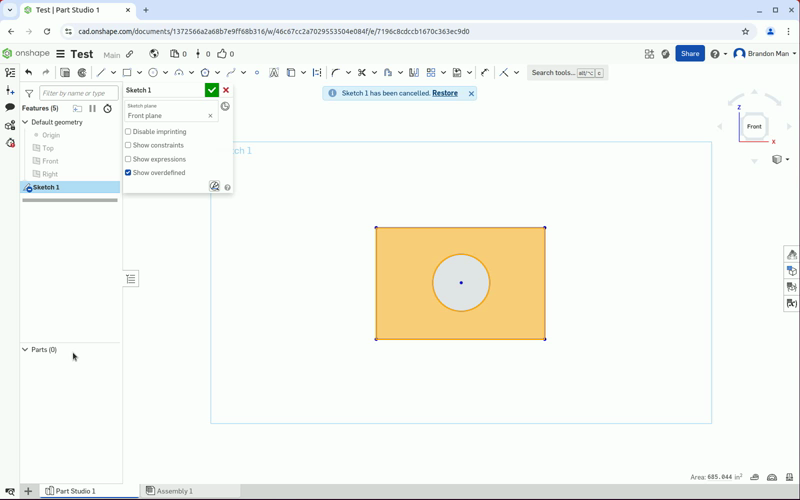
key(shift+e)
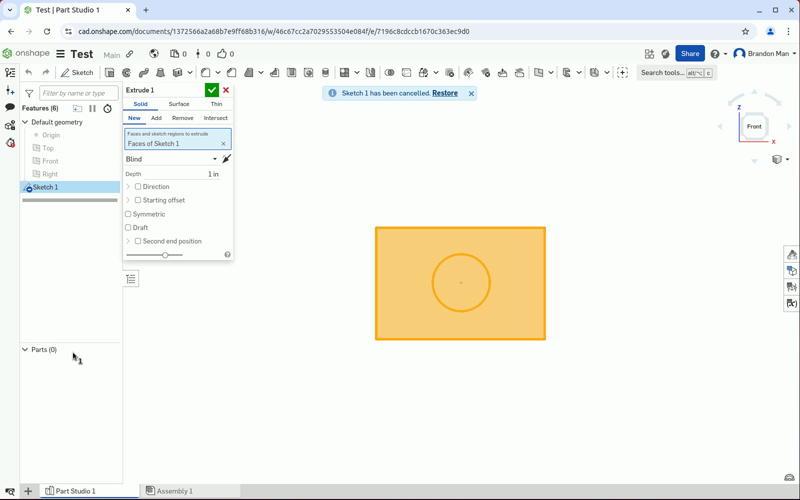
mouse_move(143, 106)
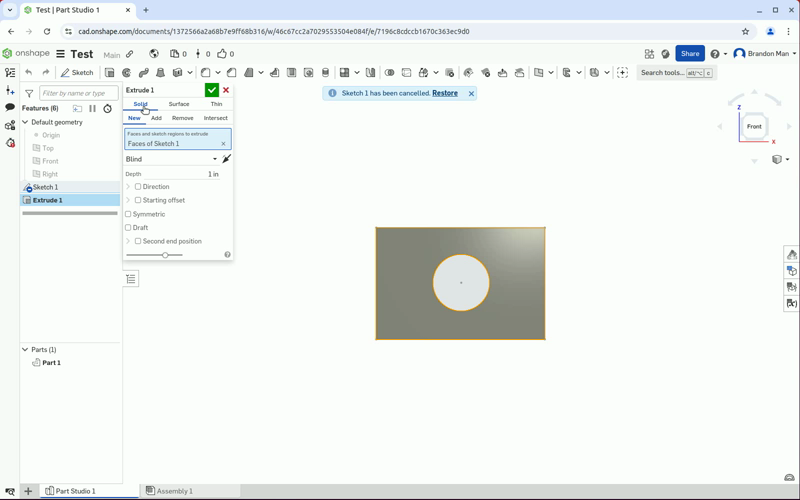
click(143, 106)
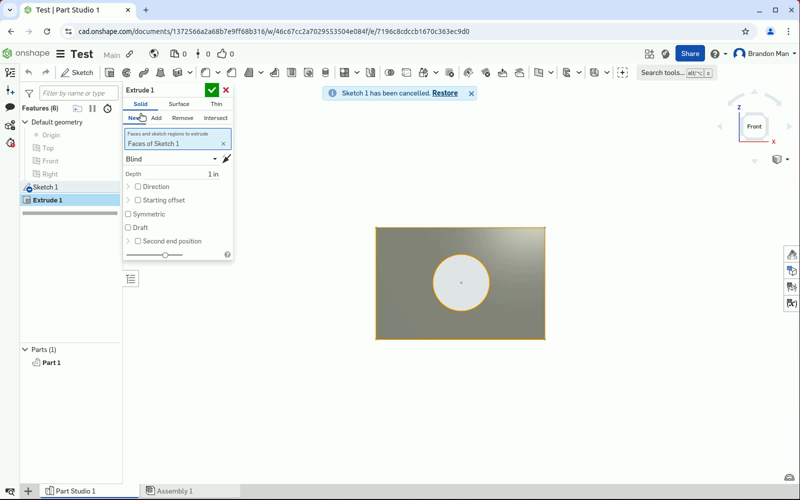
mouse_move(137, 120)
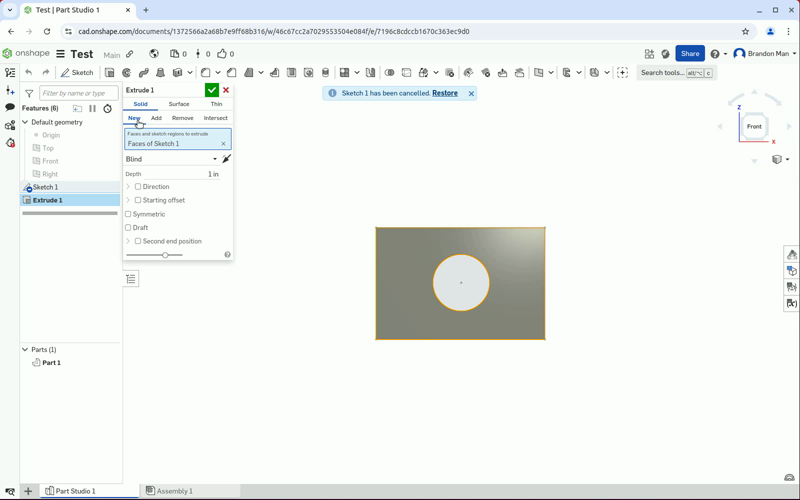
click(137, 120)
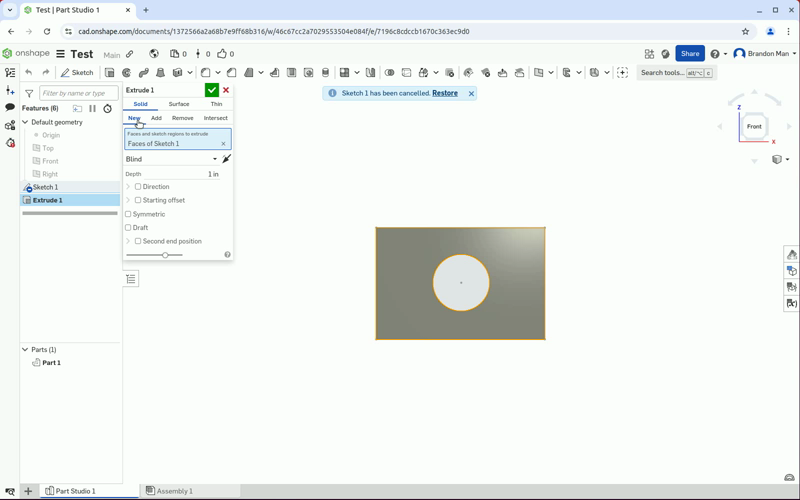
key(tab, 4)
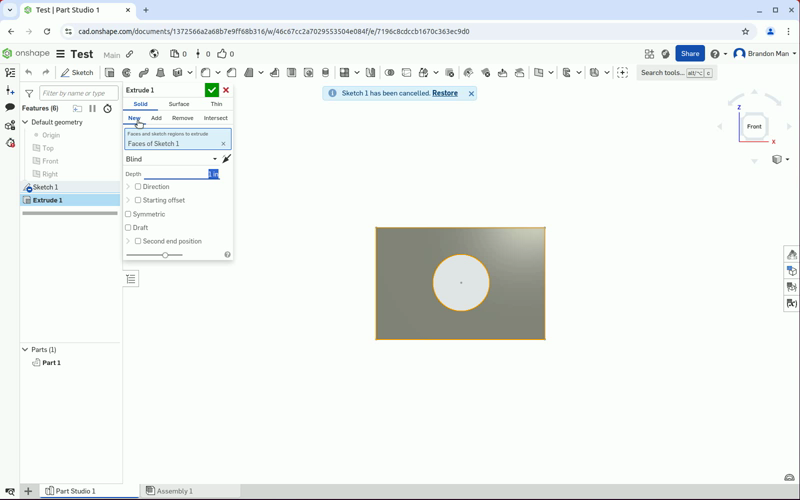
text(5.777)
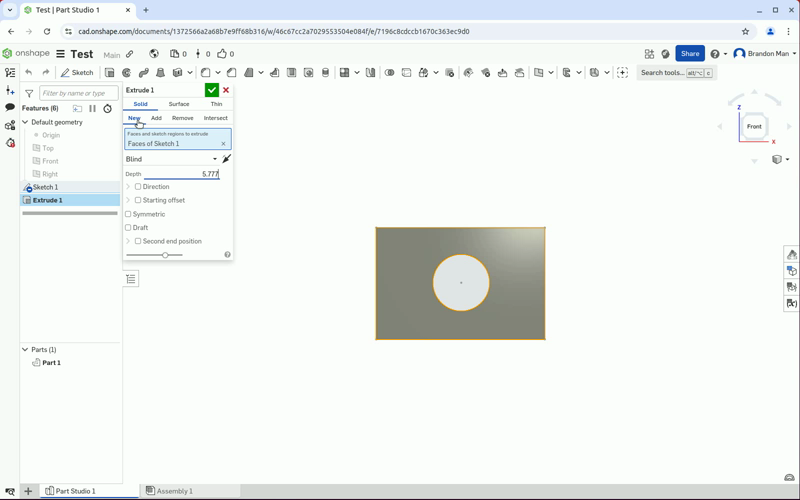
key(enter)
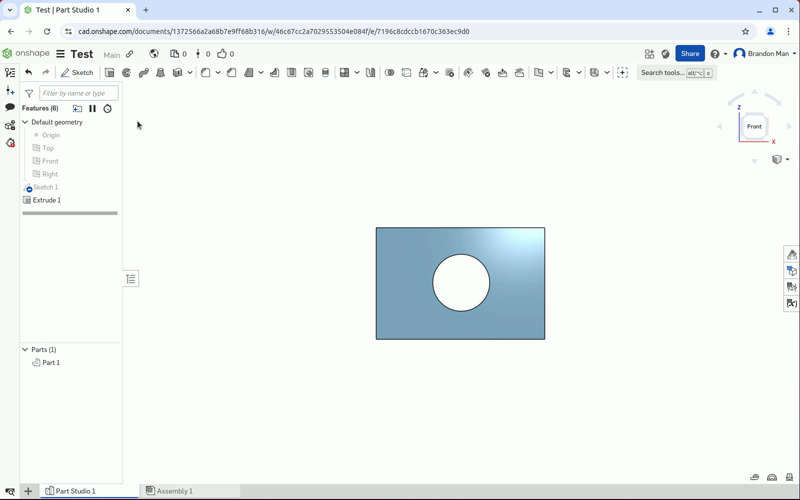
key(shift+h)
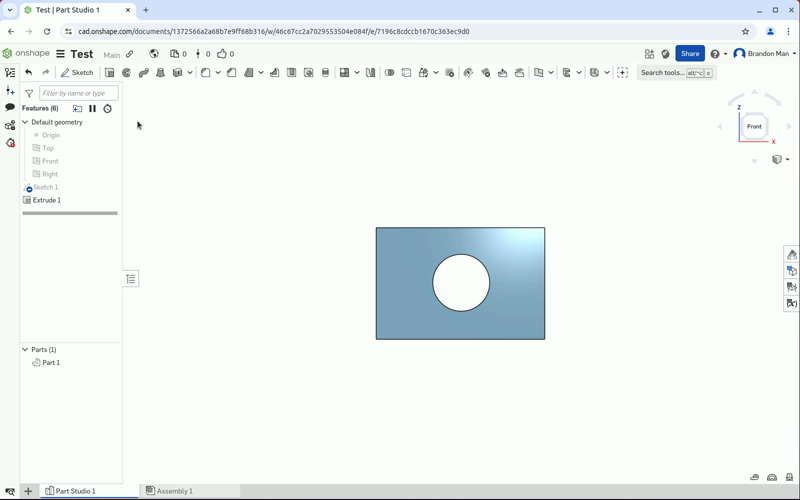
key(shift+h)
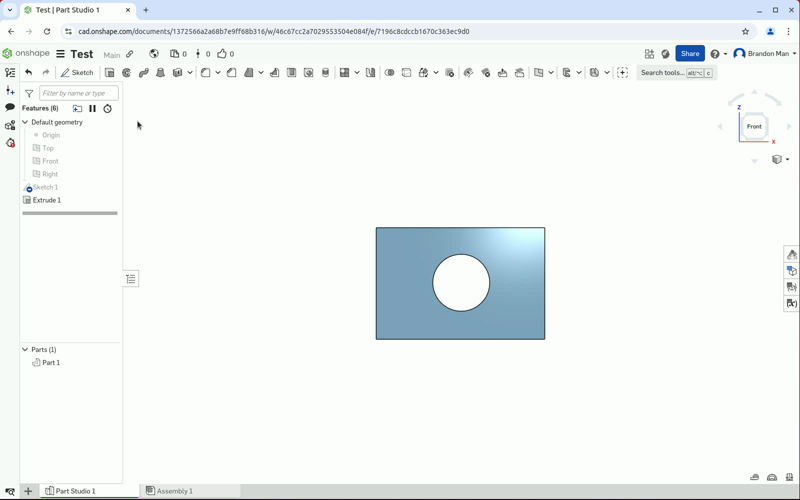
mouse_move(73, 189)
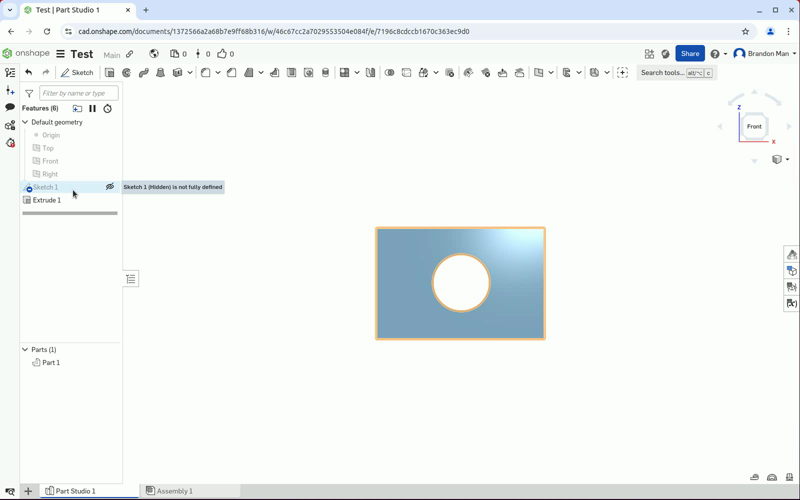
click(73, 189)
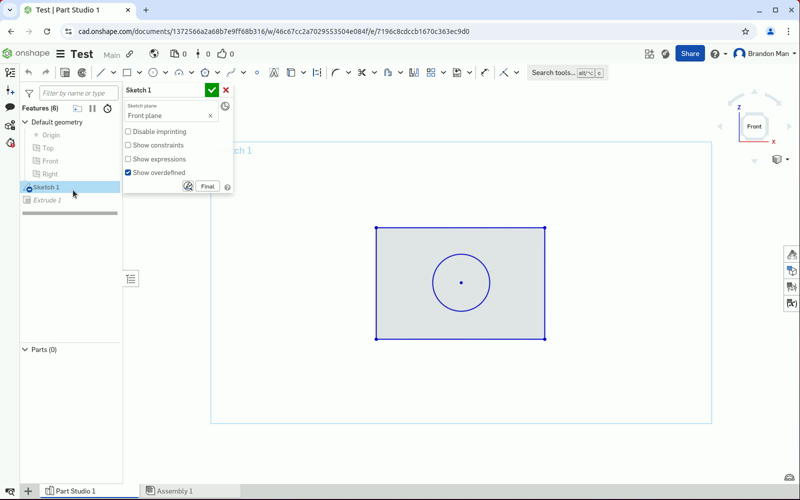
mouse_move(229, 92)
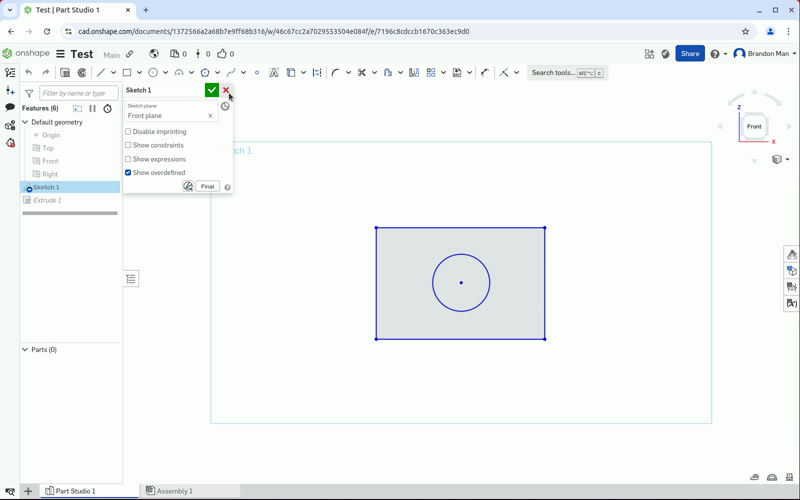
click(229, 92)
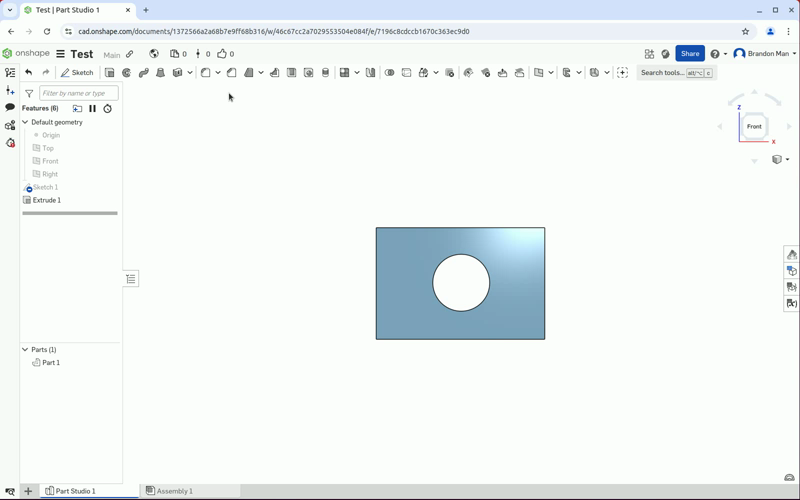
mouse_move(541, 75)
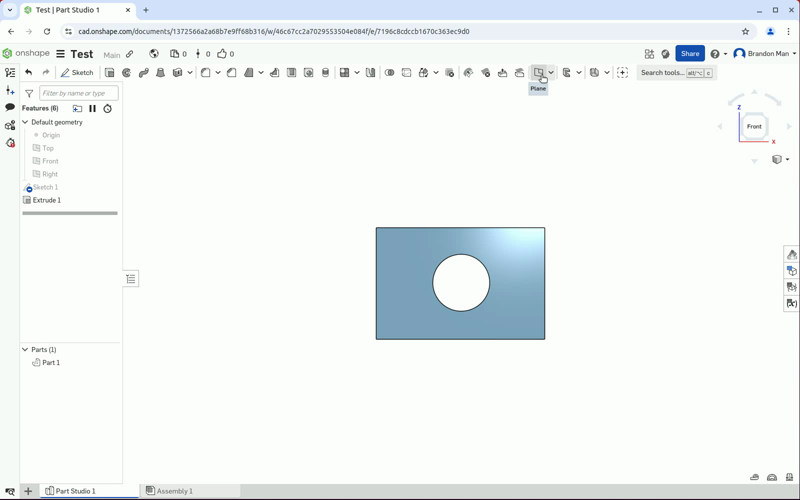
click(541, 75)
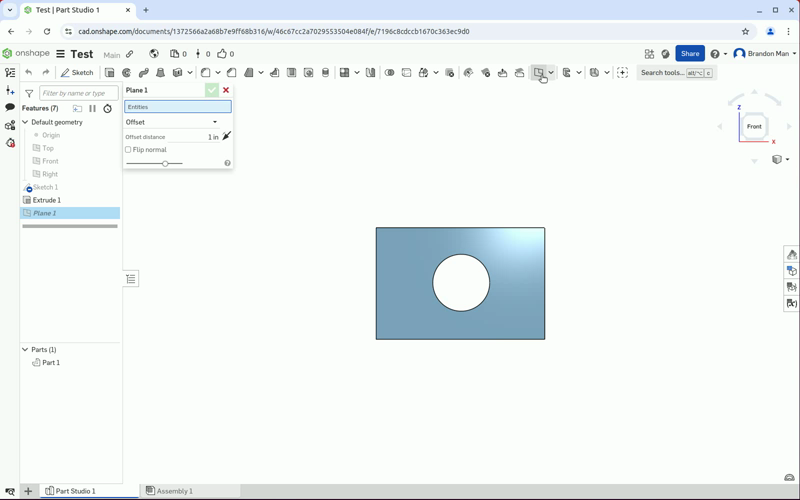
mouse_move(73, 163)
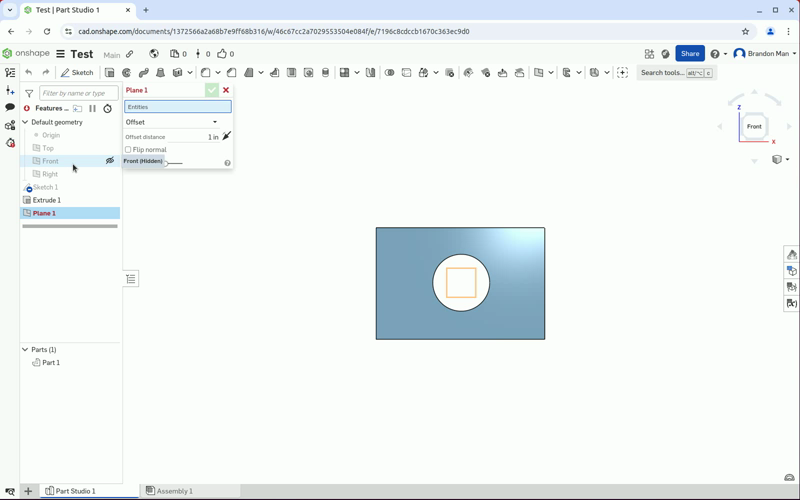
click(73, 163)
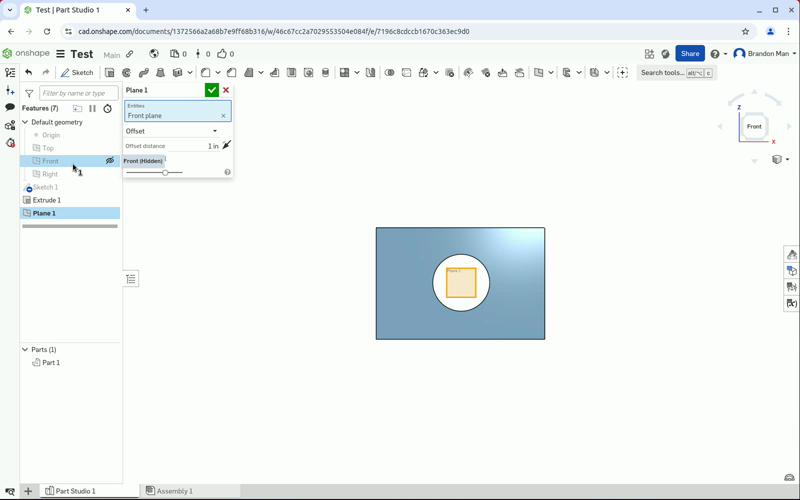
key(tab, 2)
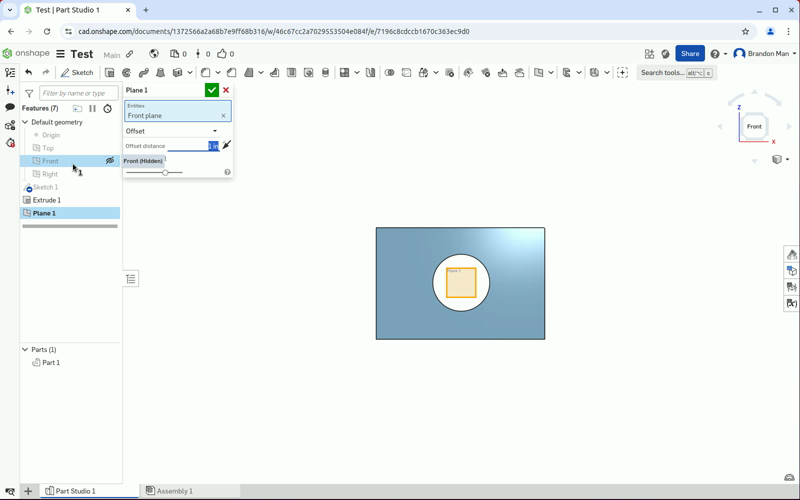
text(5.792)
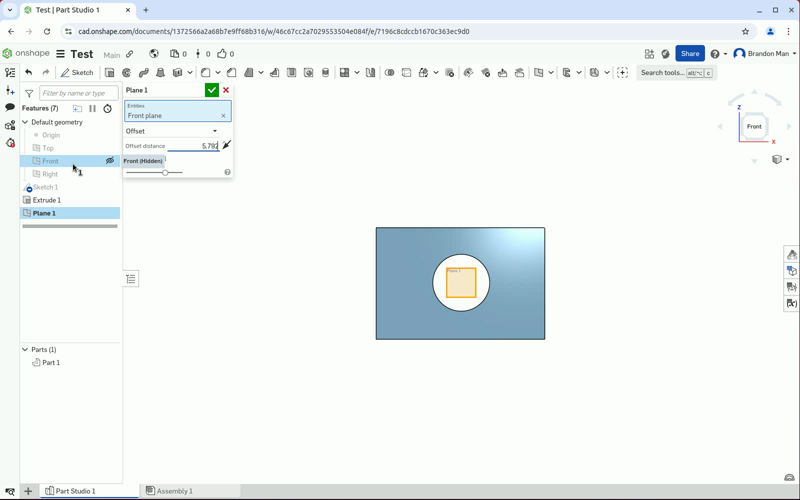
key(enter, 2)
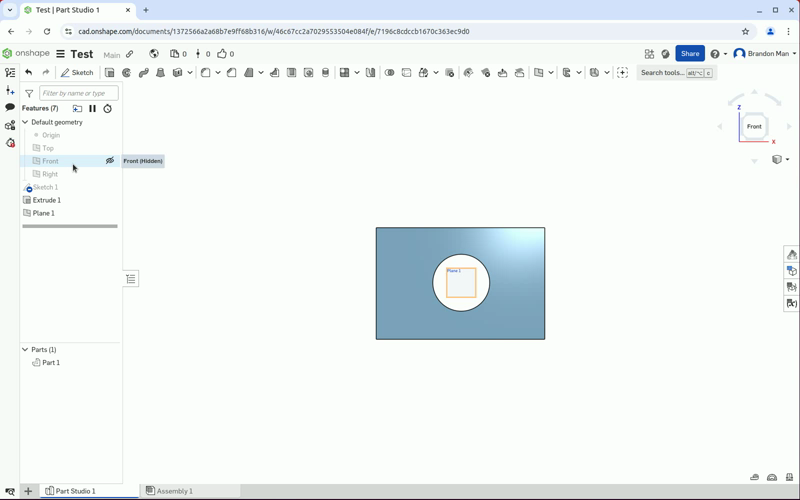
key(shift+s)
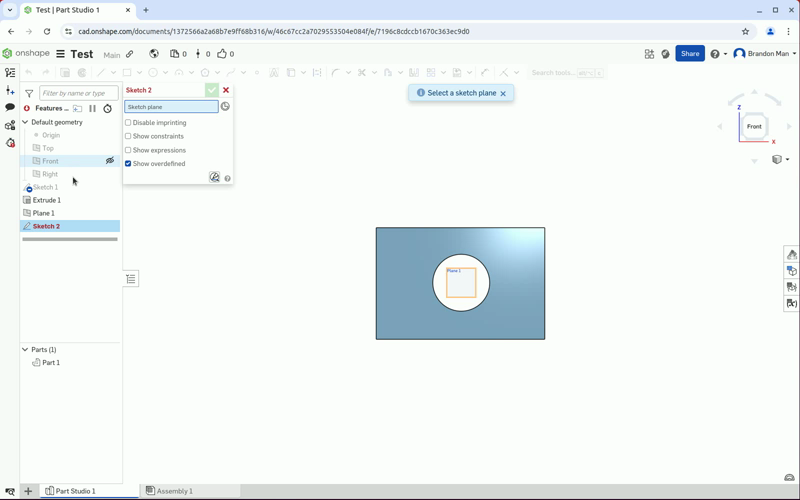
mouse_move(73, 215)
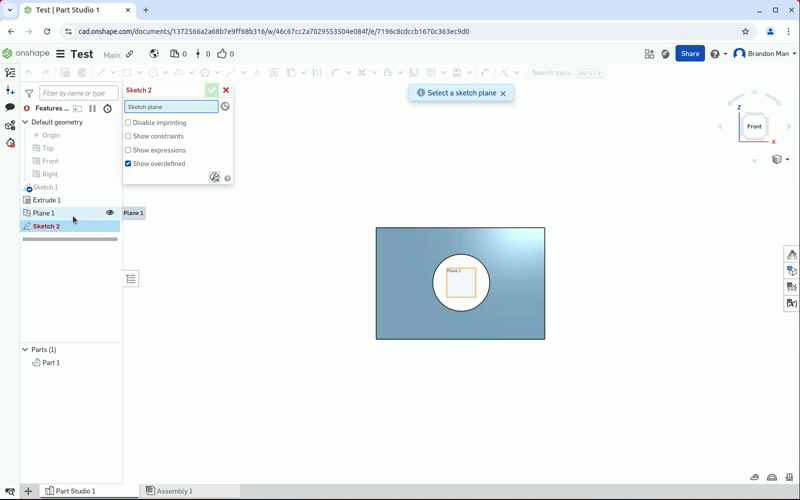
click(73, 215)
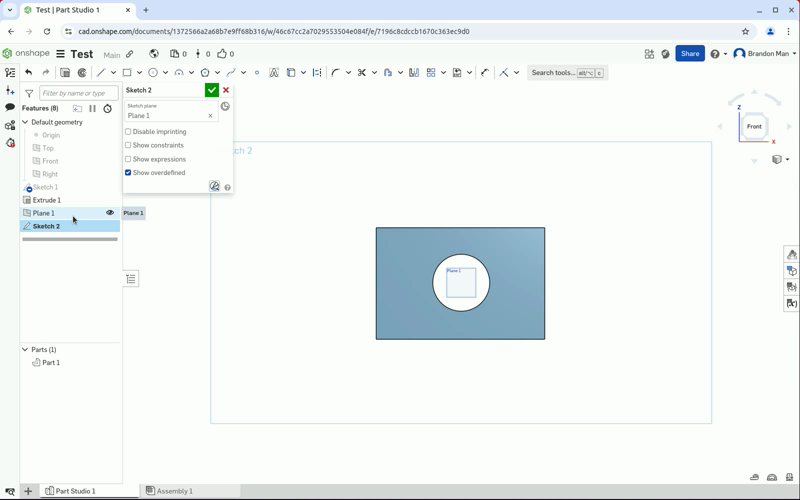
mouse_move(73, 352)
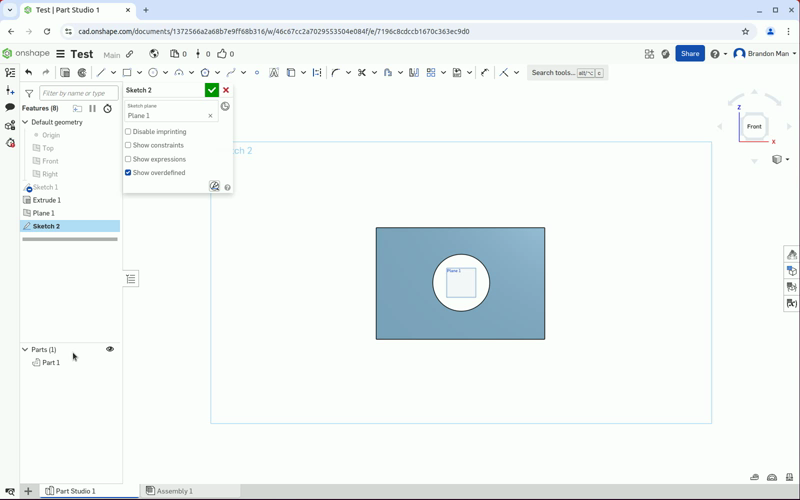
key(y)
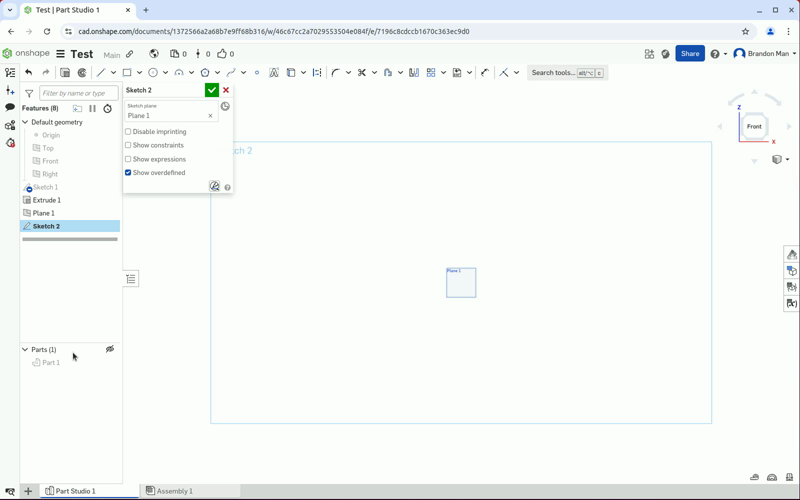
key(l)
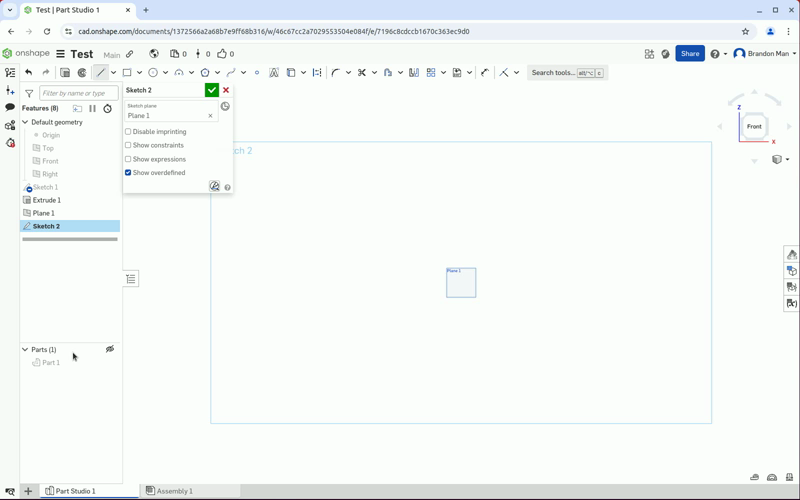
key_down(shift)
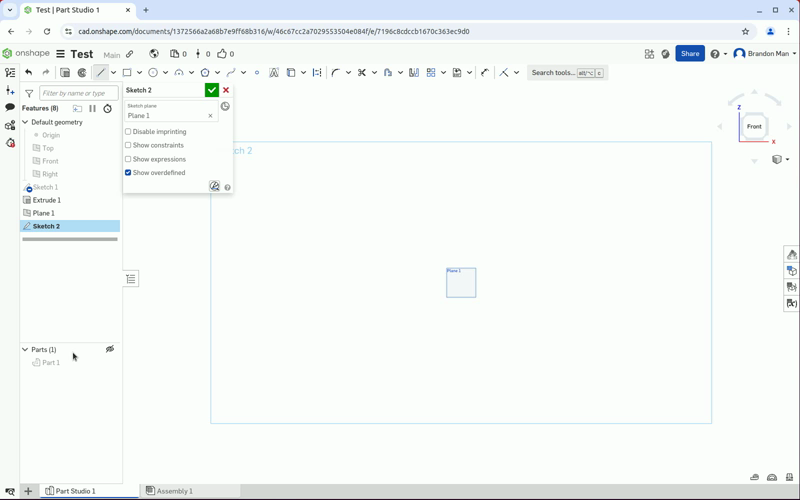
mouse_move(382, 339)
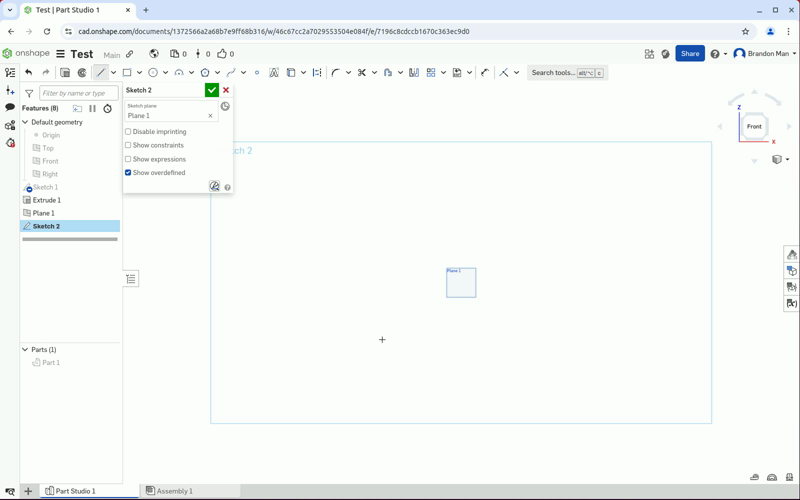
click(382, 339)
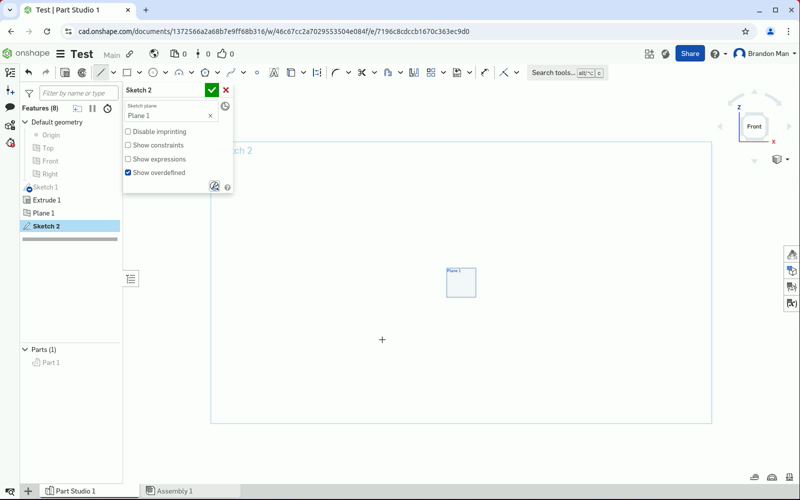
key_up(shift)
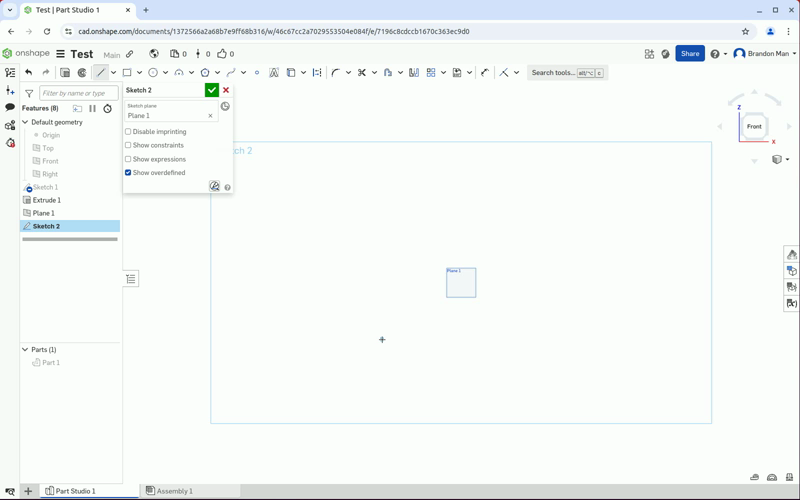
key_down(shift)
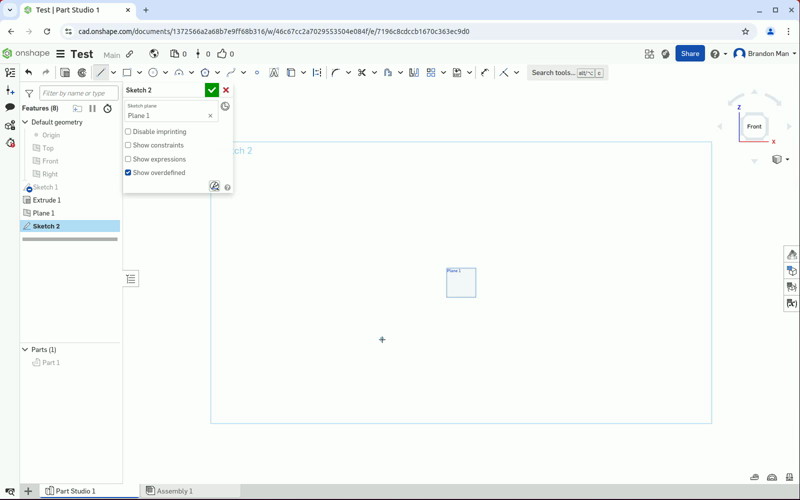
mouse_move(412, 339)
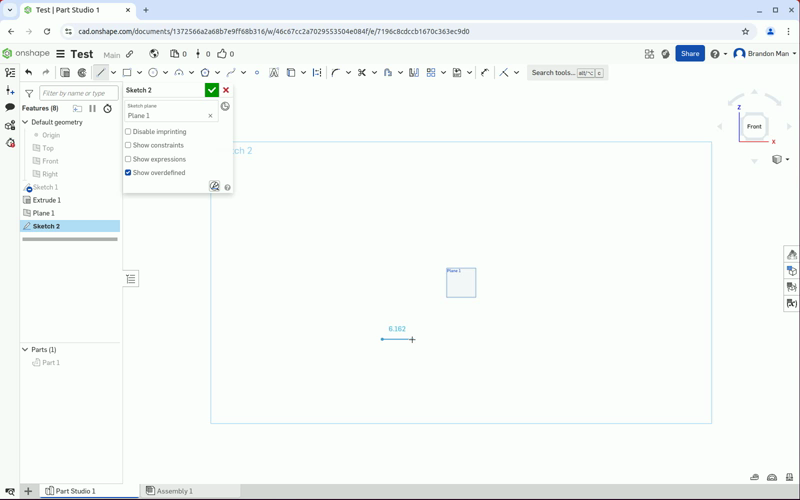
mouse_move(396, 339)
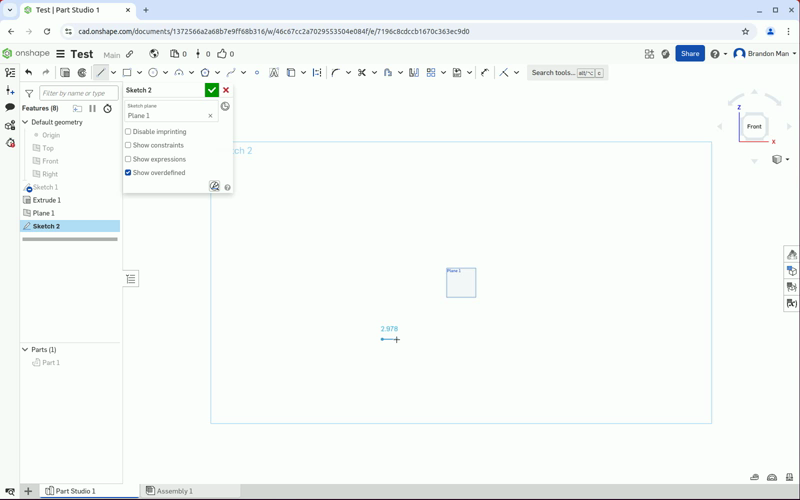
click(396, 339)
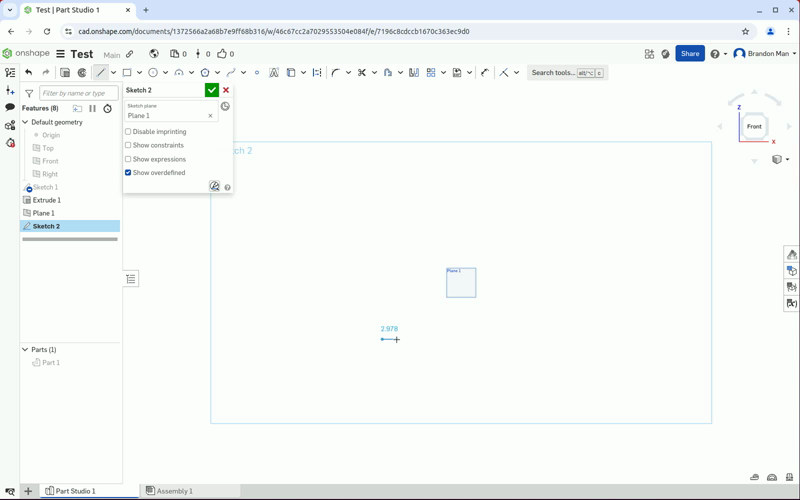
key_up(shift)
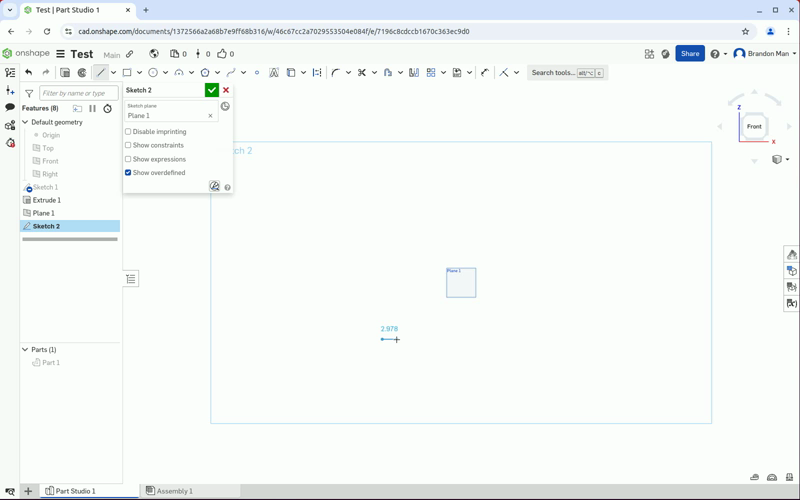
key_down(shift)
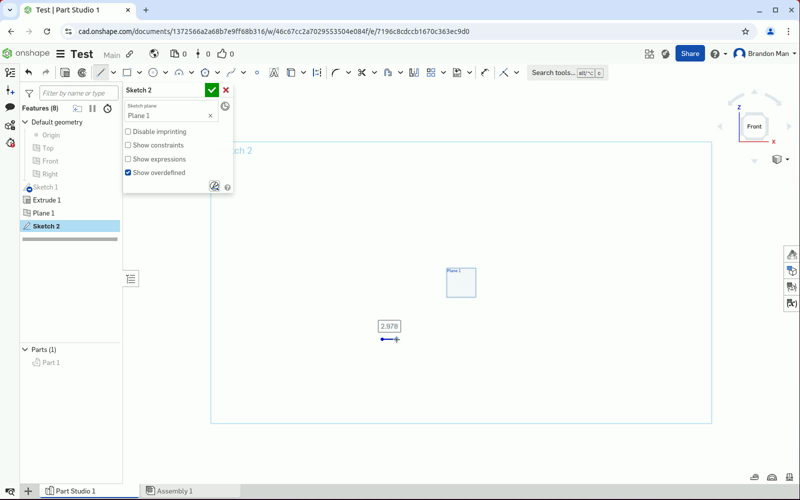
mouse_move(396, 226)
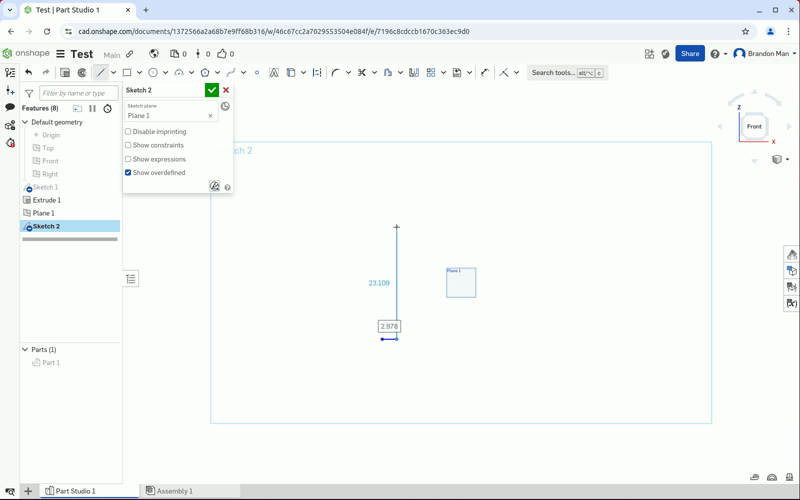
click(396, 226)
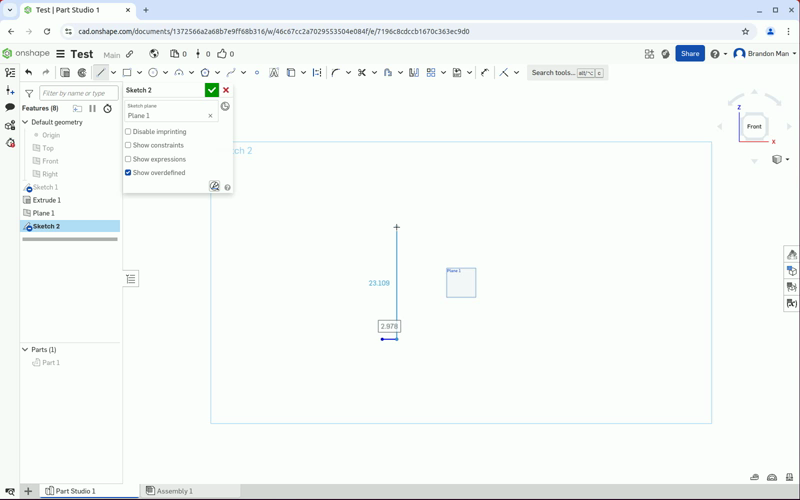
key_up(shift)
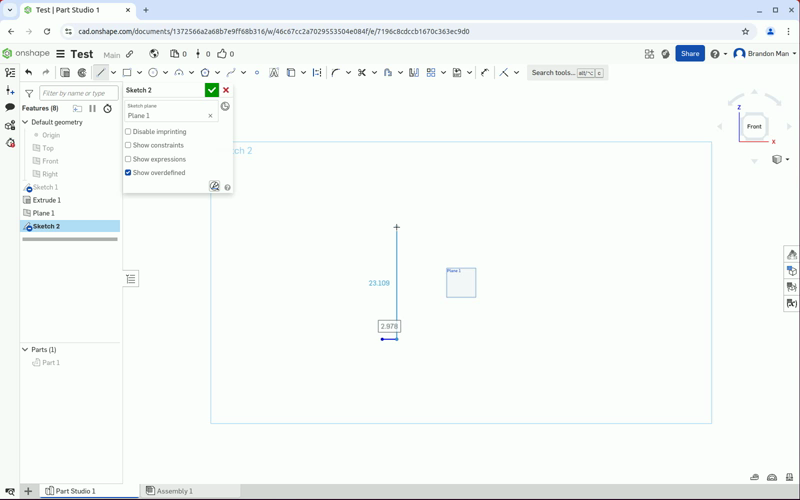
key_down(shift)
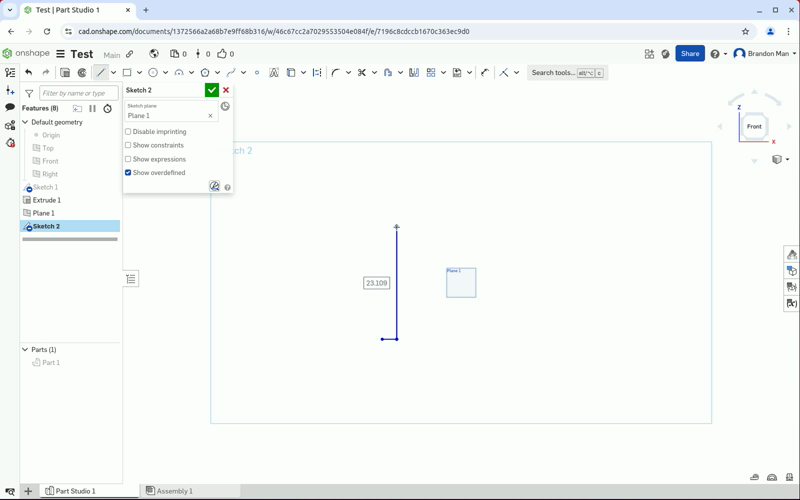
mouse_move(426, 226)
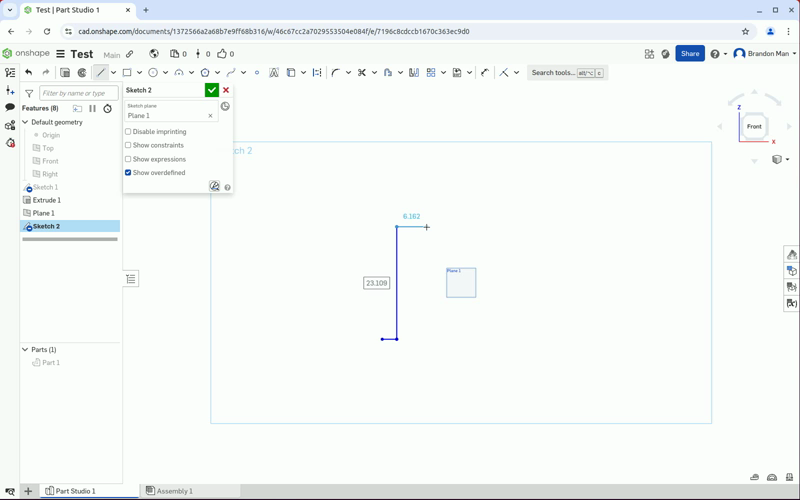
mouse_move(382, 226)
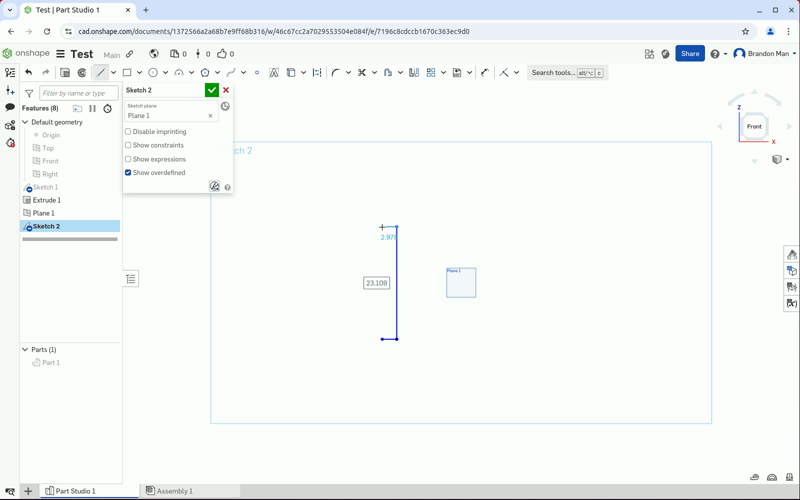
click(382, 226)
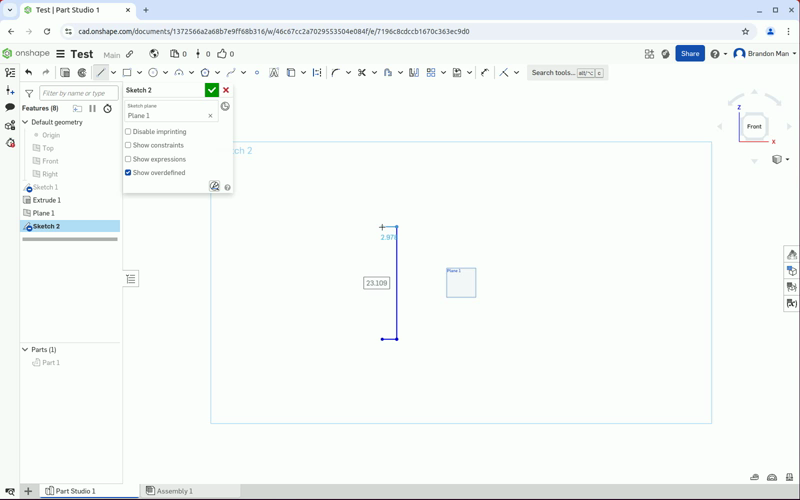
key_up(shift)
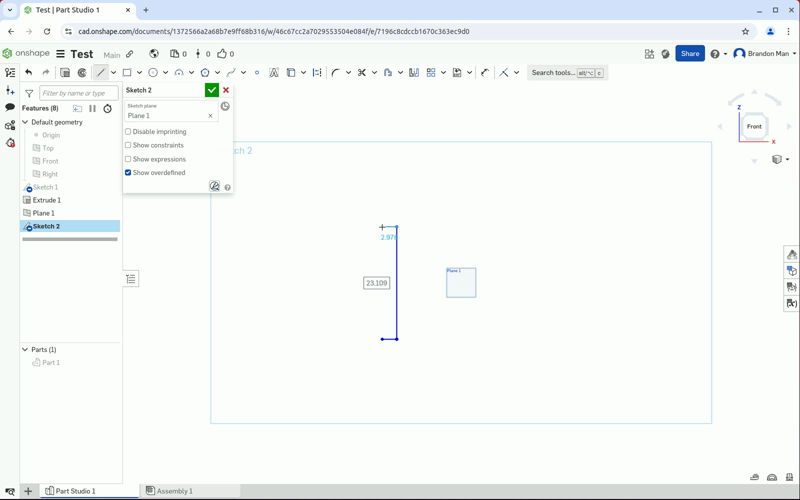
key_down(shift)
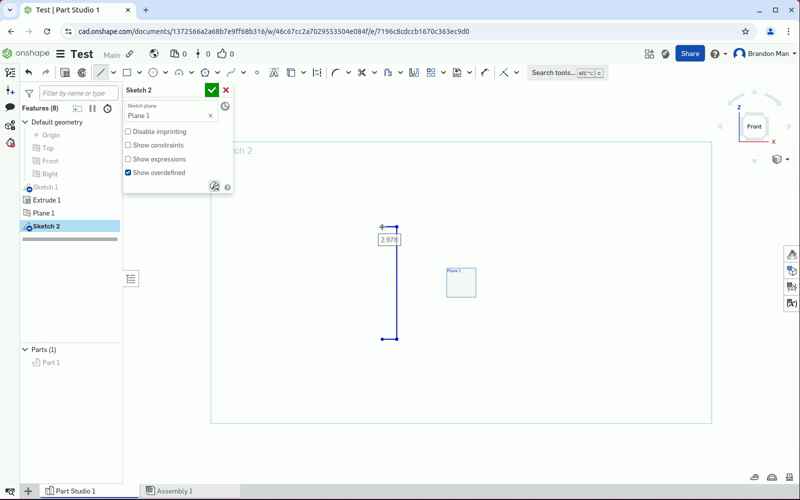
mouse_move(382, 339)
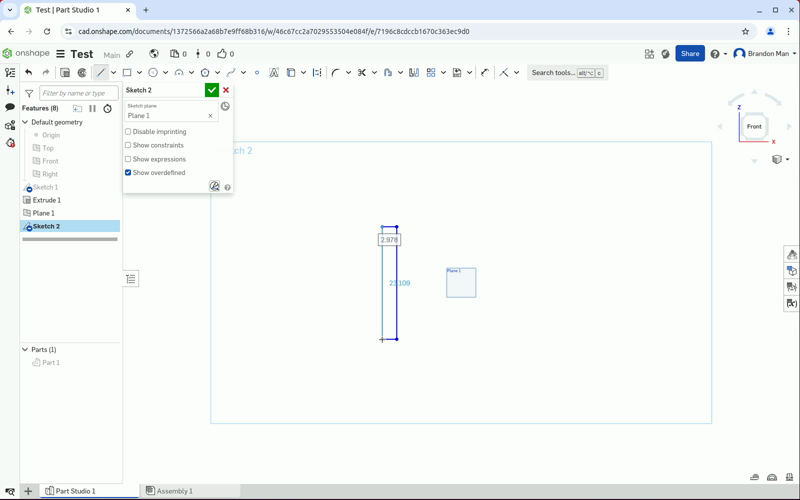
key_up(shift)
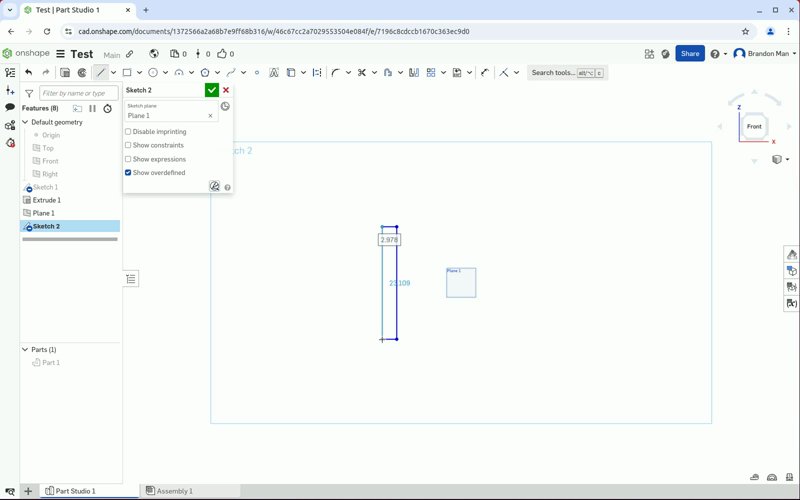
click(382, 339)
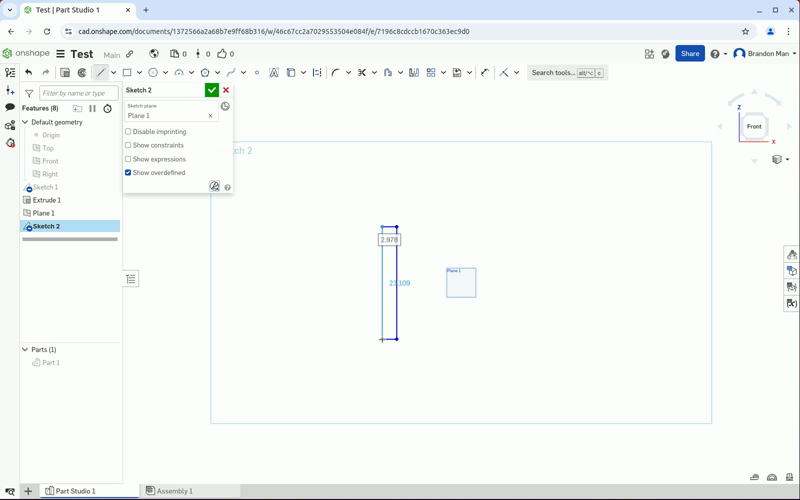
key(esc)
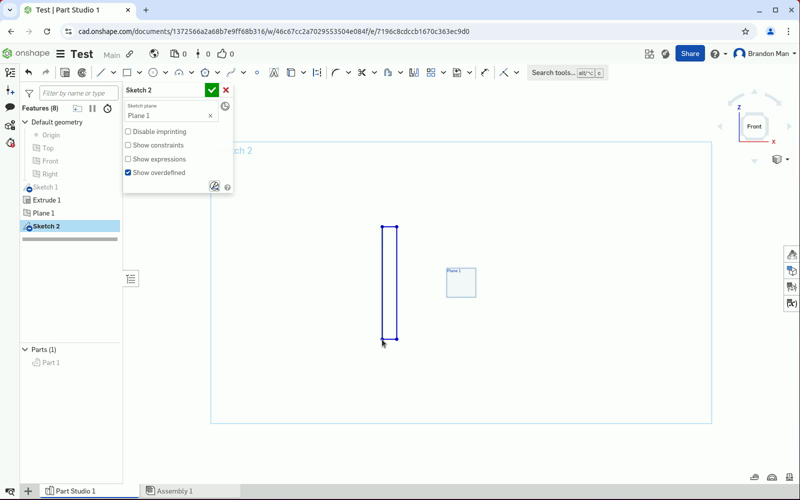
mouse_move(393, 321)
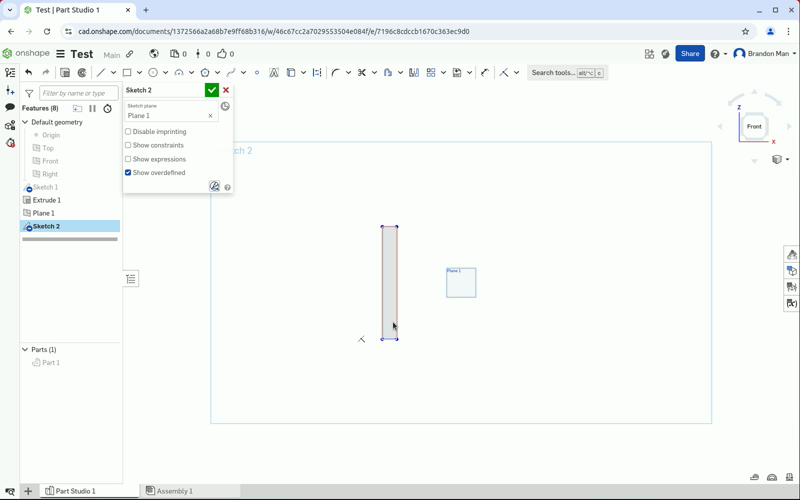
scroll(6)
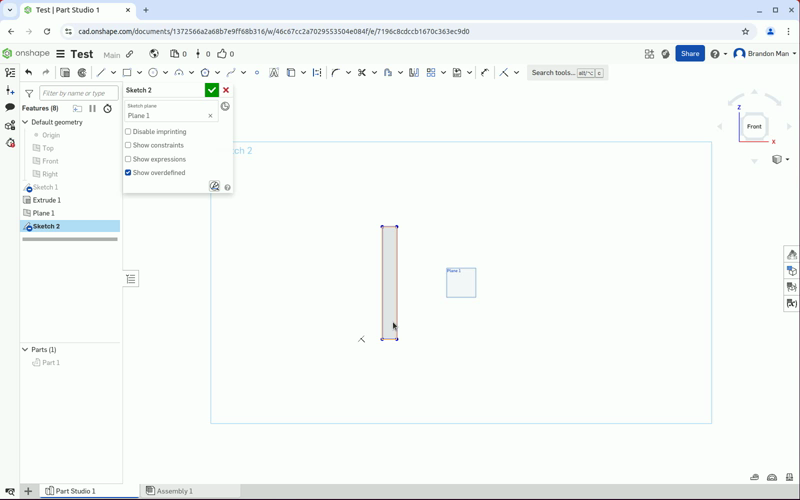
scroll(6)
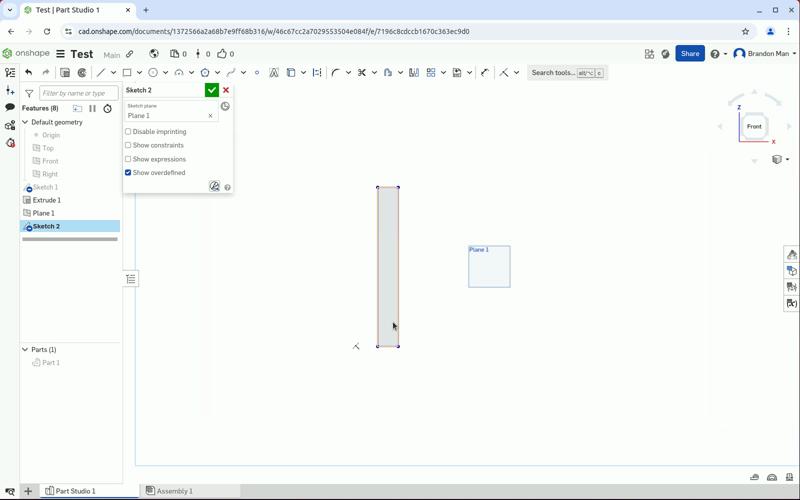
scroll(6)
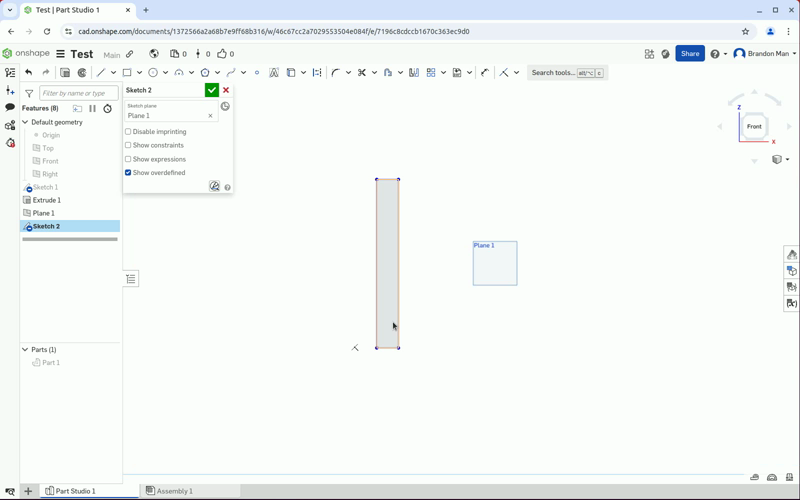
scroll(6)
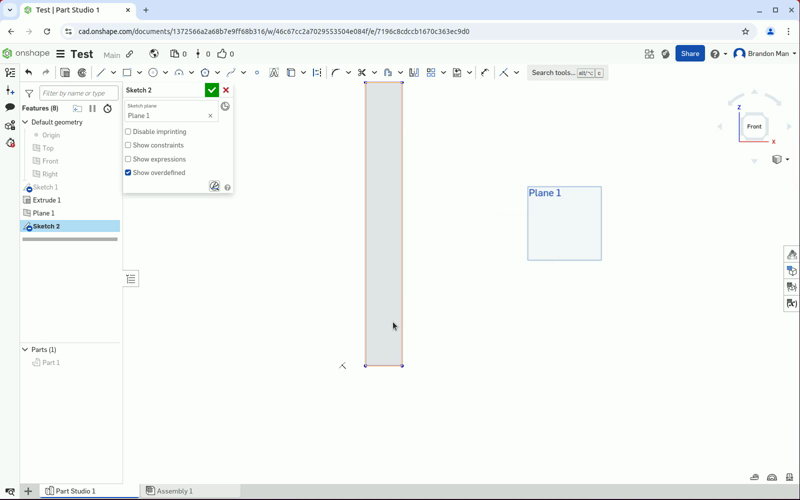
scroll(6)
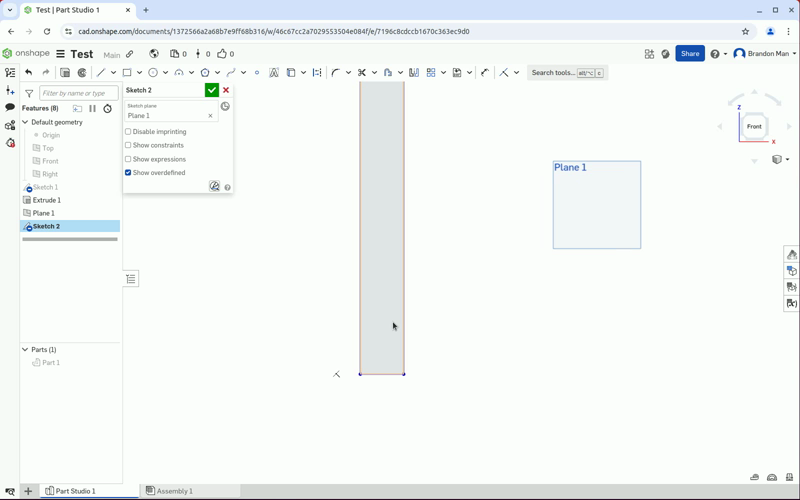
scroll(6)
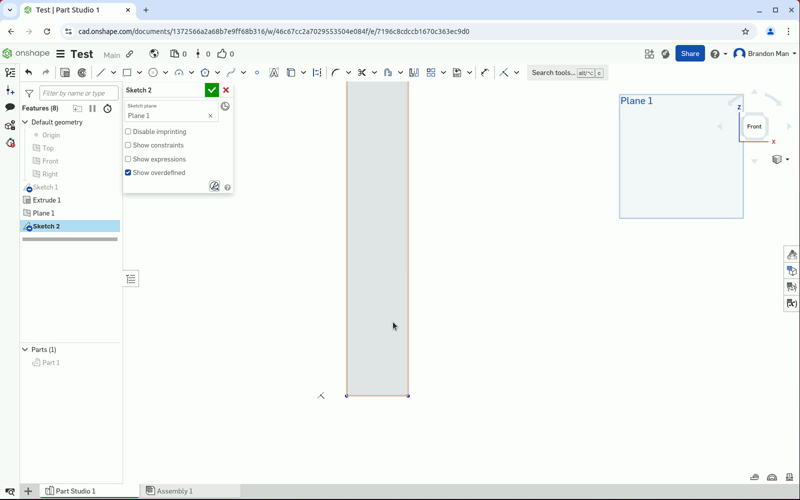
scroll(6)
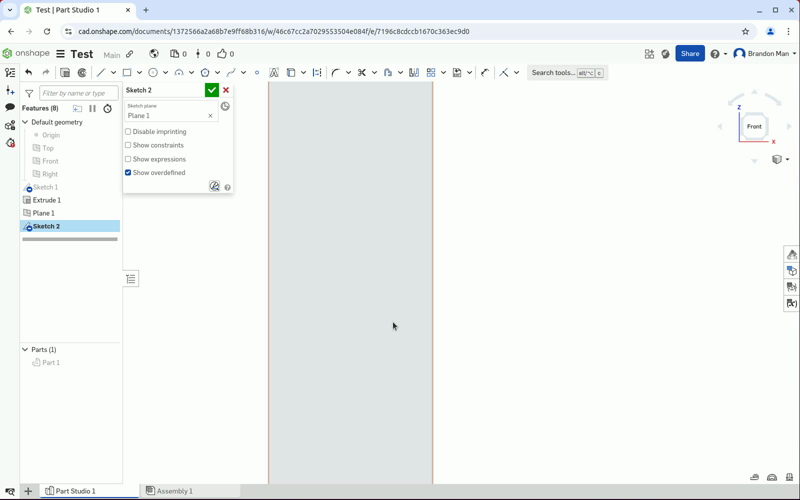
click(393, 321)
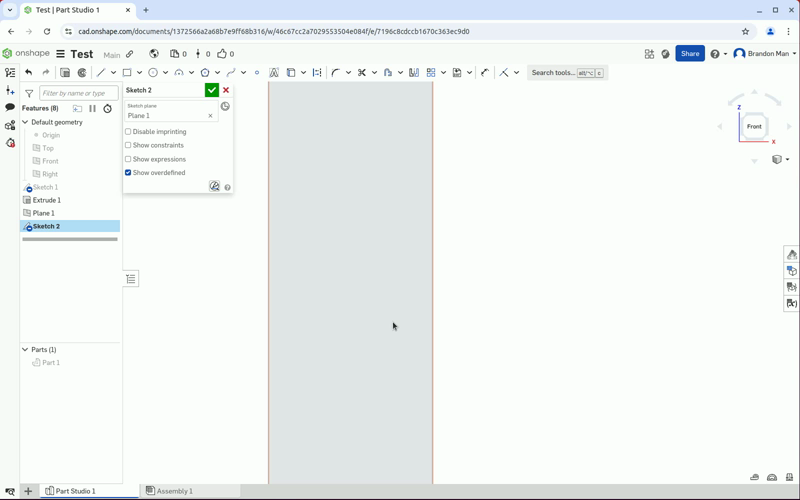
scroll(-6)
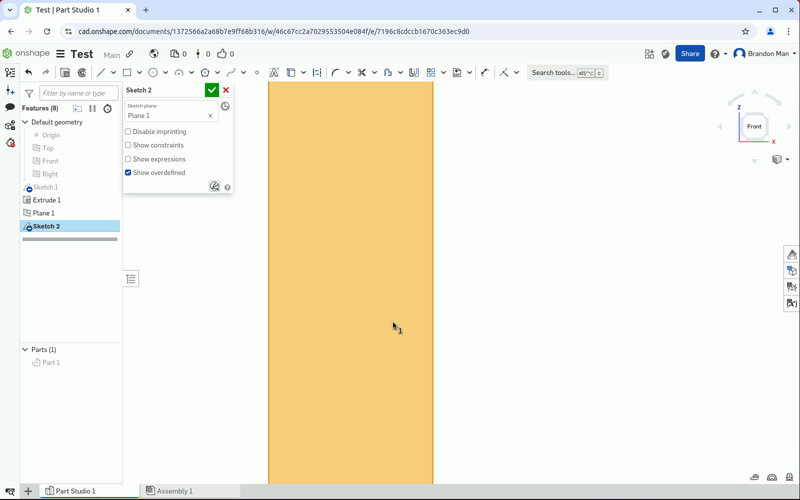
scroll(-6)
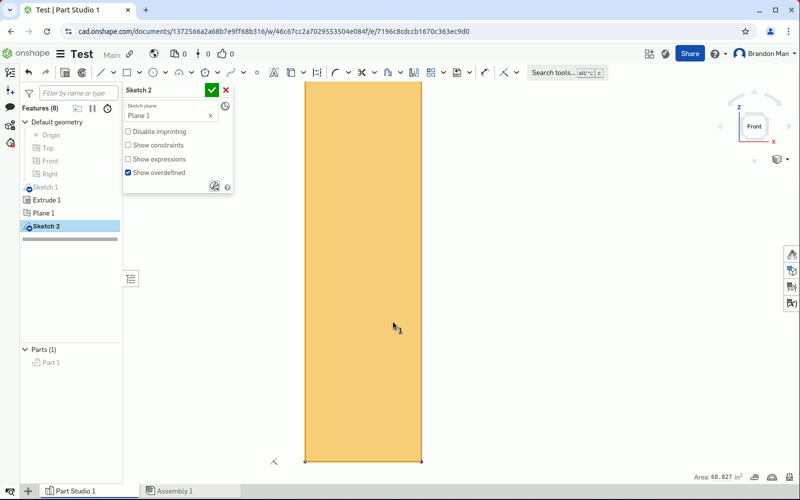
scroll(-6)
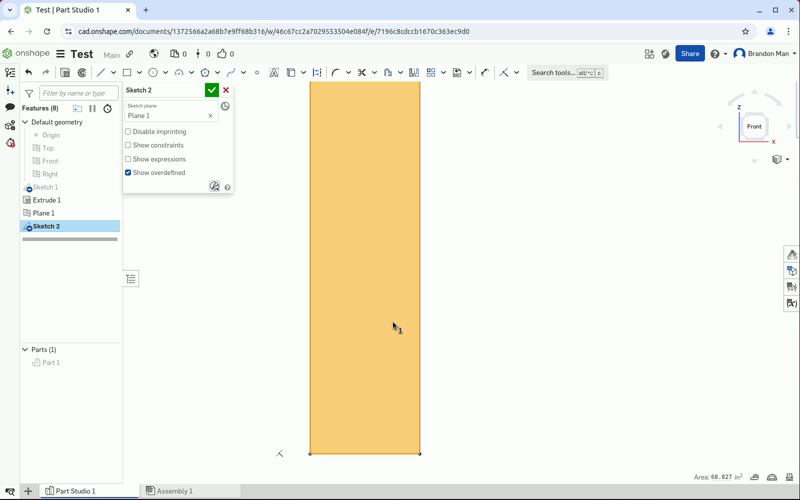
scroll(-6)
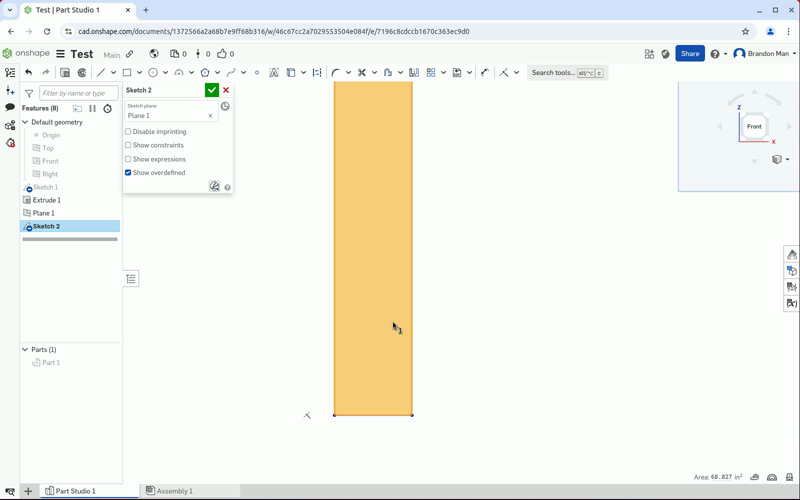
scroll(-6)
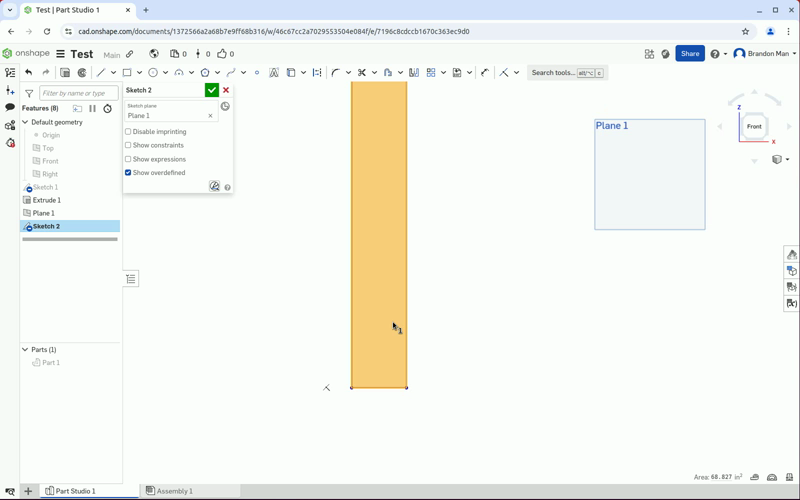
scroll(-6)
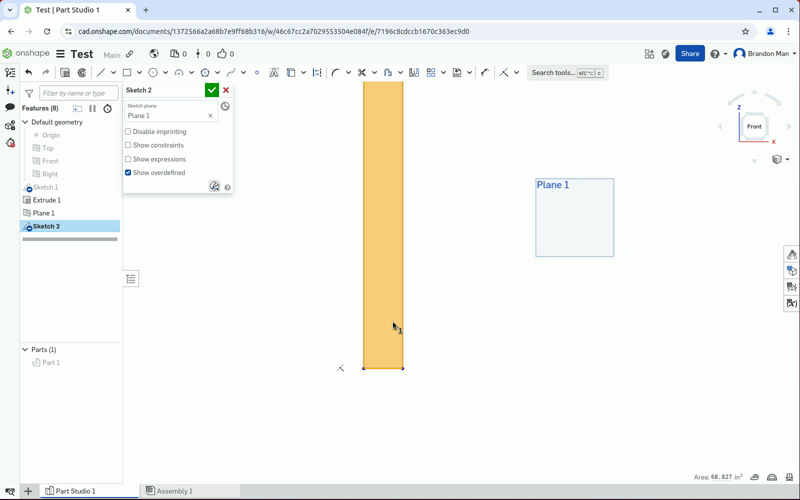
scroll(-6)
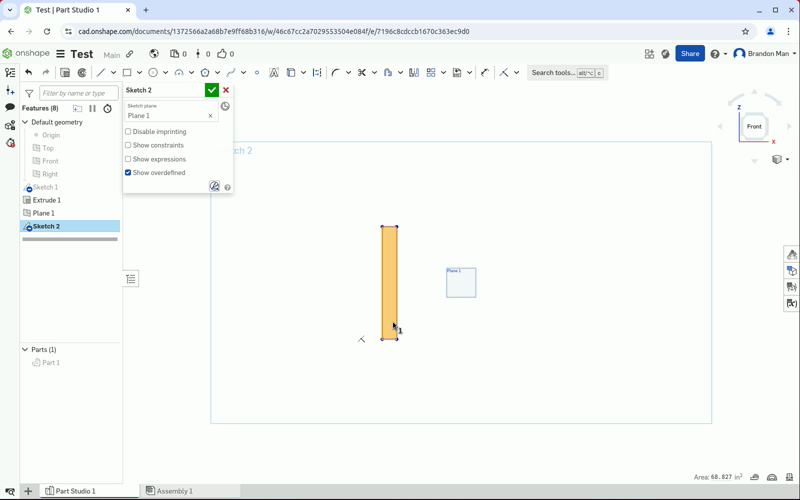
mouse_move(73, 352)
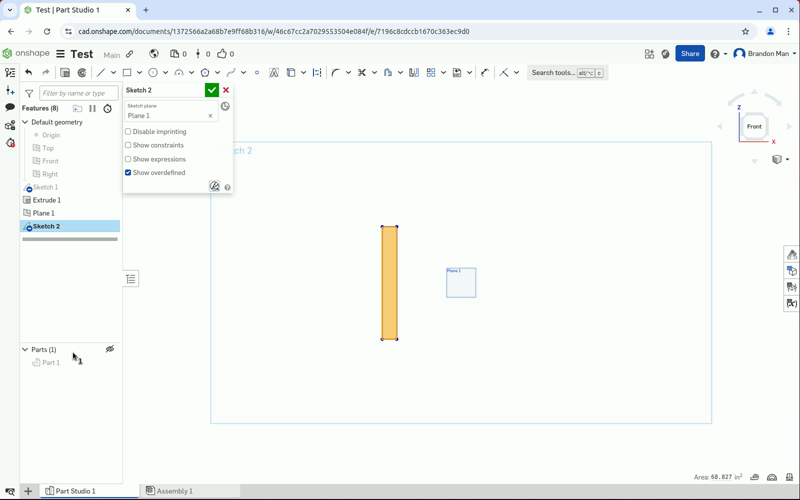
key(shift+y)
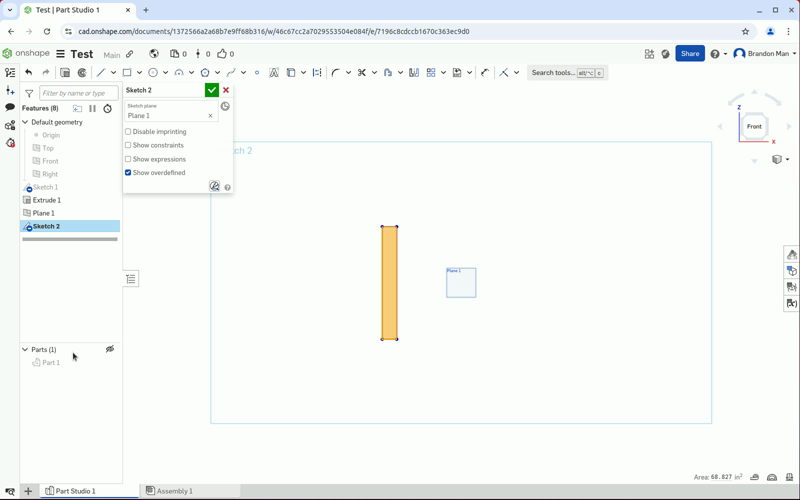
key(shift+e)
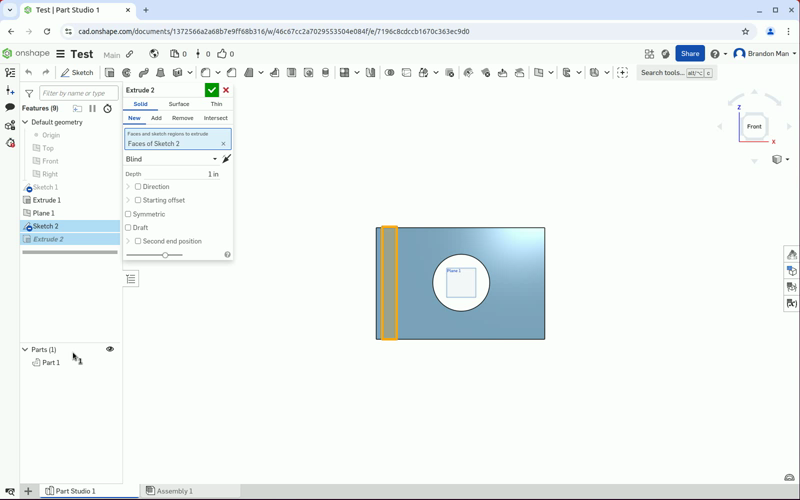
mouse_move(143, 106)
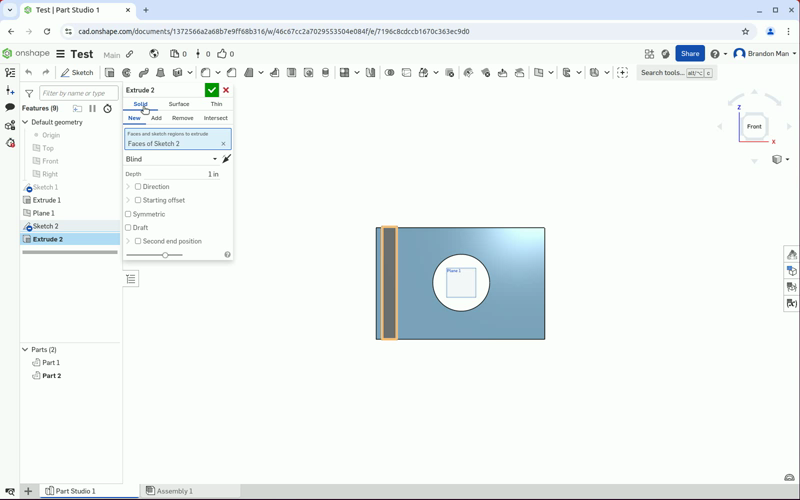
click(143, 106)
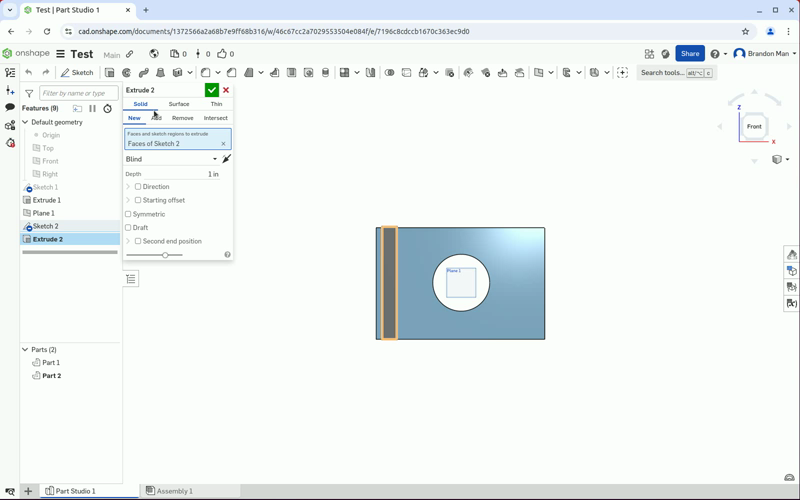
mouse_move(186, 120)
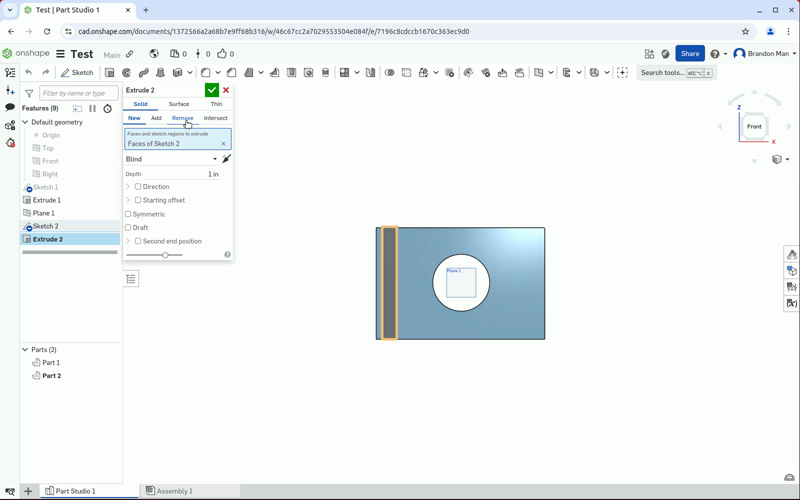
click(186, 120)
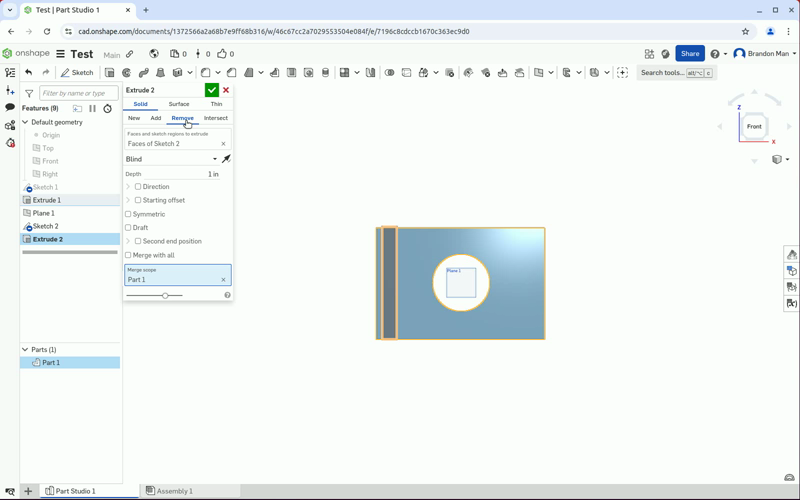
key(tab, 4)
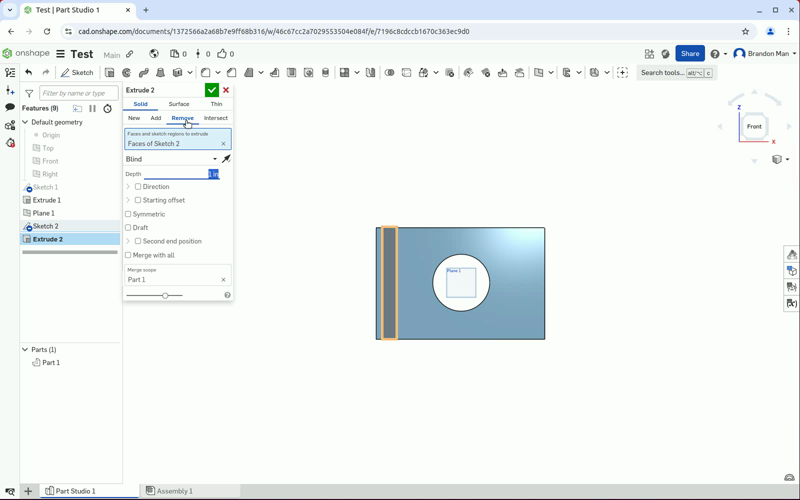
text(1.204)
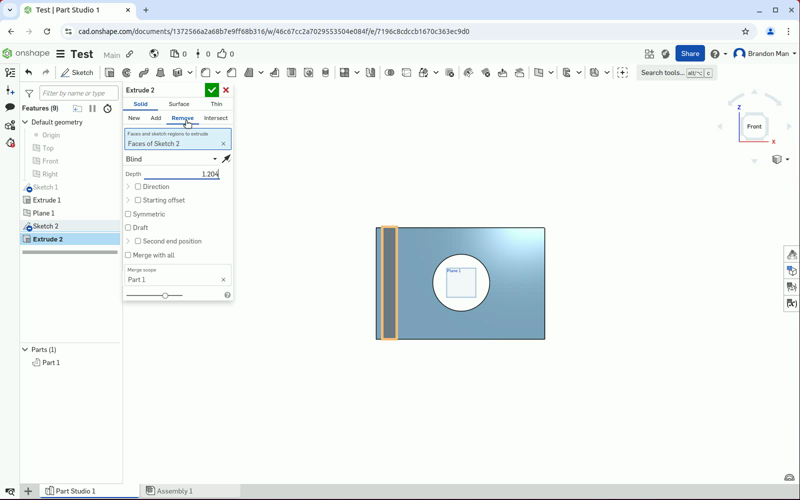
key(tab, 6)
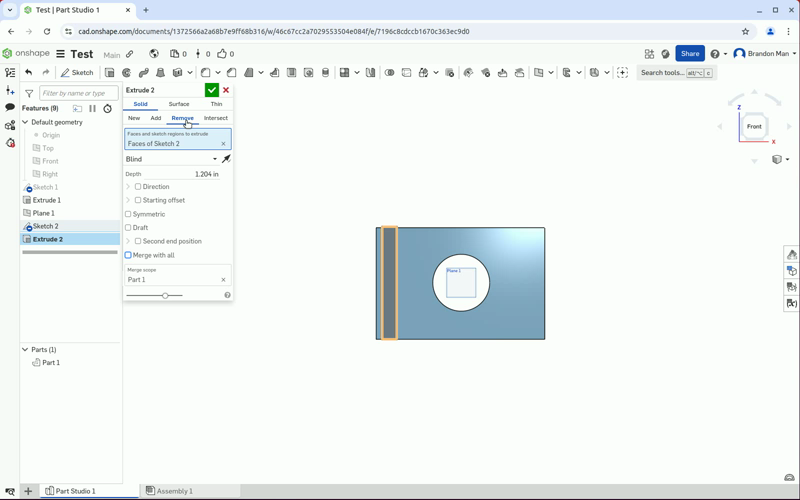
key(space)
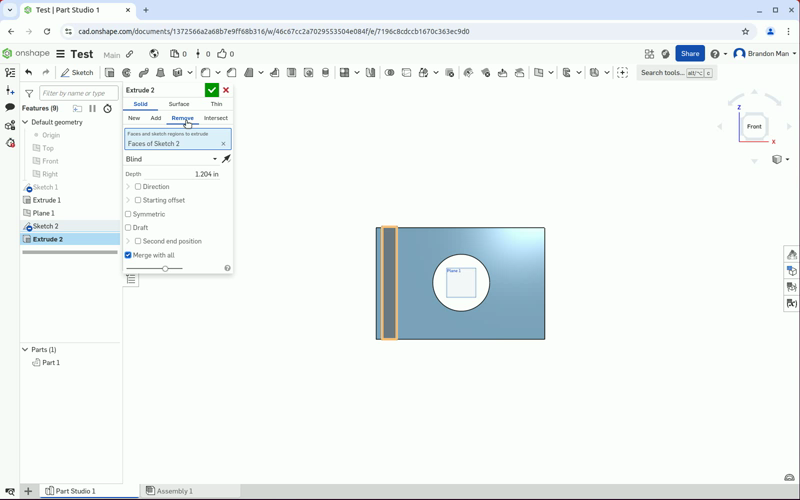
key(enter)
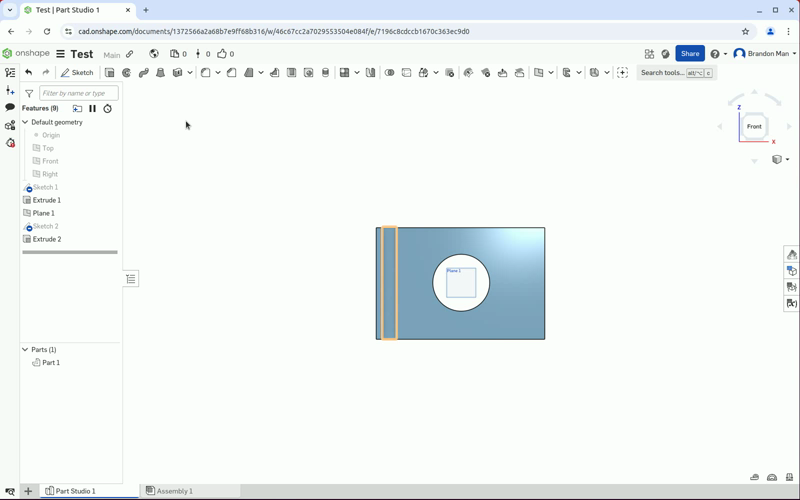
key(shift+h)
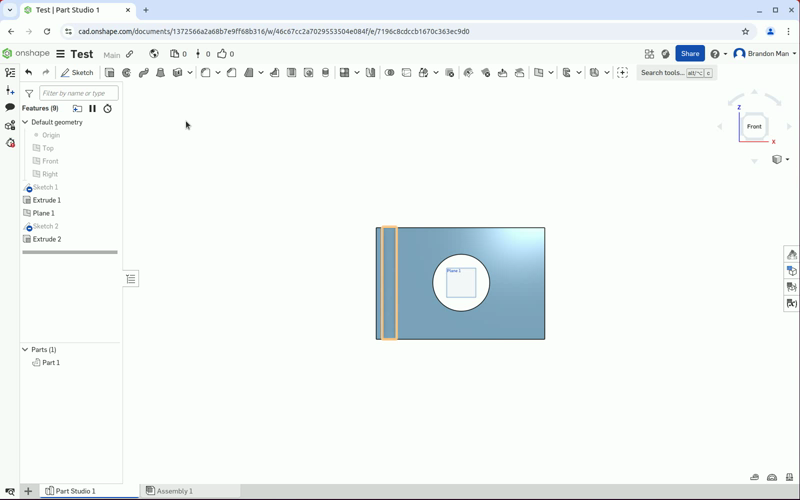
key(shift+h)
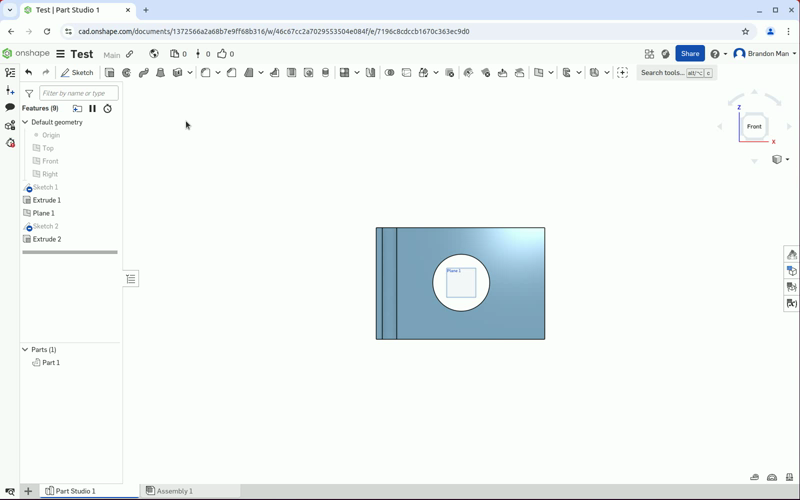
mouse_move(73, 189)
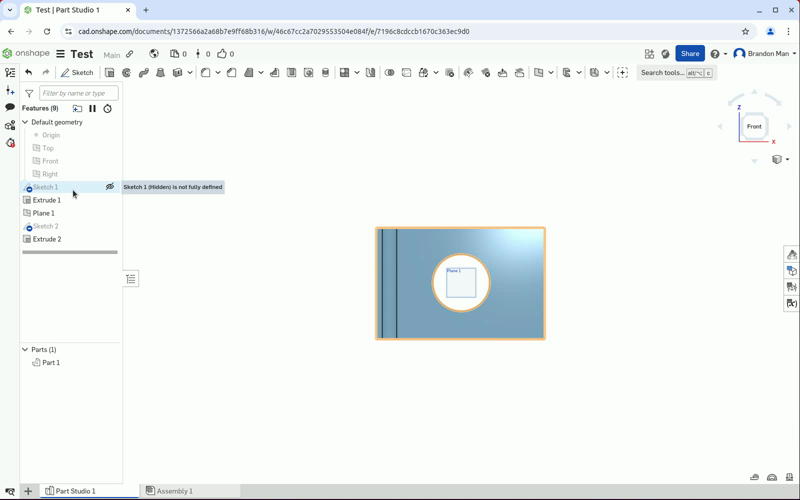
click(73, 189)
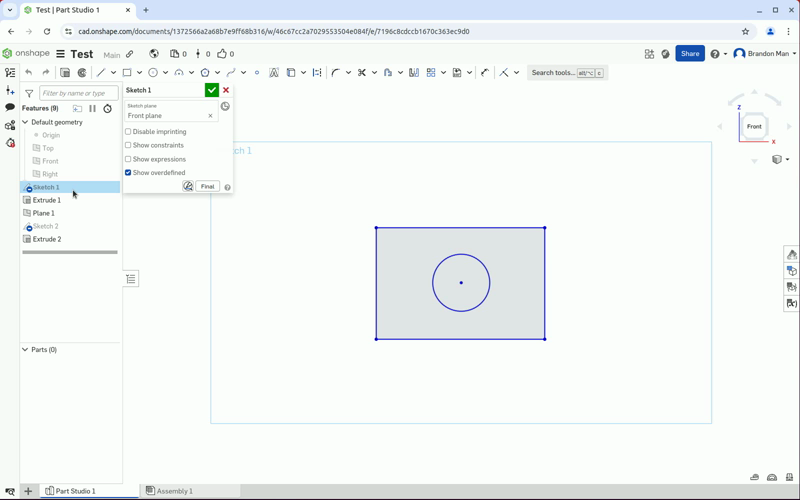
mouse_move(229, 92)
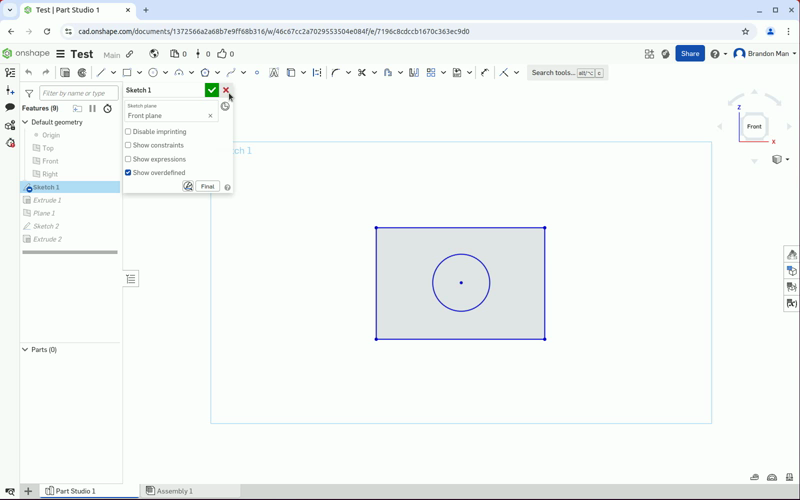
click(229, 92)
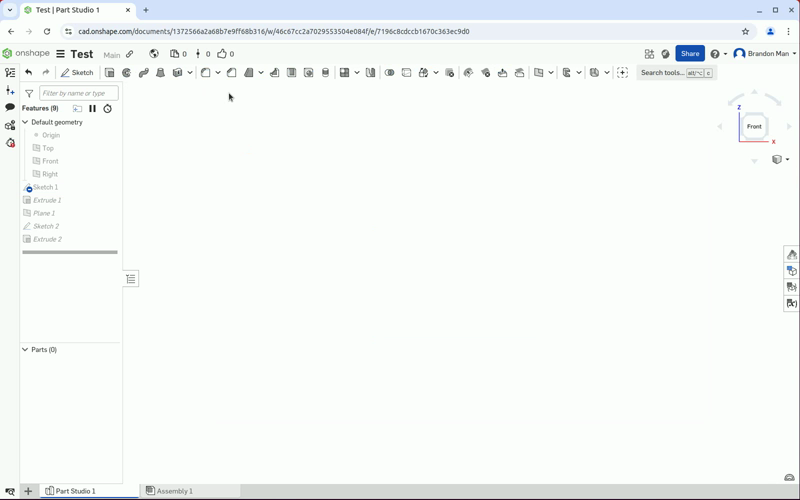
key(shift+s)
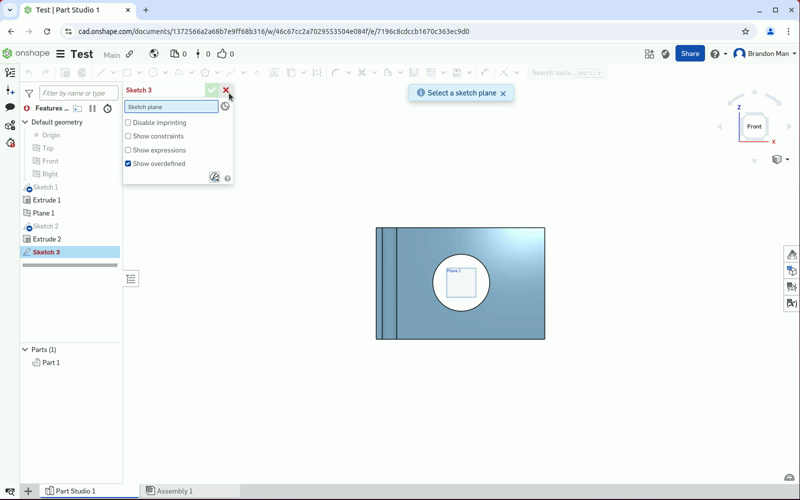
mouse_move(73, 215)
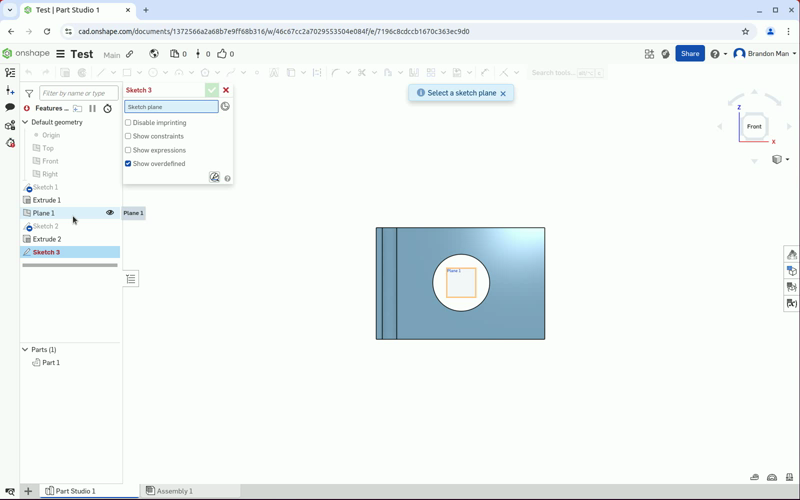
click(73, 215)
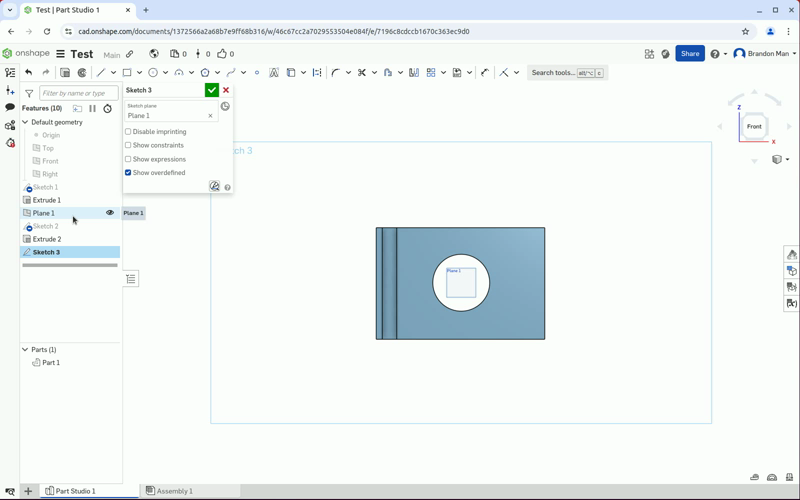
mouse_move(73, 352)
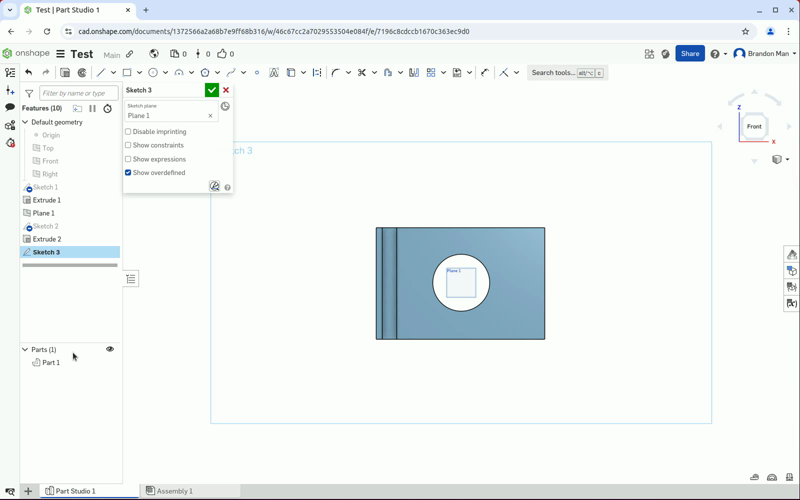
key(y)
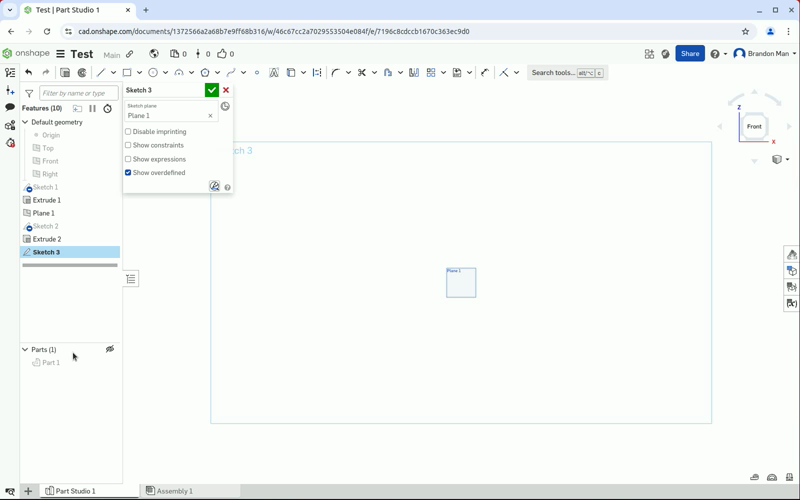
key(a)
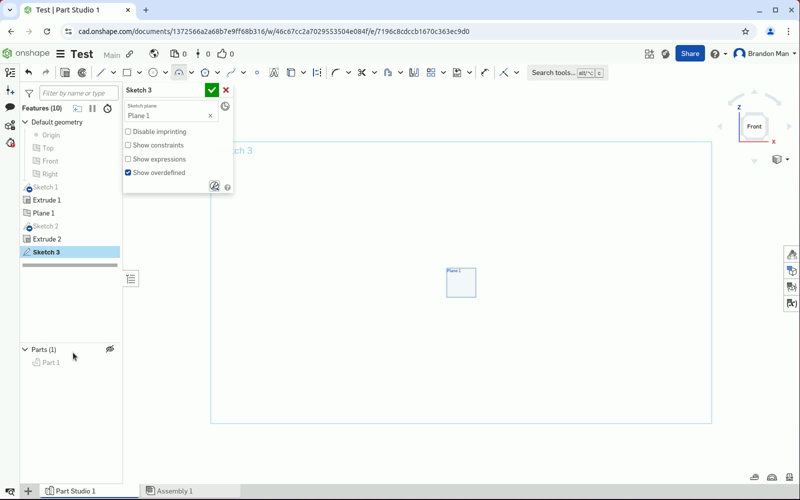
key_down(shift)
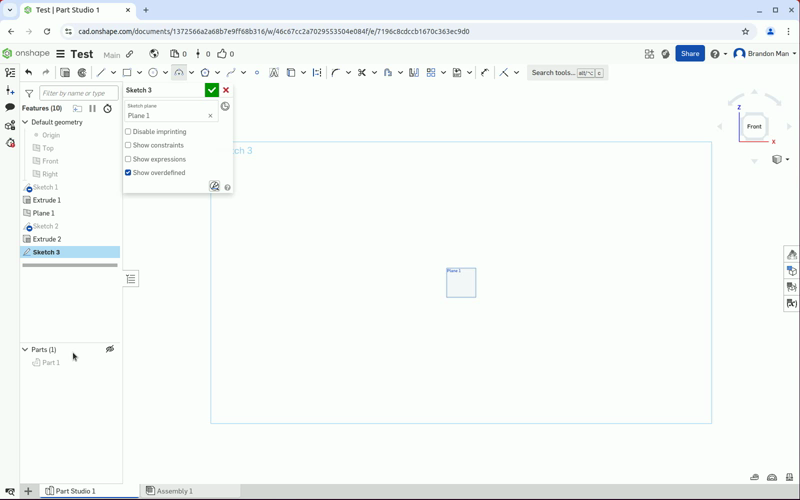
mouse_move(446, 258)
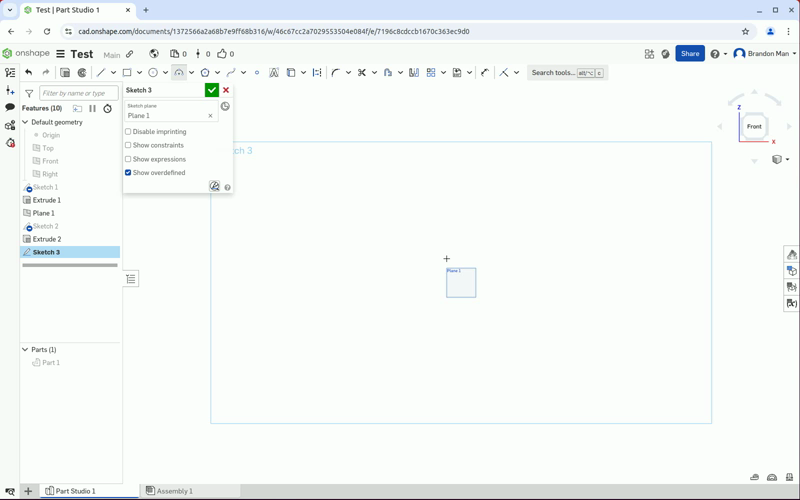
click(446, 258)
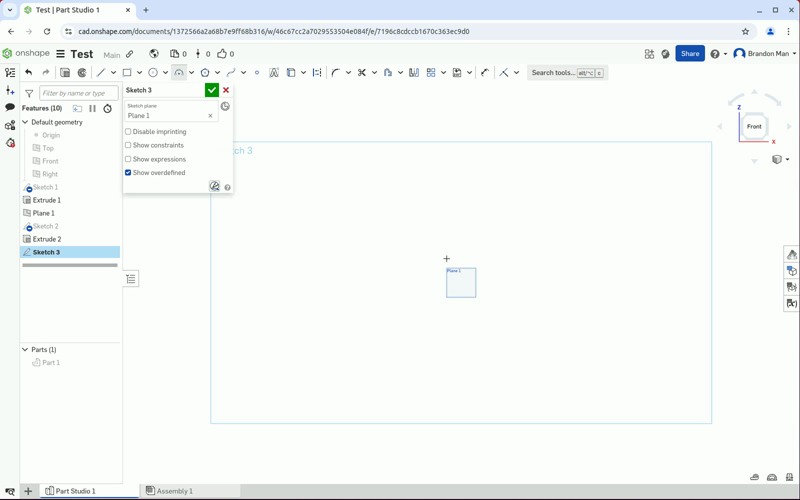
key_up(shift)
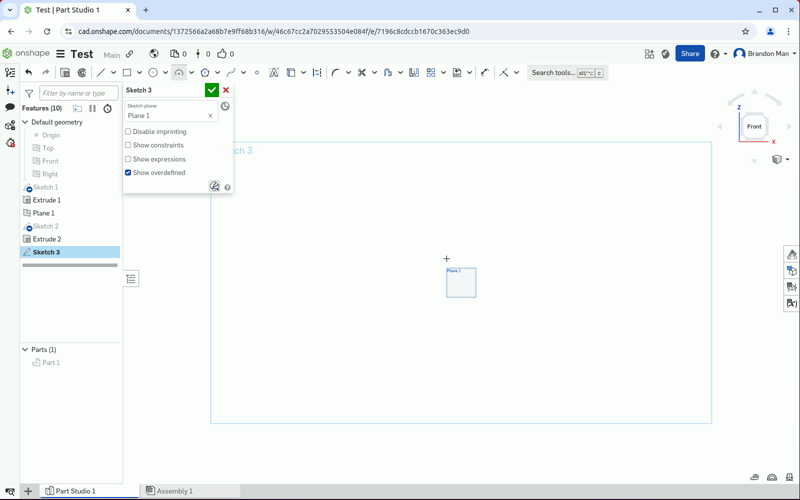
key_down(shift)
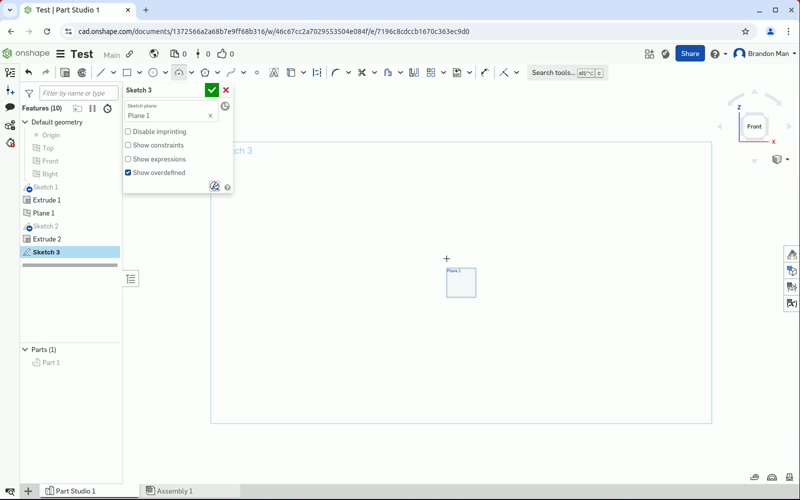
mouse_move(475, 258)
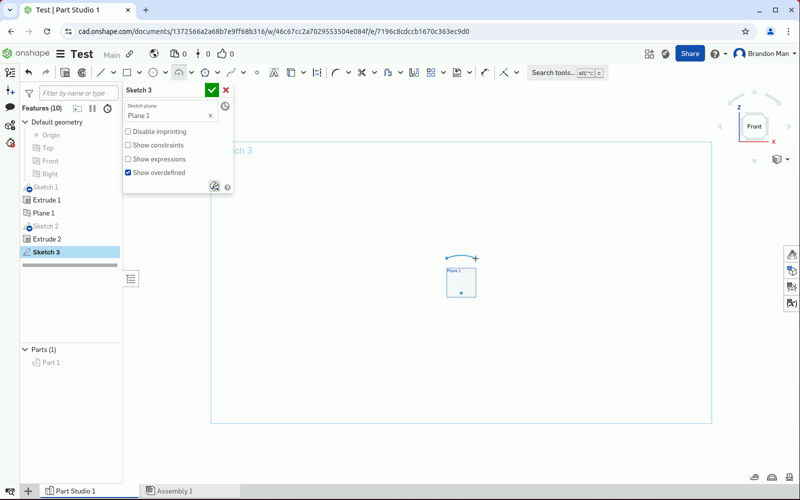
click(475, 258)
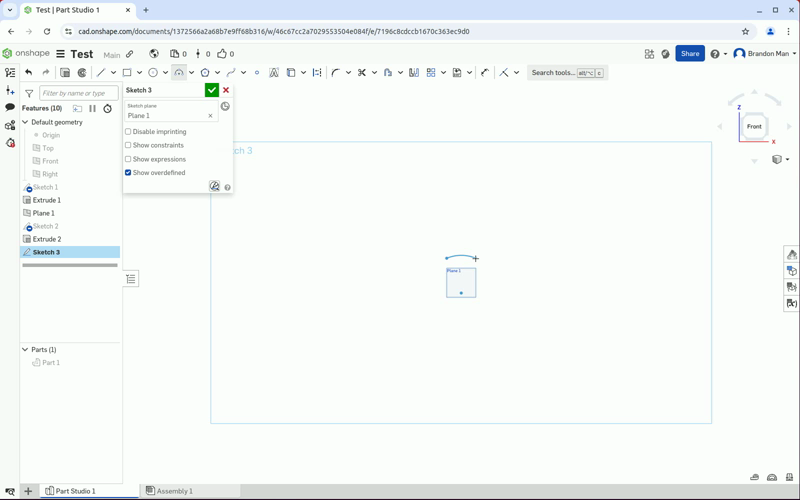
mouse_move(461, 254)
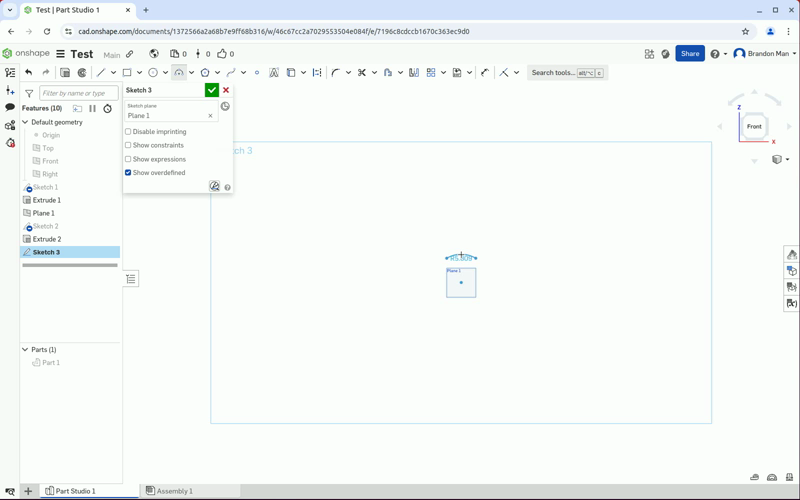
click(461, 254)
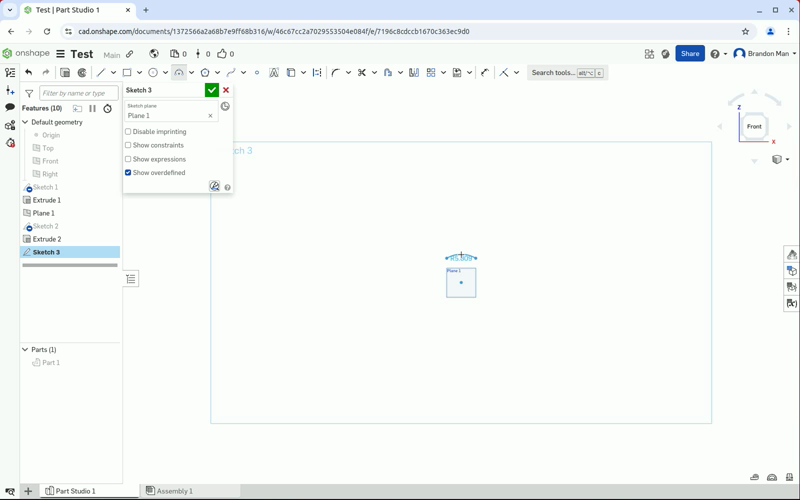
key_up(shift)
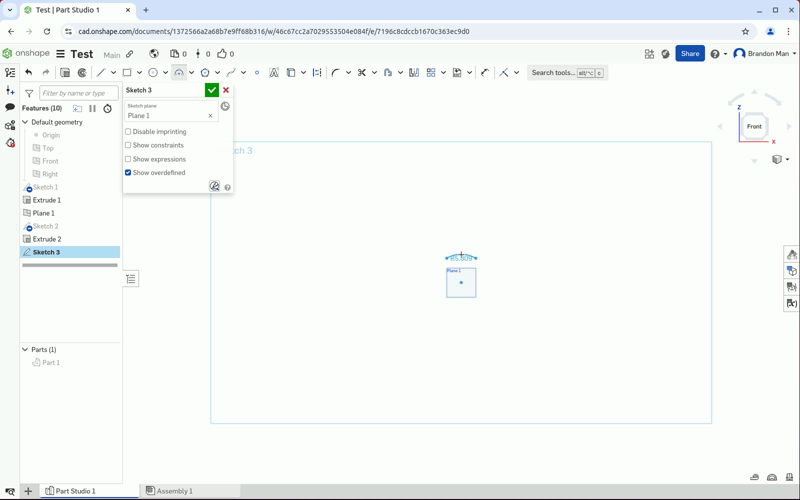
key(esc)
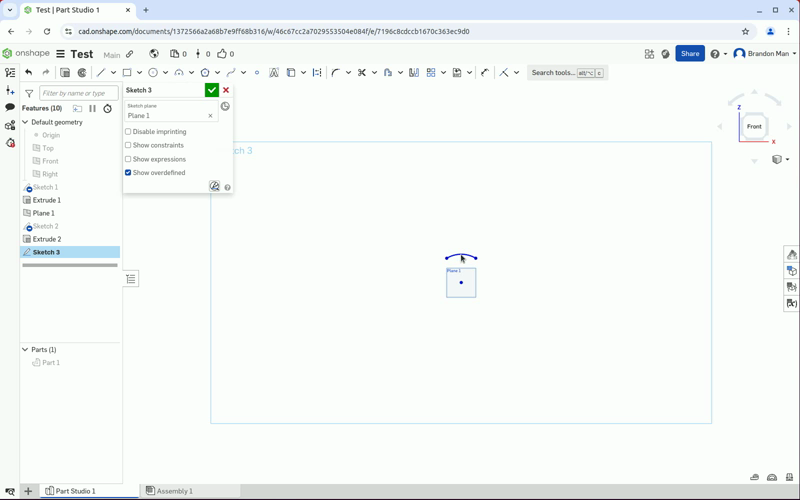
key(l)
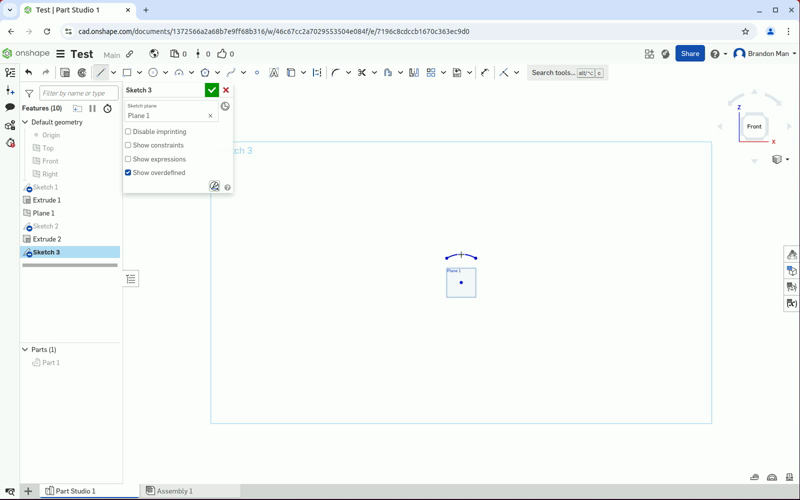
mouse_move(475, 258)
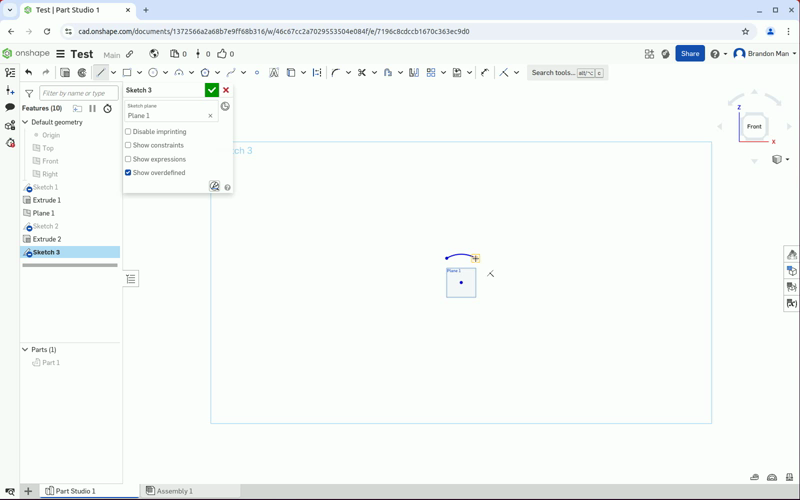
click(475, 258)
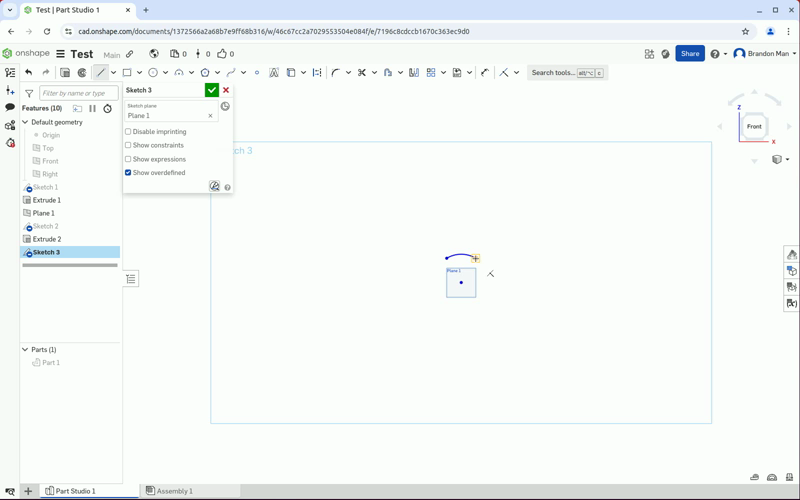
key_down(shift)
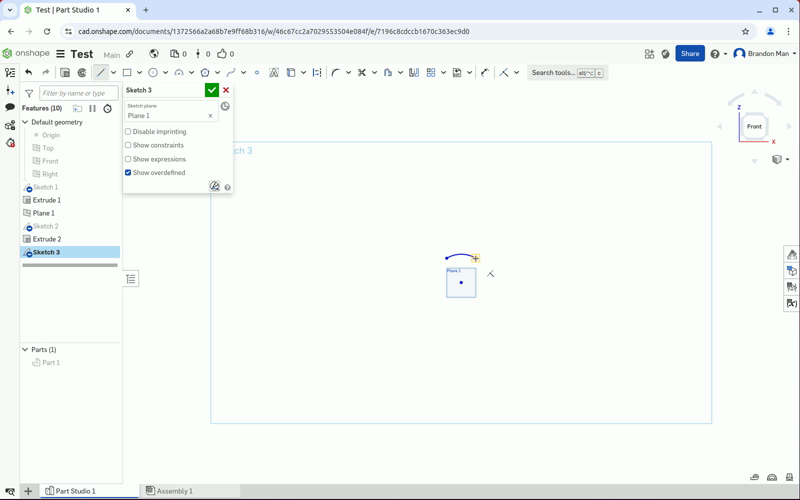
mouse_move(505, 258)
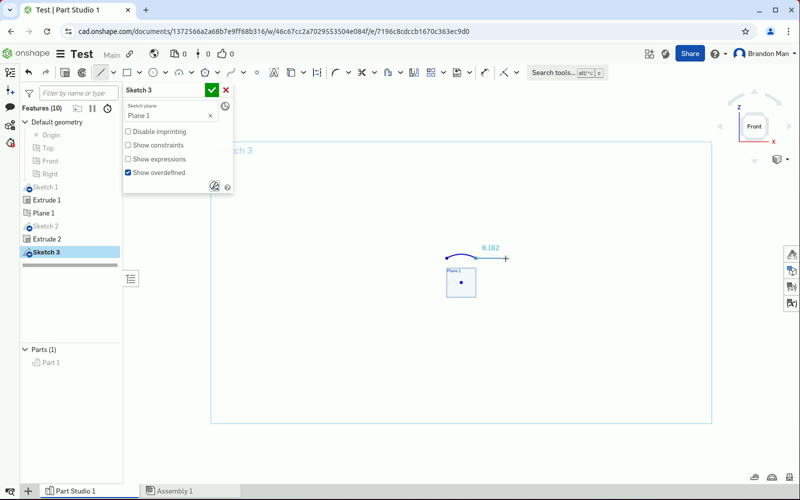
mouse_move(475, 225)
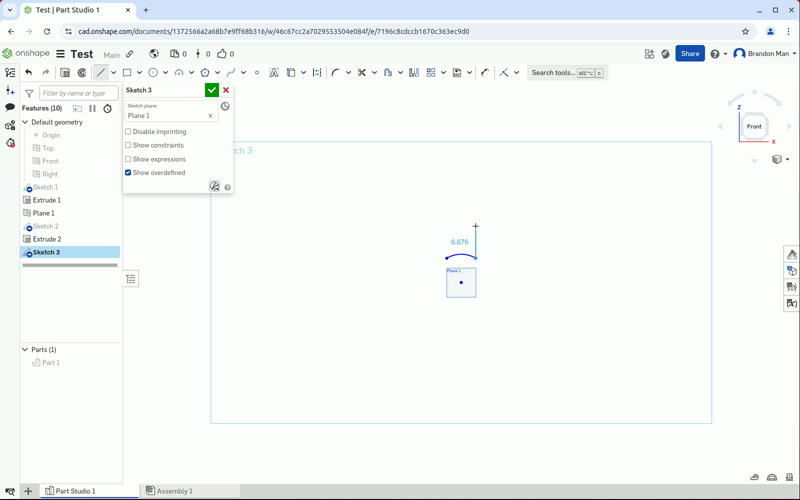
click(475, 225)
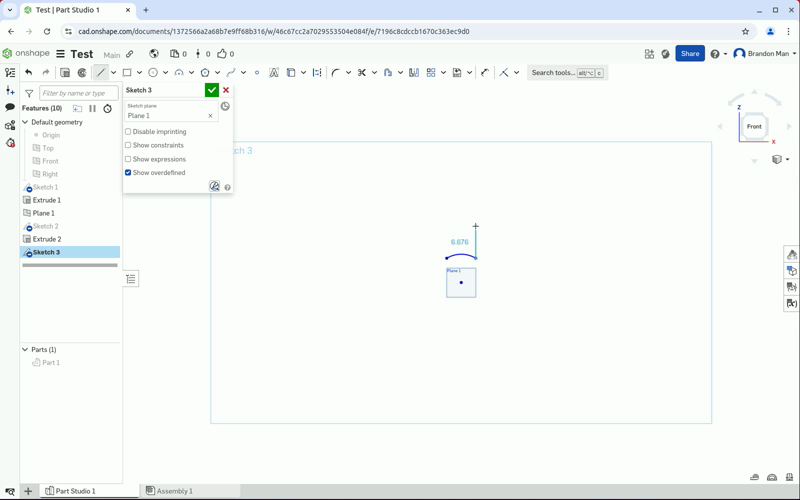
key_up(shift)
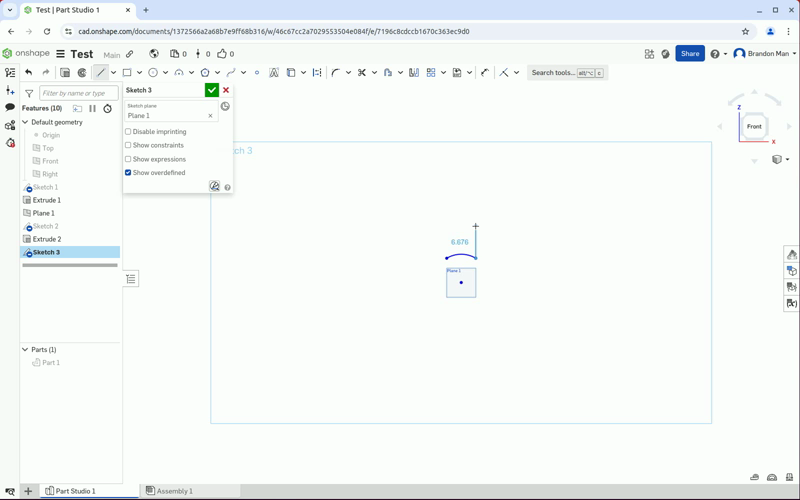
key_down(shift)
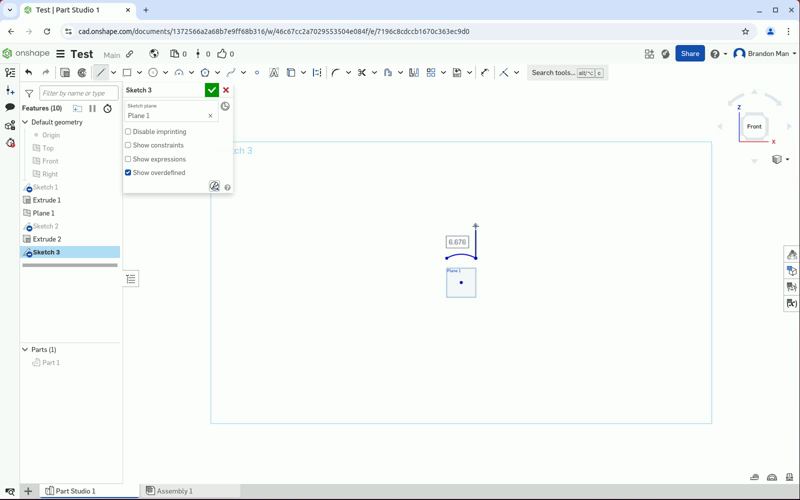
mouse_move(505, 225)
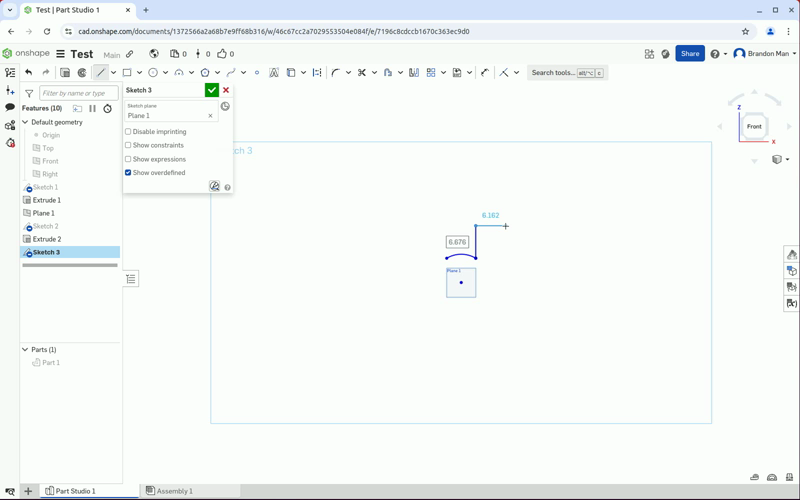
mouse_move(446, 225)
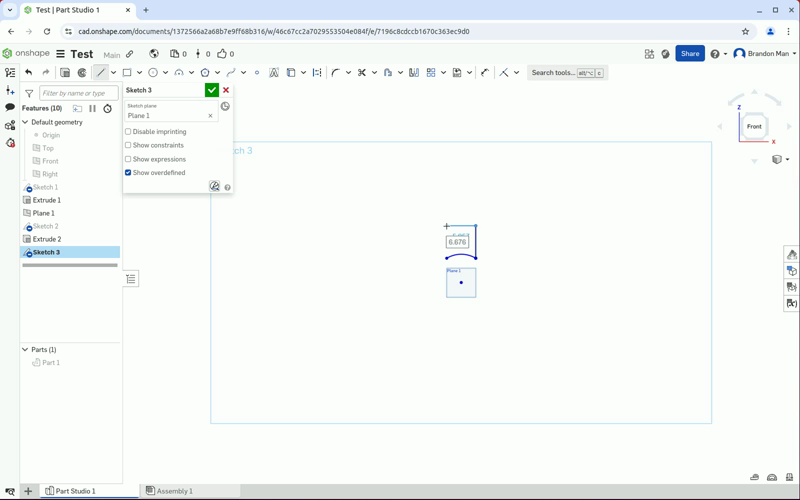
click(446, 225)
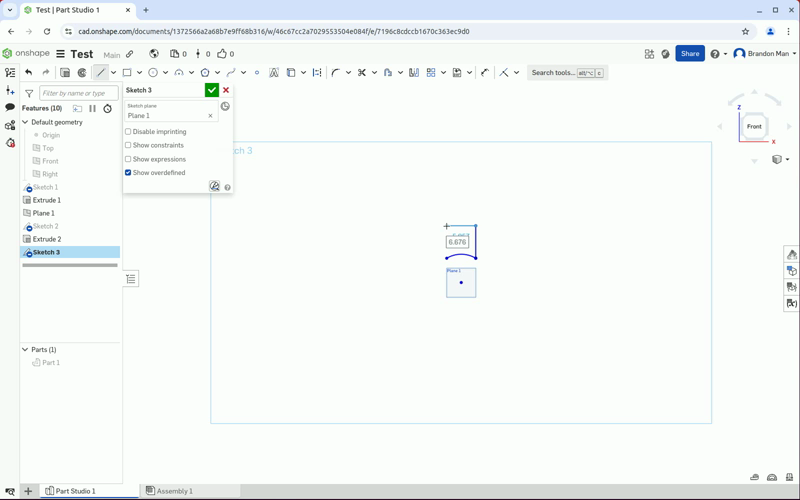
key_up(shift)
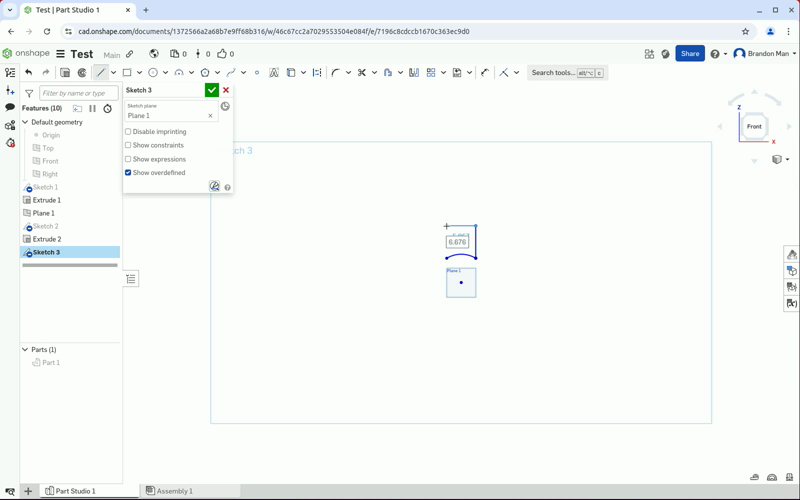
mouse_move(476, 225)
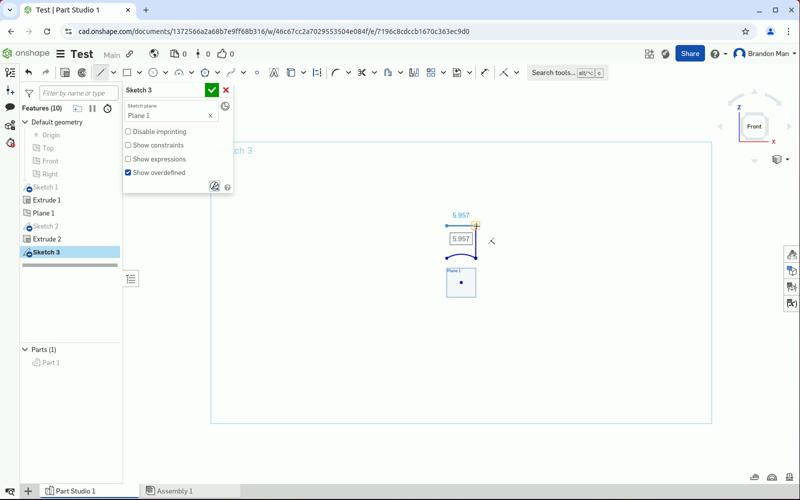
key_down(shift)
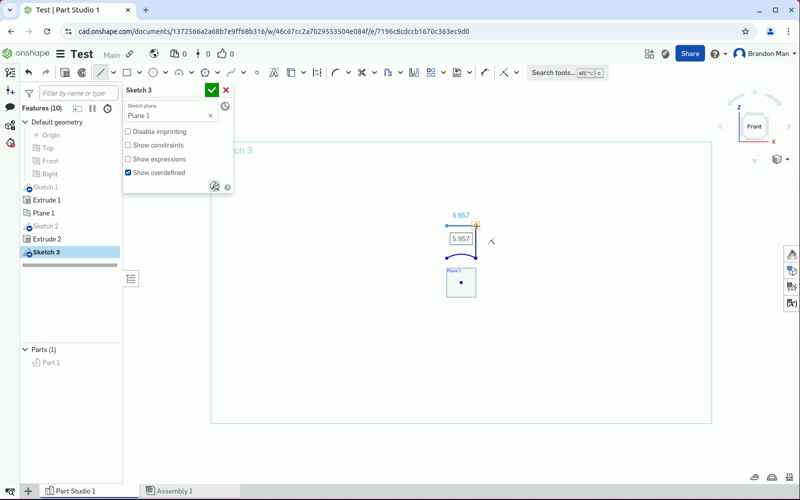
mouse_move(446, 258)
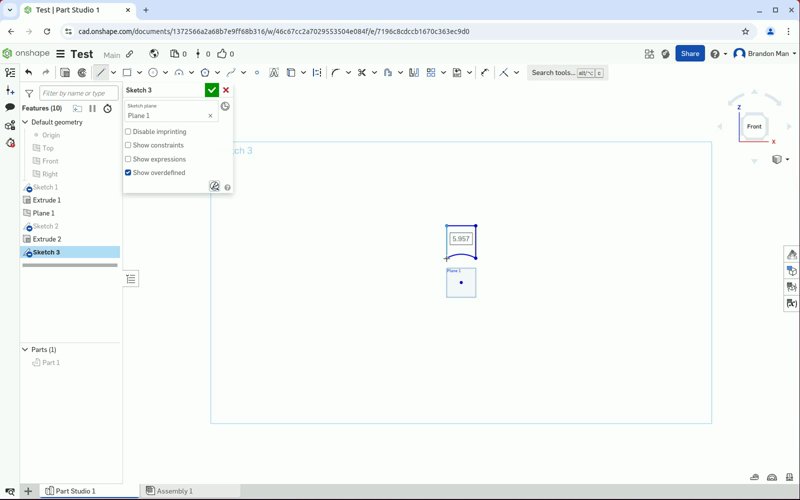
key_up(shift)
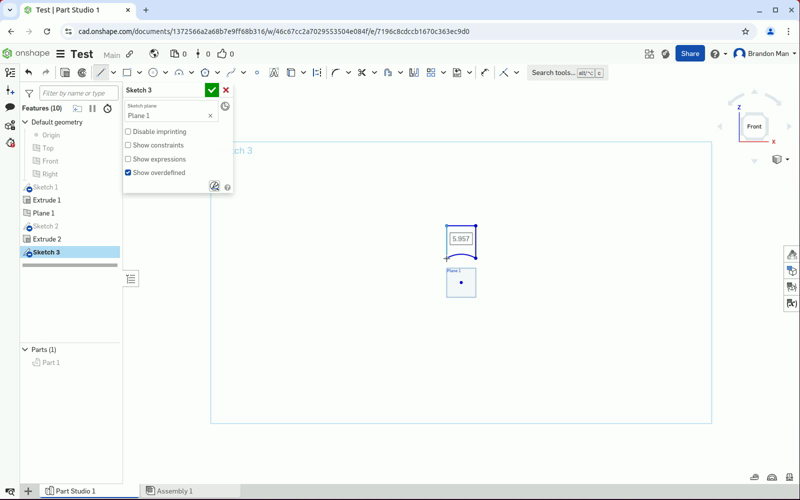
click(446, 258)
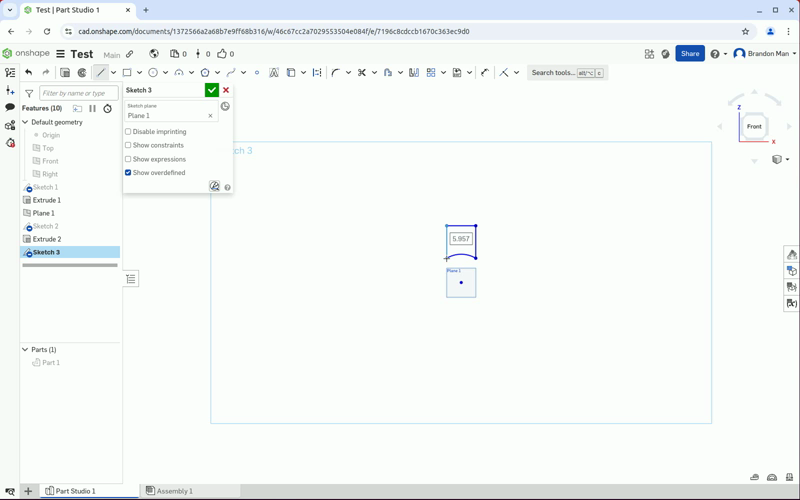
key(esc)
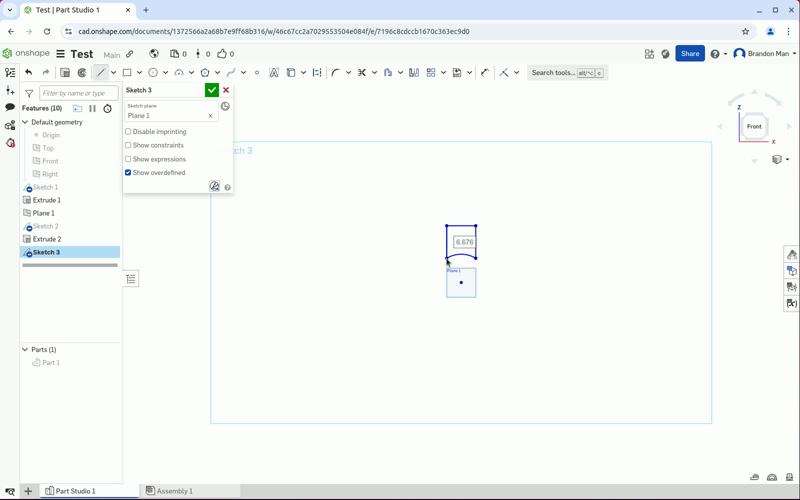
mouse_move(466, 238)
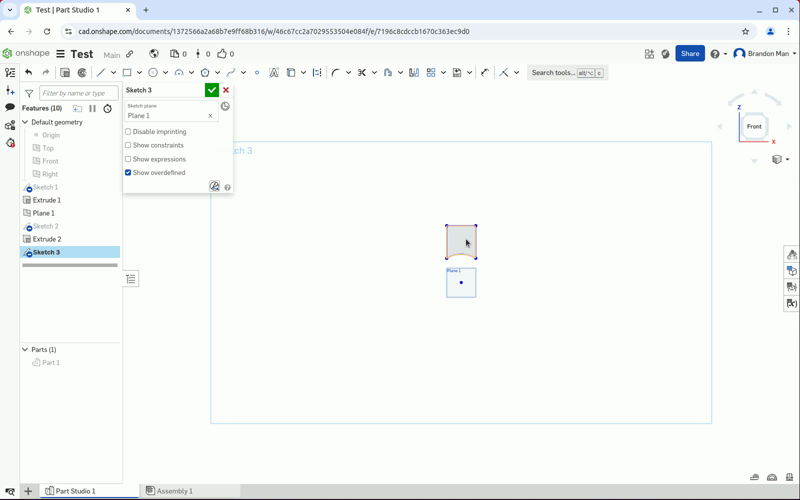
scroll(6)
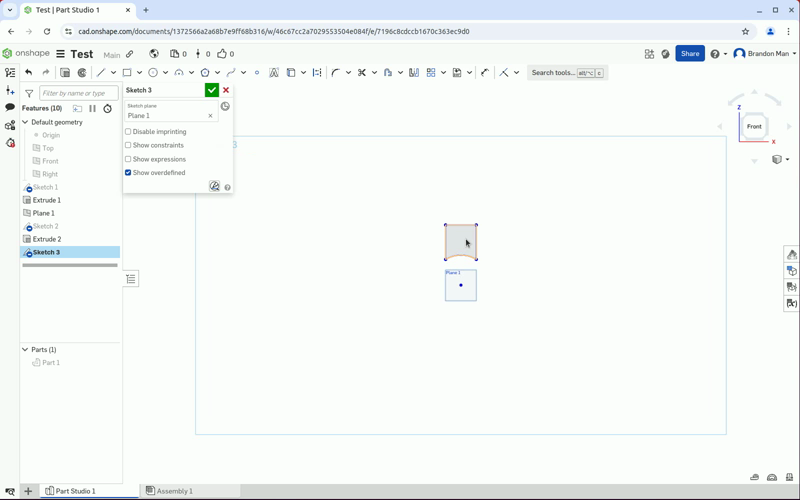
scroll(6)
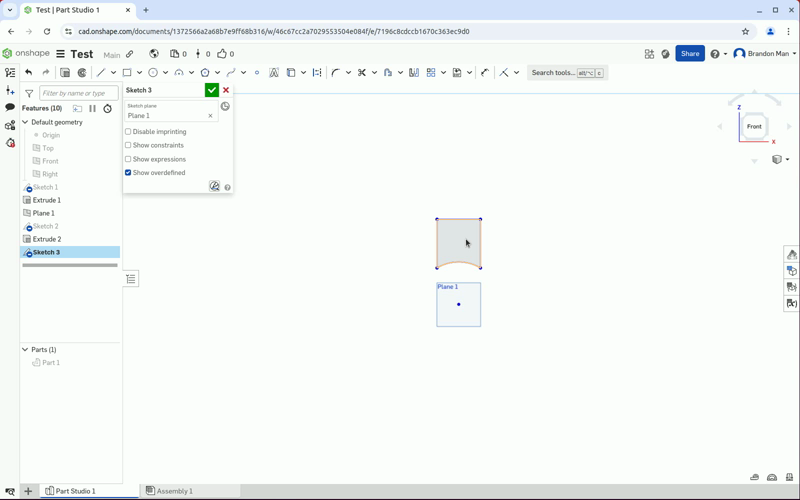
scroll(6)
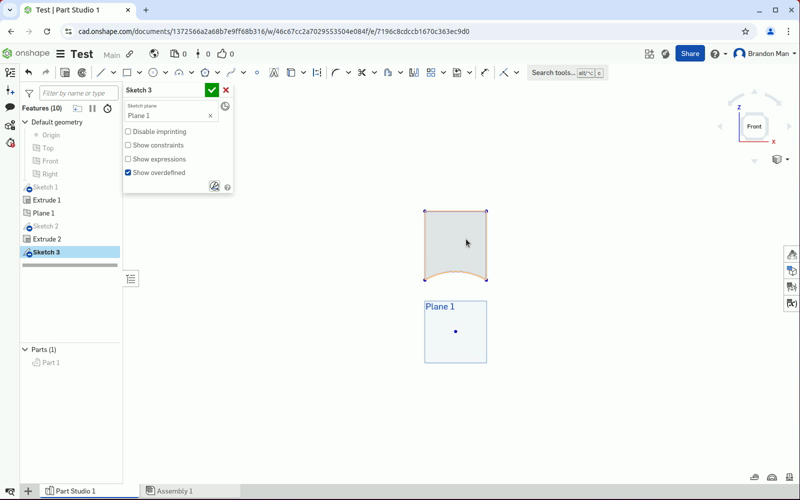
scroll(6)
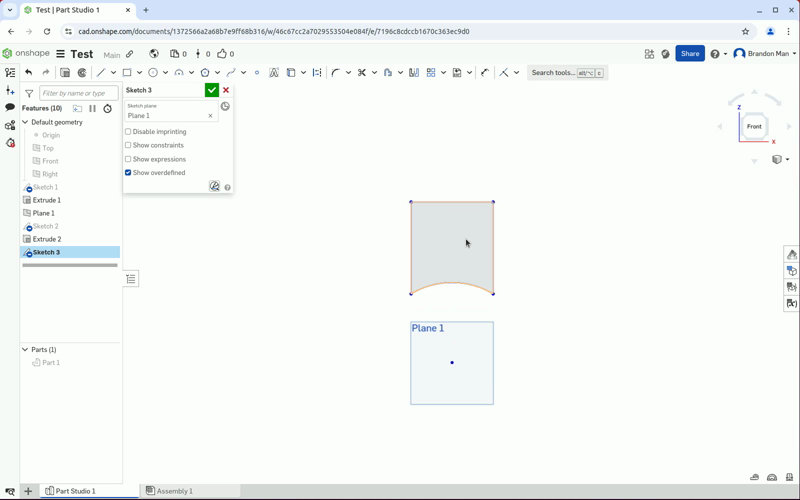
scroll(6)
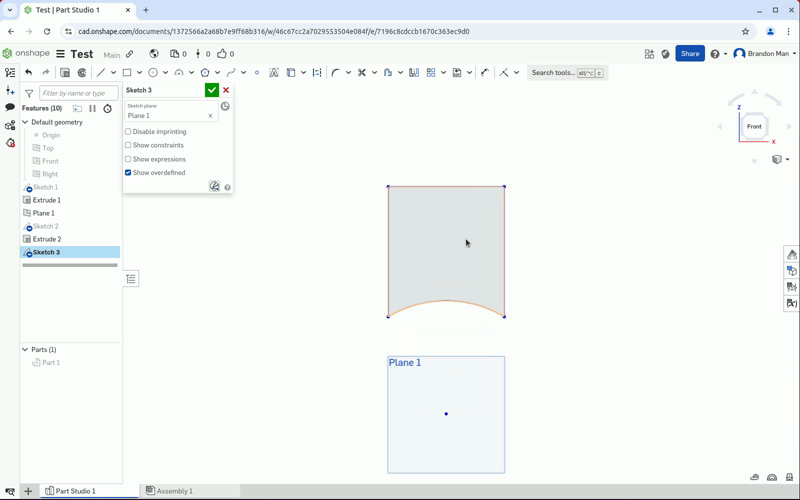
scroll(6)
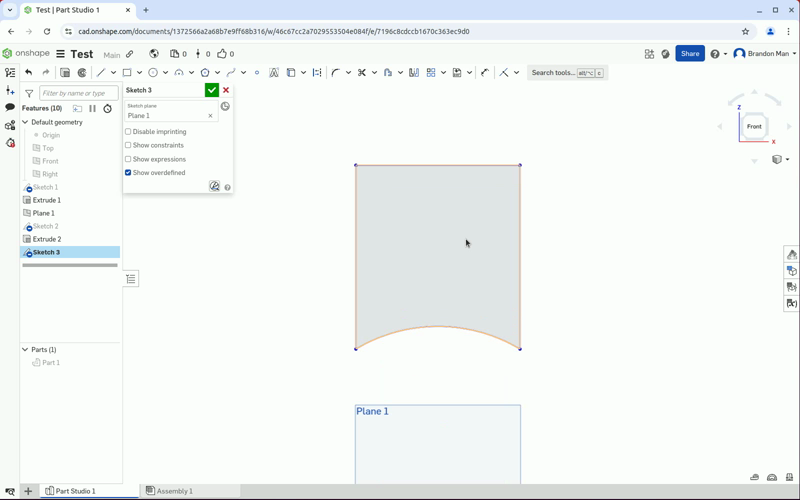
scroll(6)
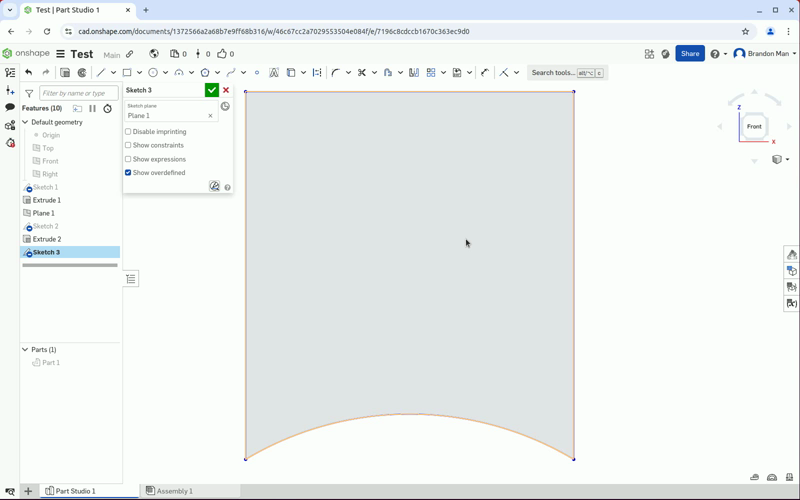
click(466, 238)
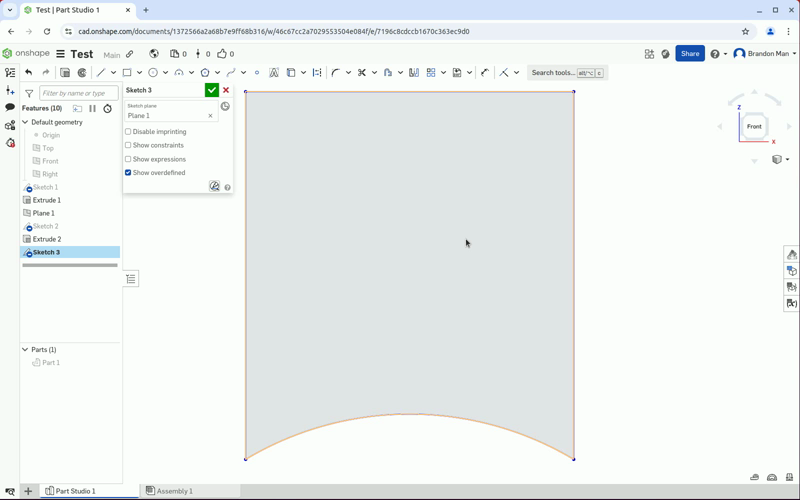
scroll(-6)
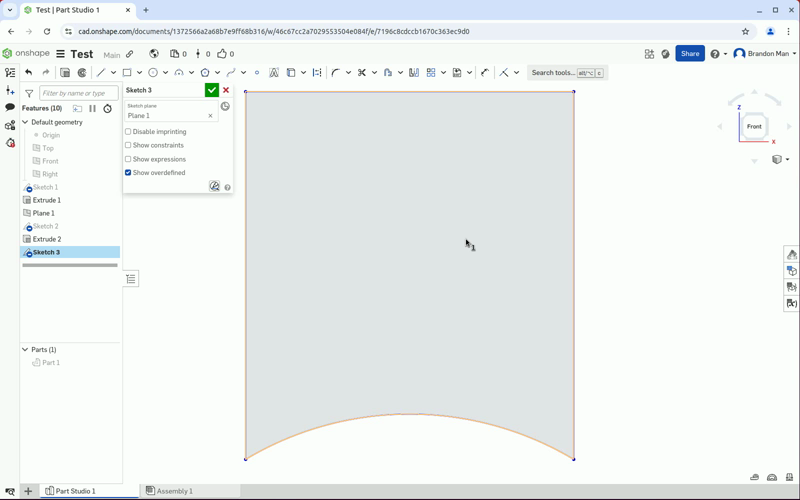
scroll(-6)
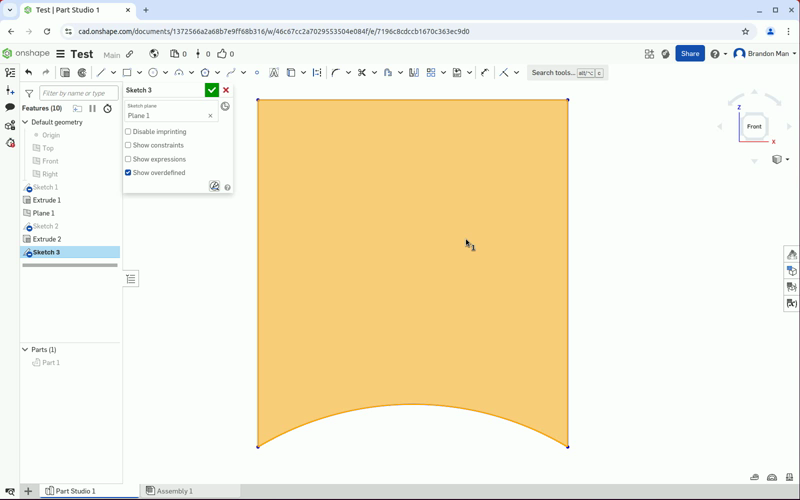
scroll(-6)
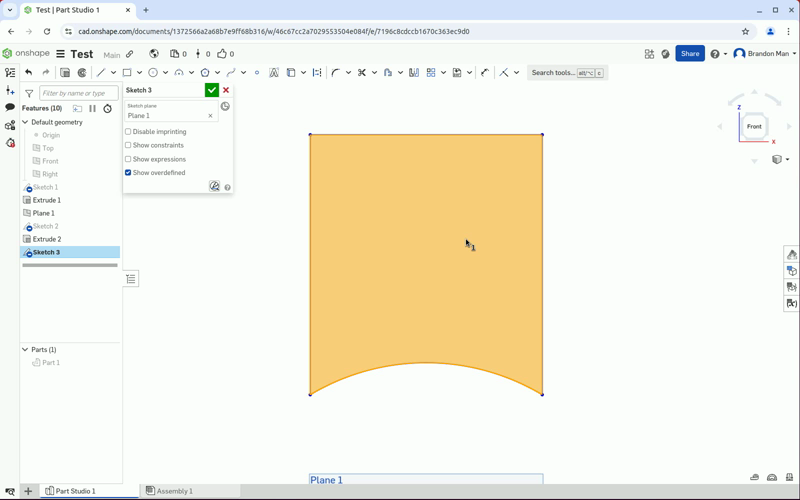
scroll(-6)
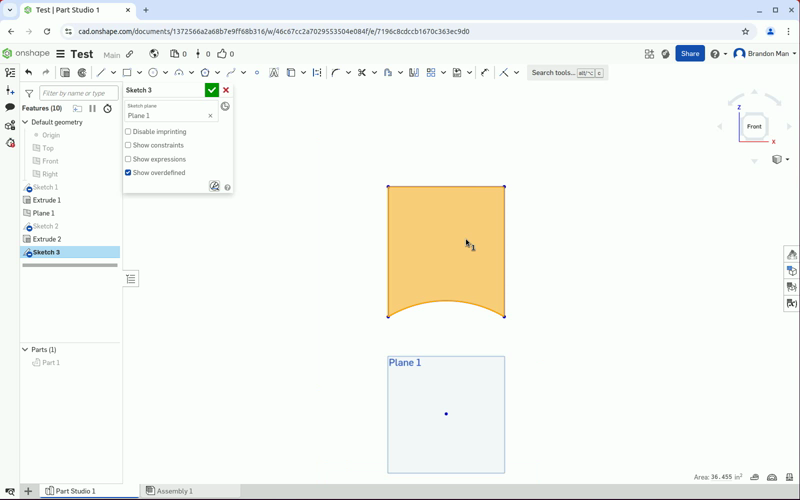
scroll(-6)
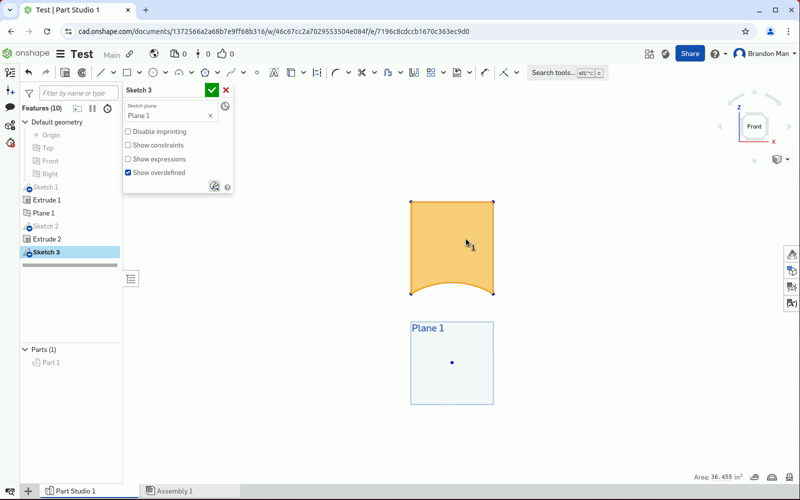
scroll(-6)
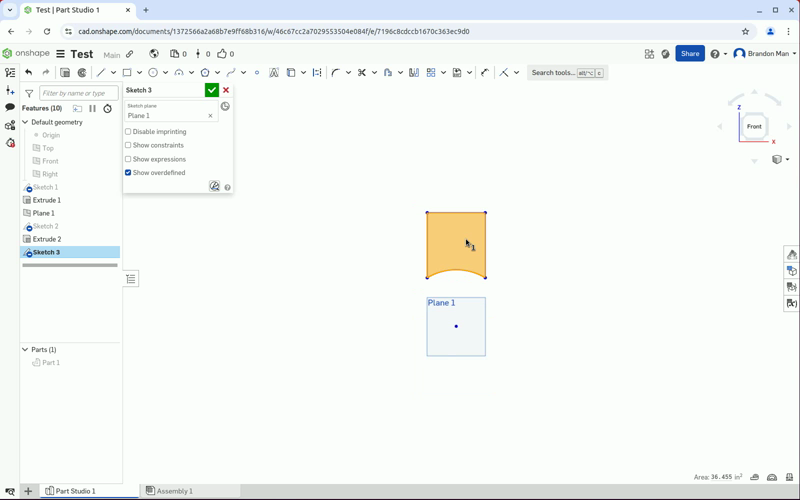
scroll(-6)
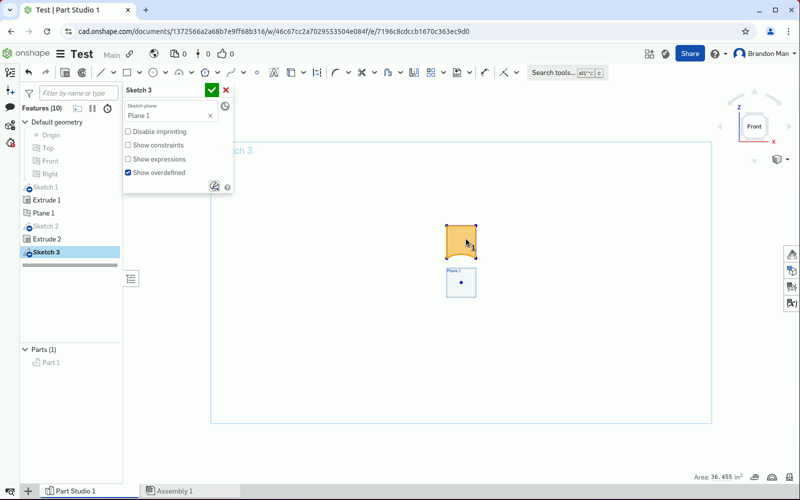
mouse_move(73, 352)
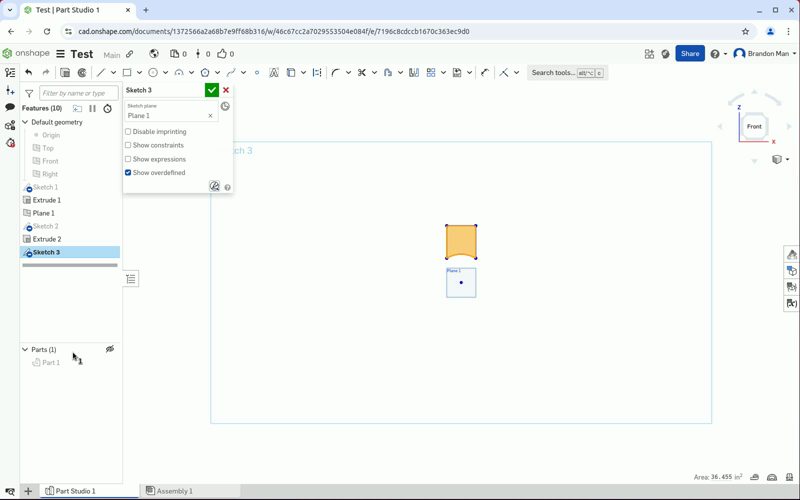
key(shift+y)
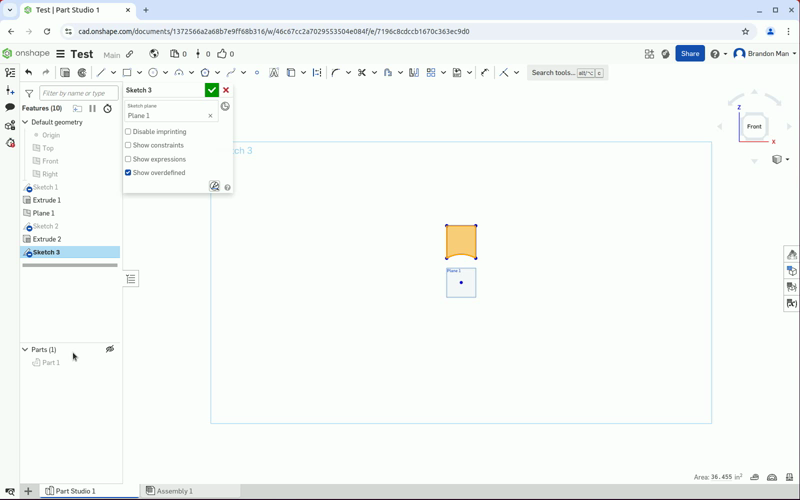
key(shift+e)
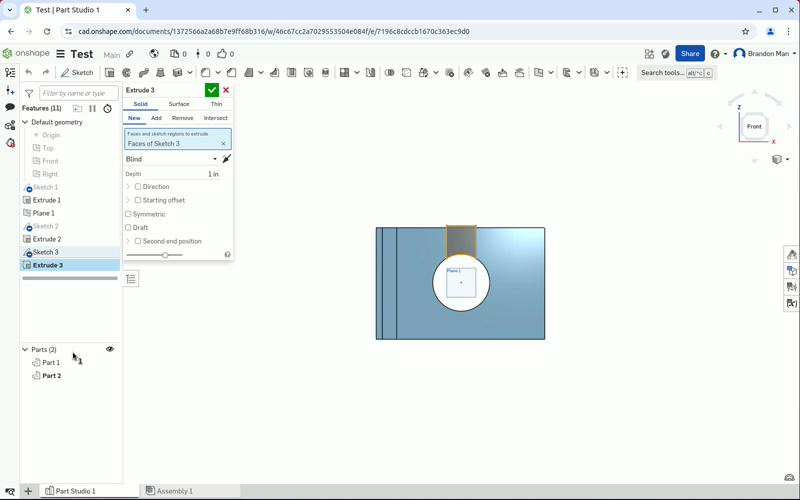
mouse_move(143, 106)
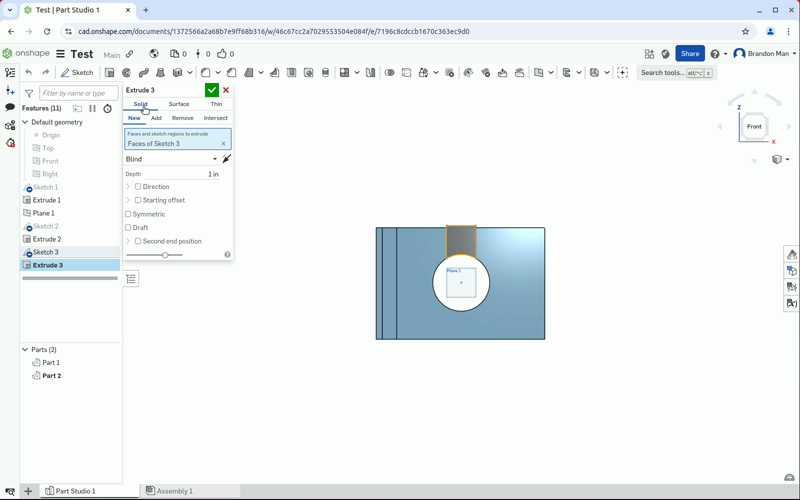
click(143, 106)
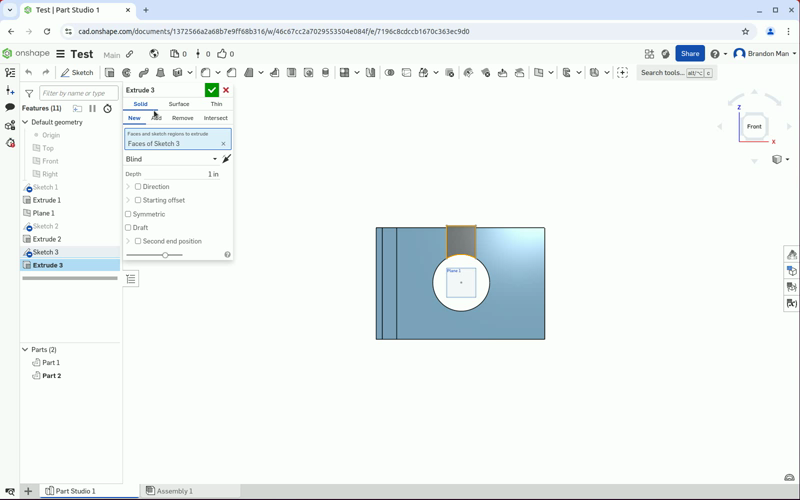
mouse_move(186, 120)
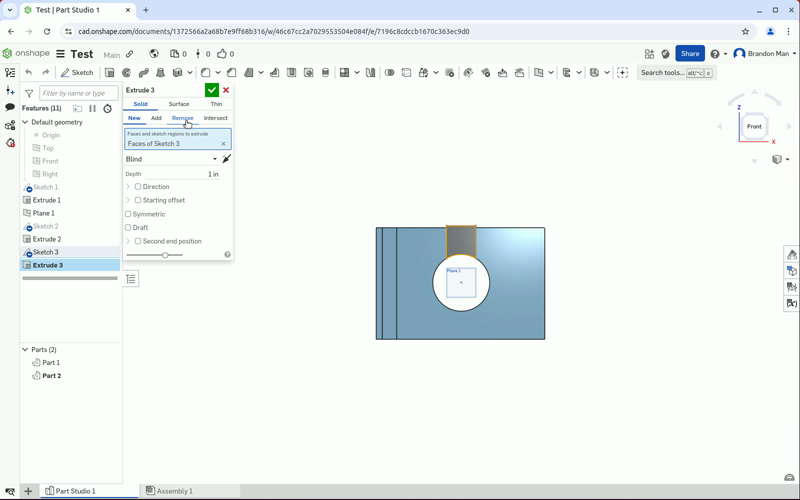
click(186, 120)
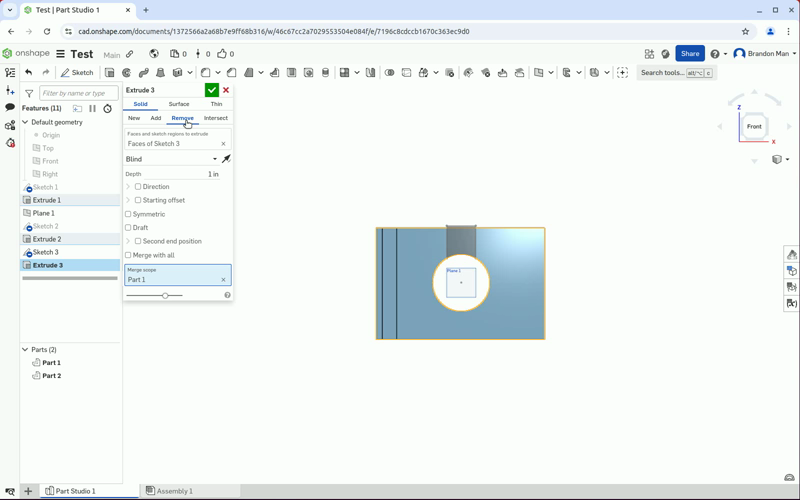
key(tab, 4)
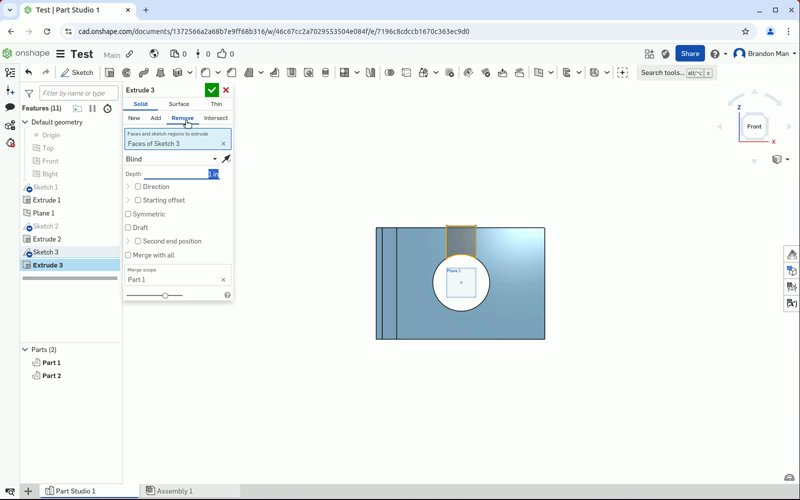
text(1.204)
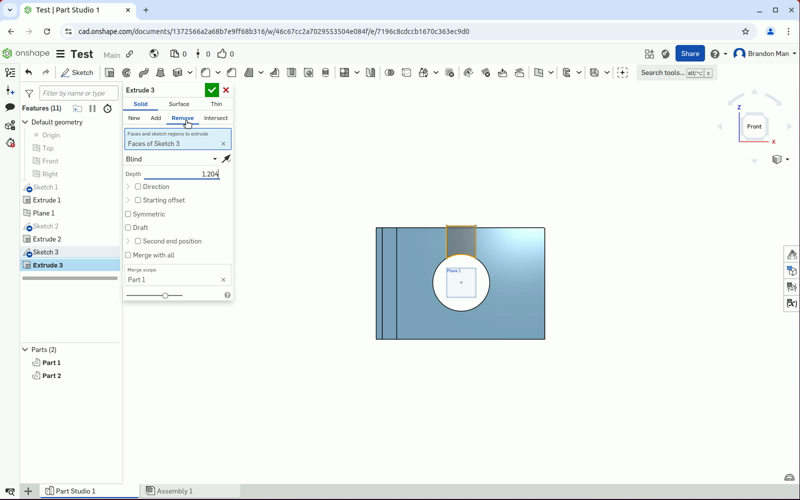
key(tab, 6)
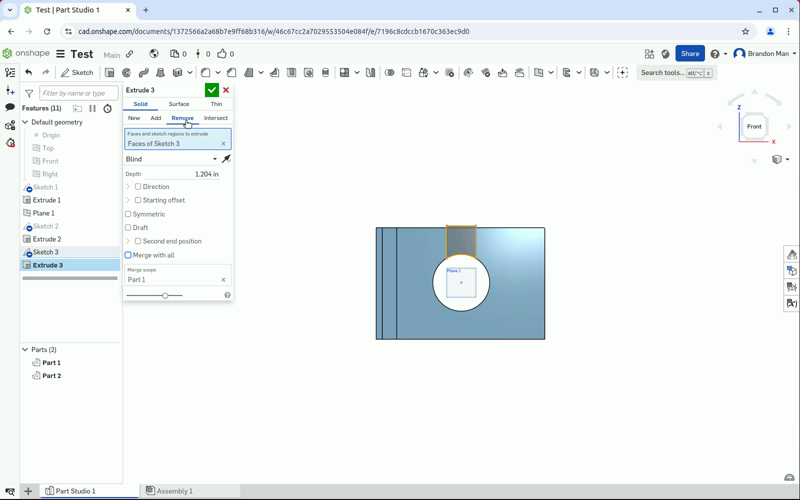
key(space)
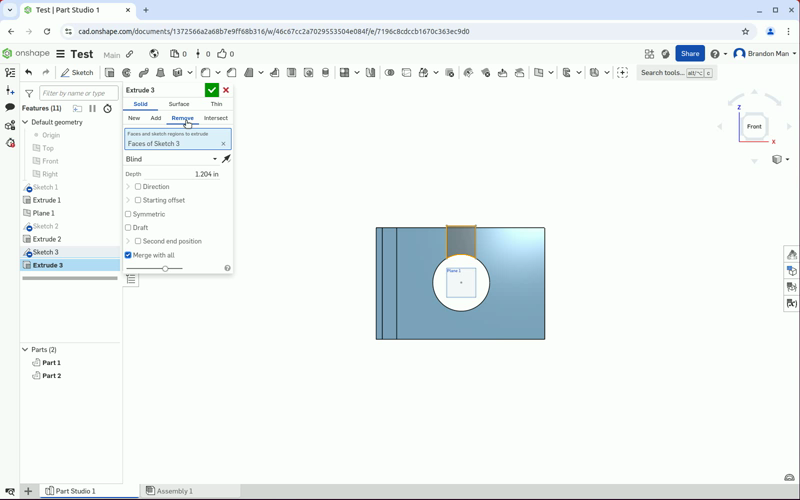
key(enter)
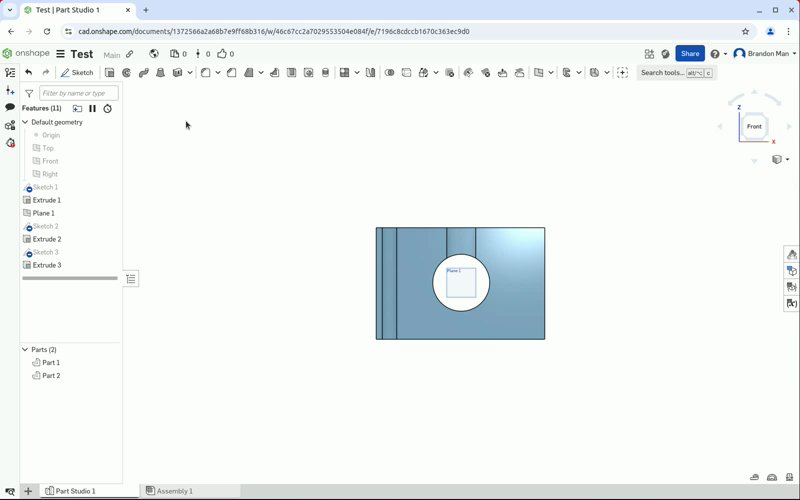
key(shift+h)
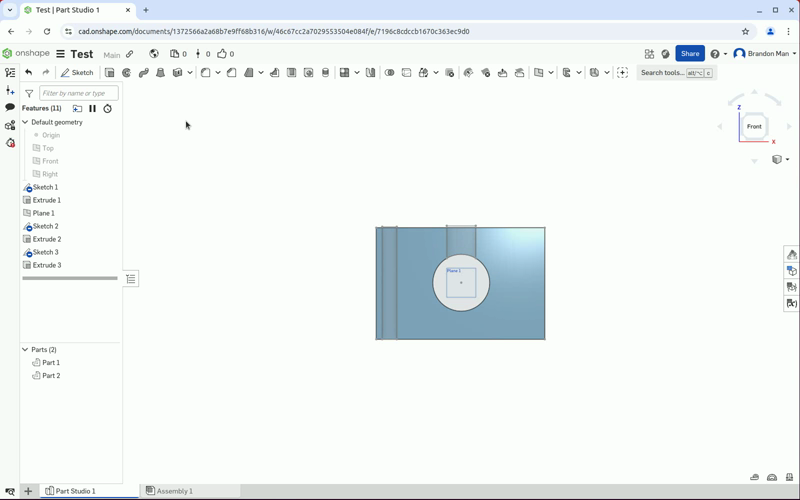
key(shift+h)
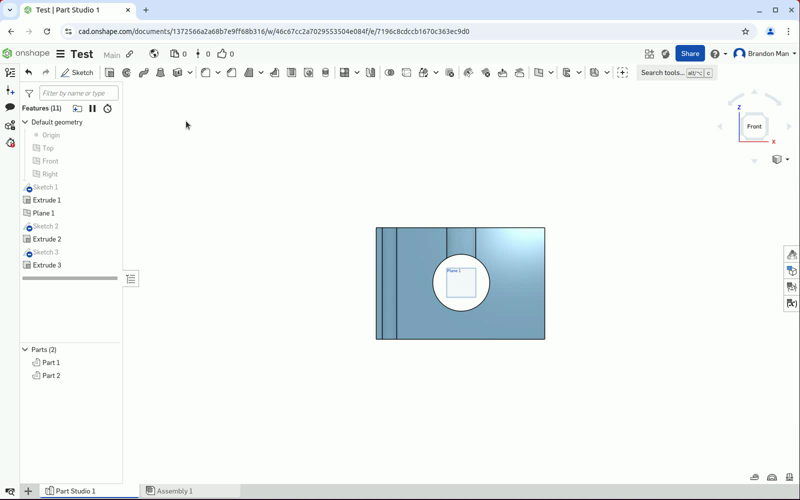
mouse_move(73, 189)
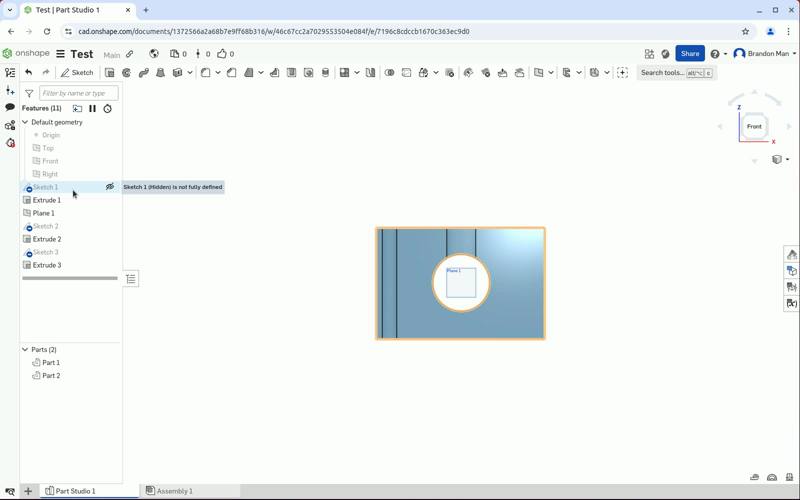
click(73, 189)
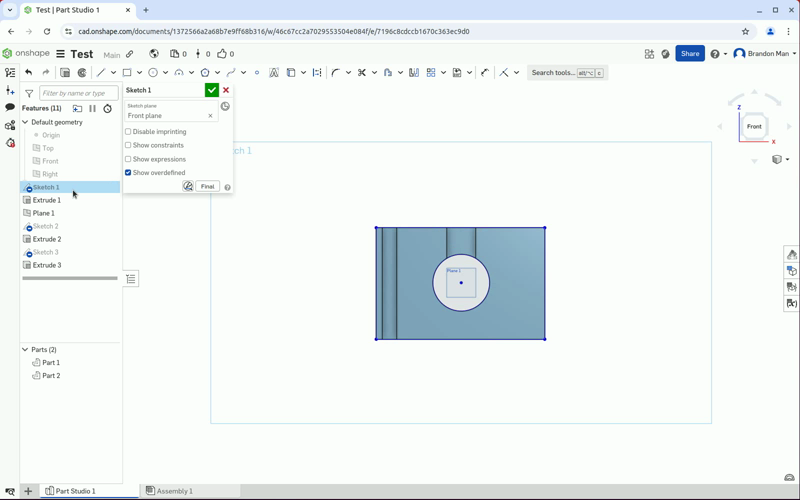
mouse_move(229, 92)
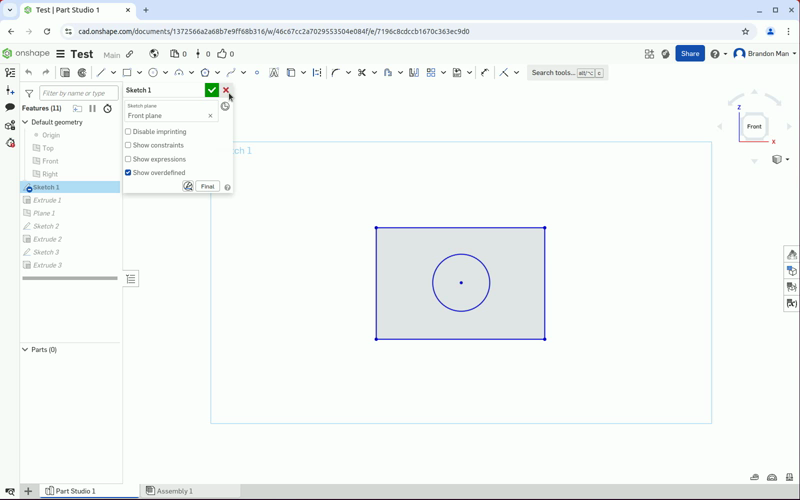
click(229, 92)
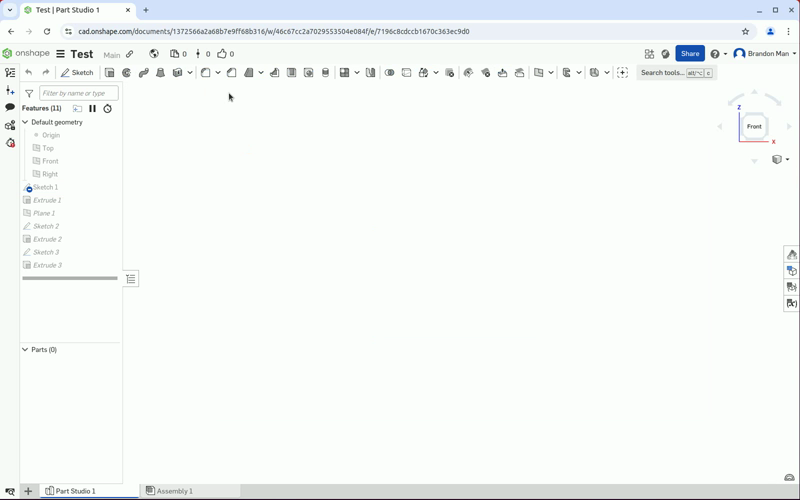
key(shift+s)
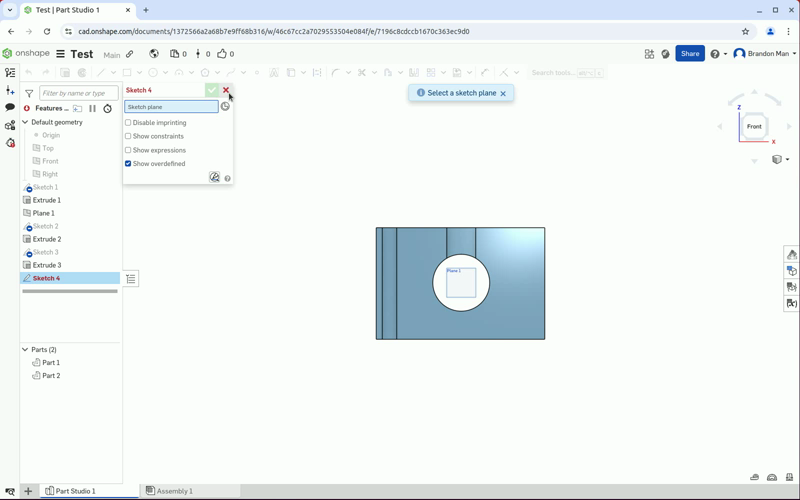
mouse_move(73, 215)
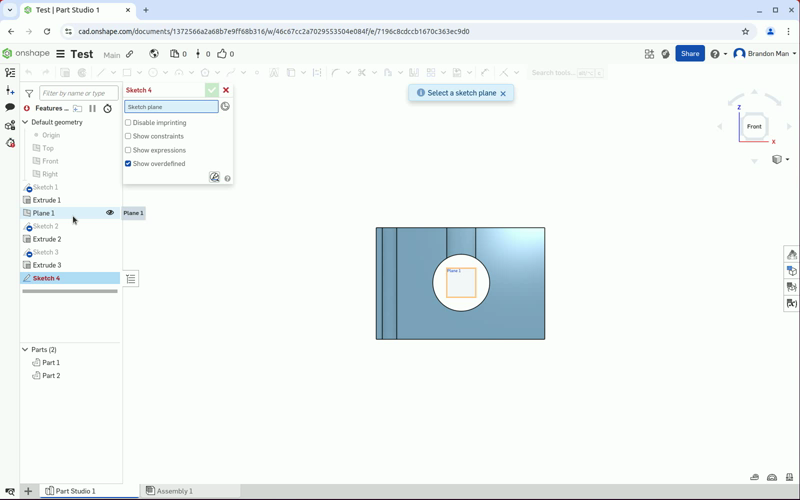
click(73, 215)
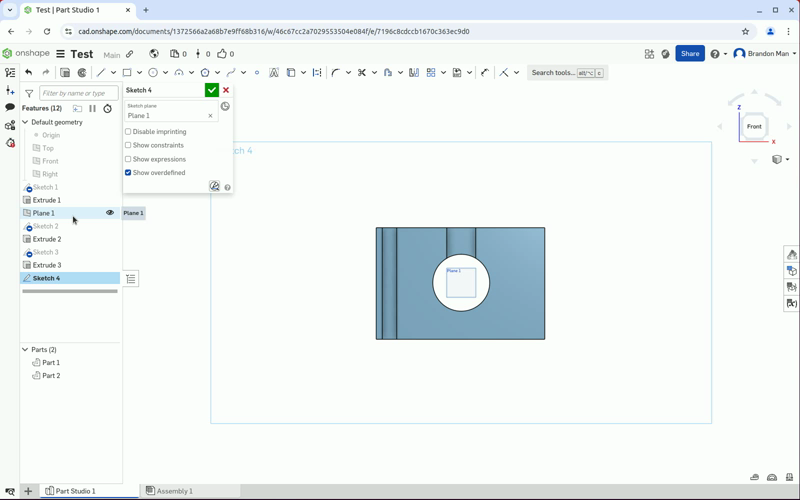
mouse_move(73, 352)
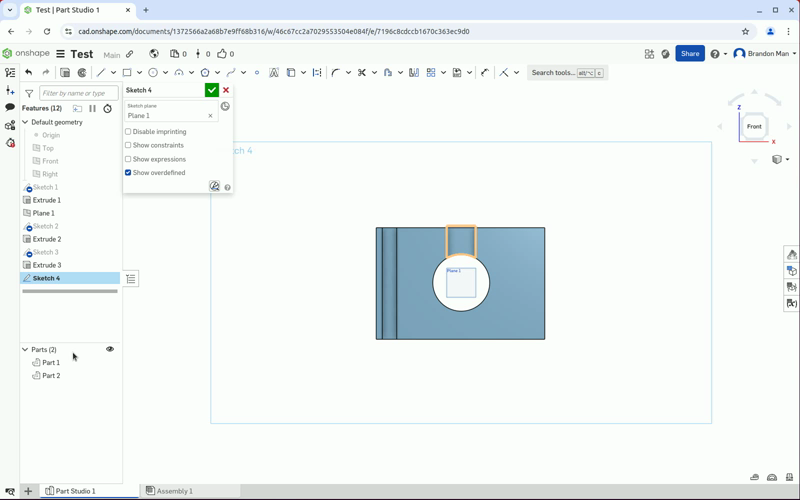
key(y)
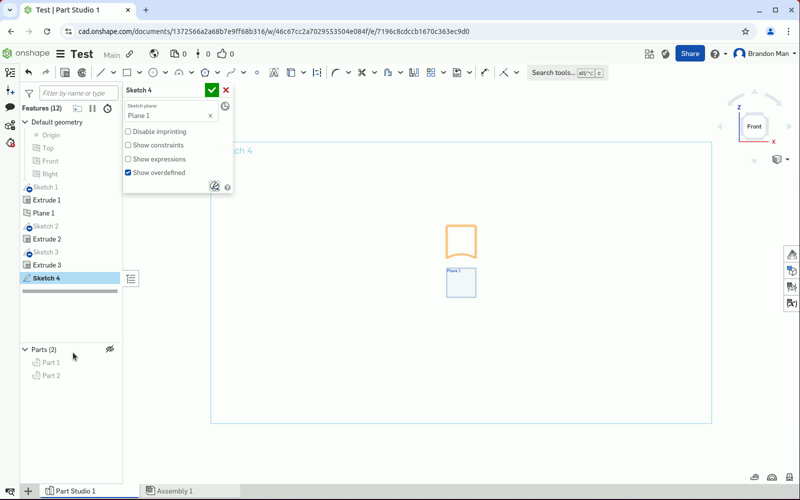
key(l)
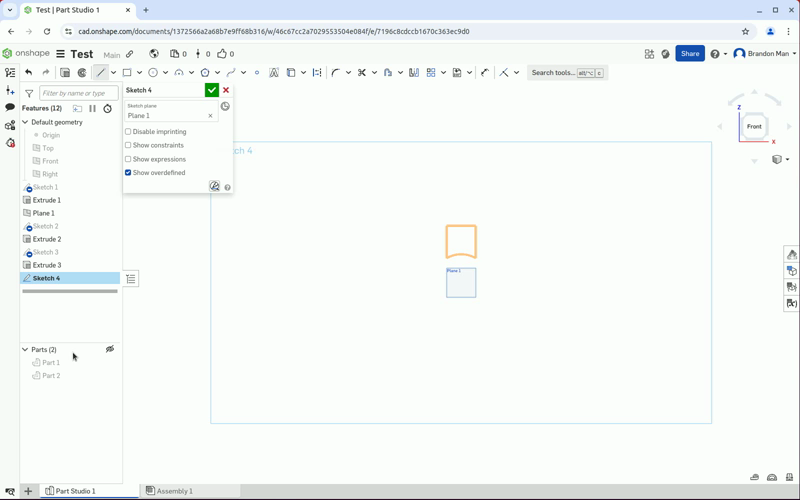
key_down(shift)
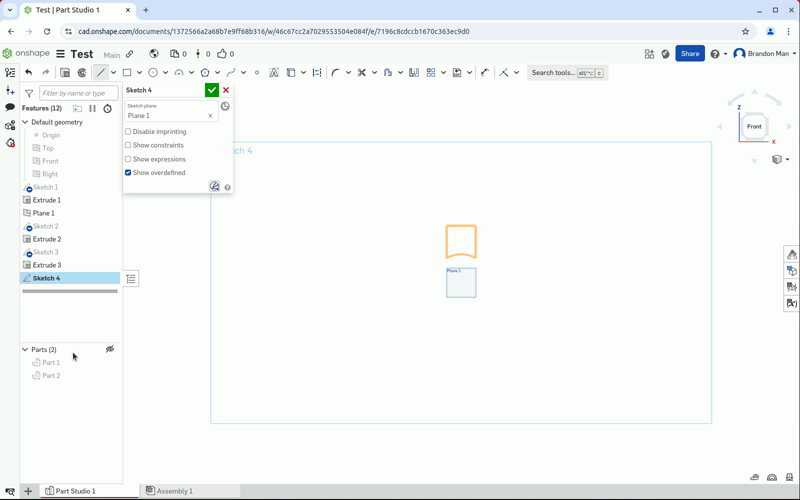
mouse_move(446, 339)
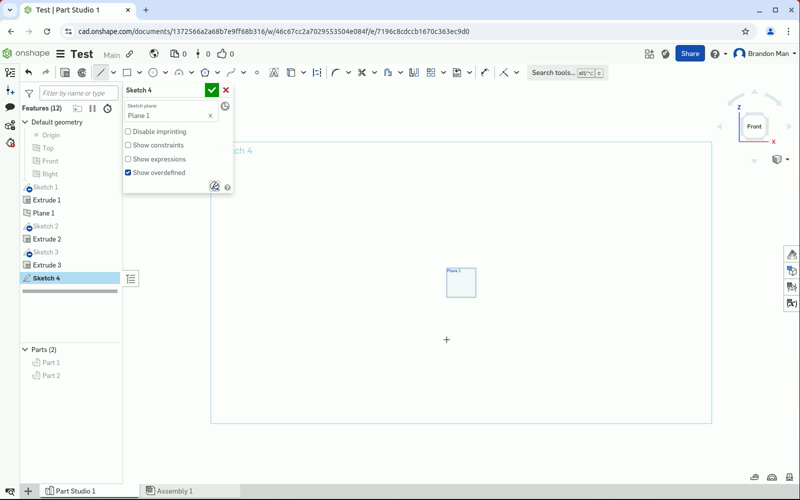
click(446, 339)
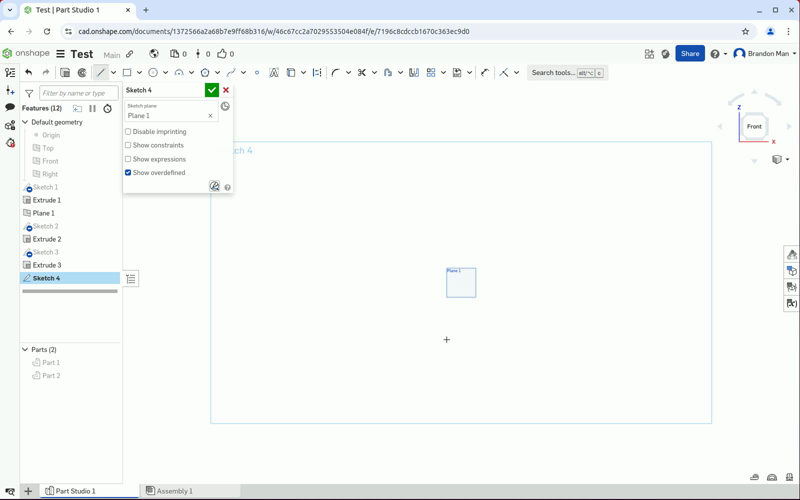
key_up(shift)
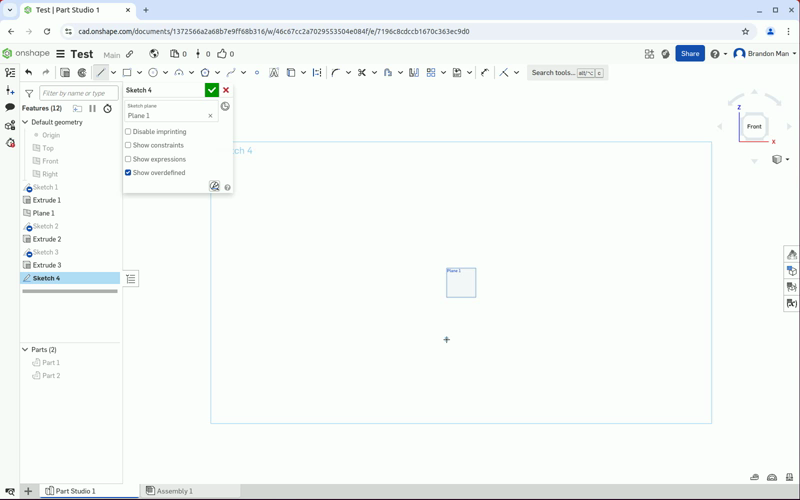
key_down(shift)
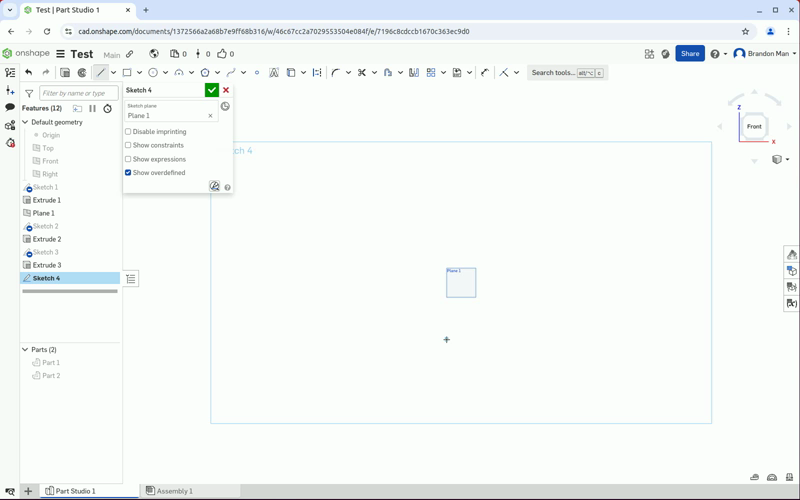
mouse_move(476, 339)
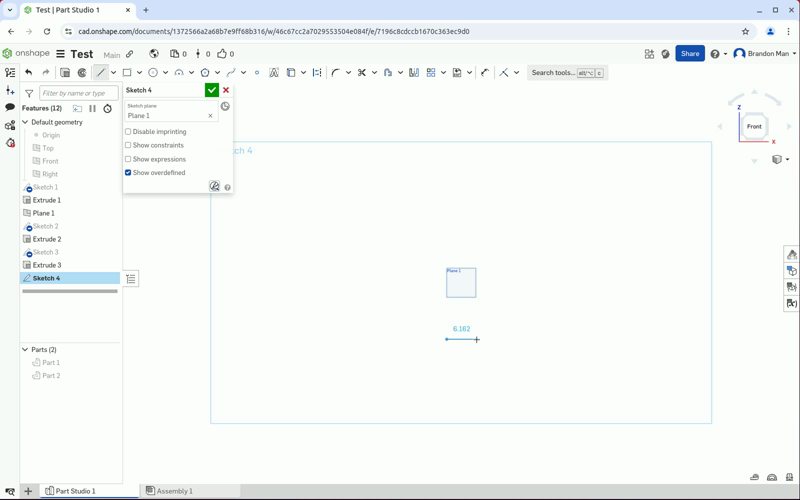
mouse_move(475, 339)
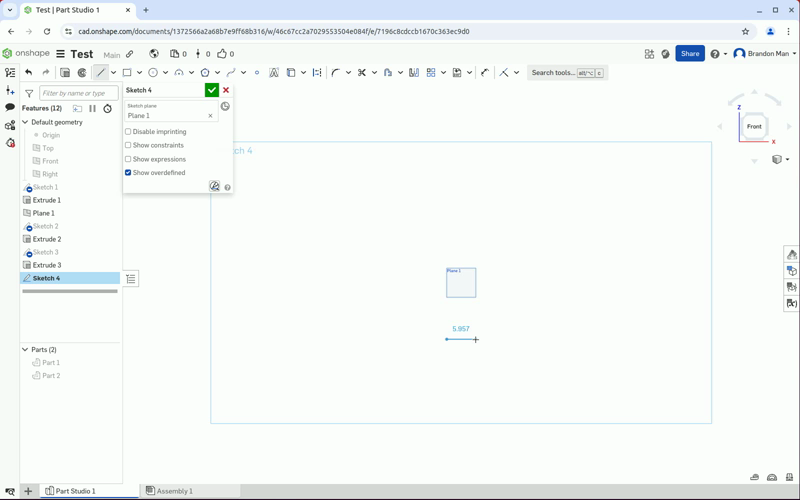
click(475, 339)
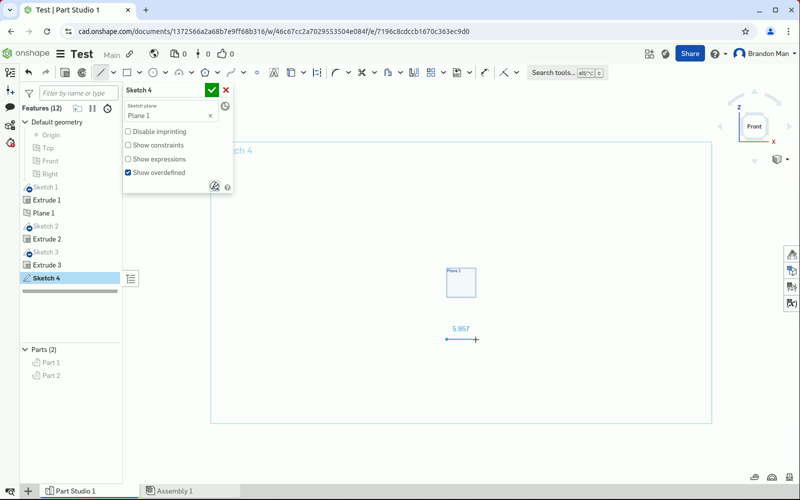
key_up(shift)
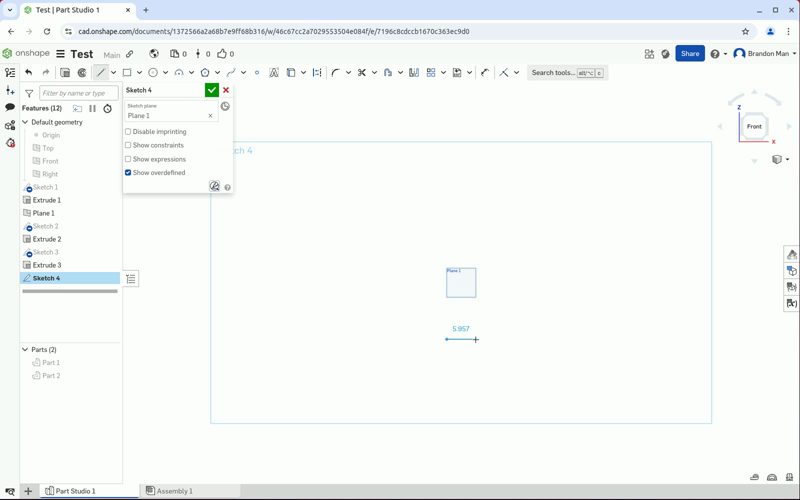
key_down(shift)
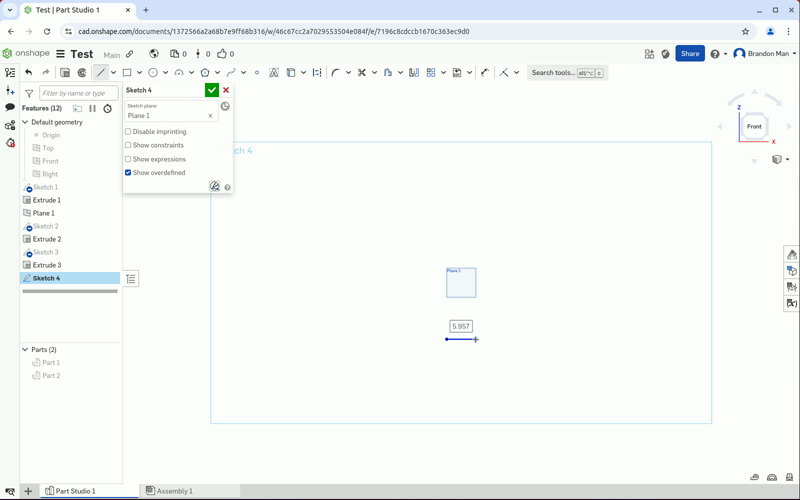
mouse_move(505, 339)
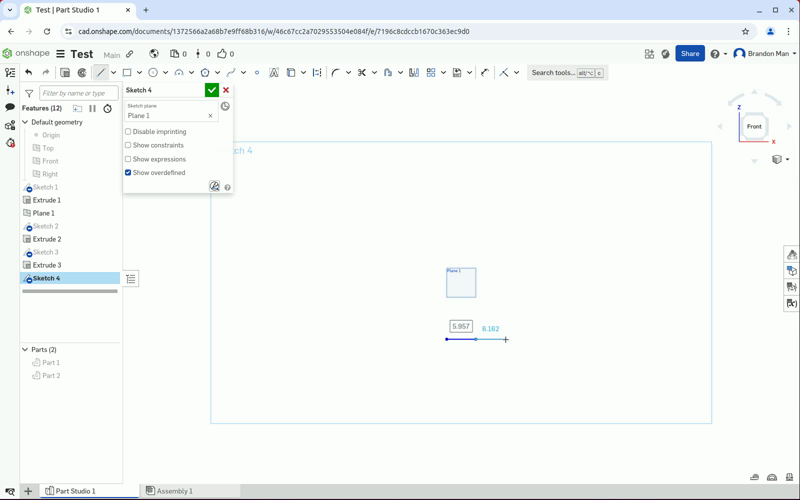
mouse_move(475, 306)
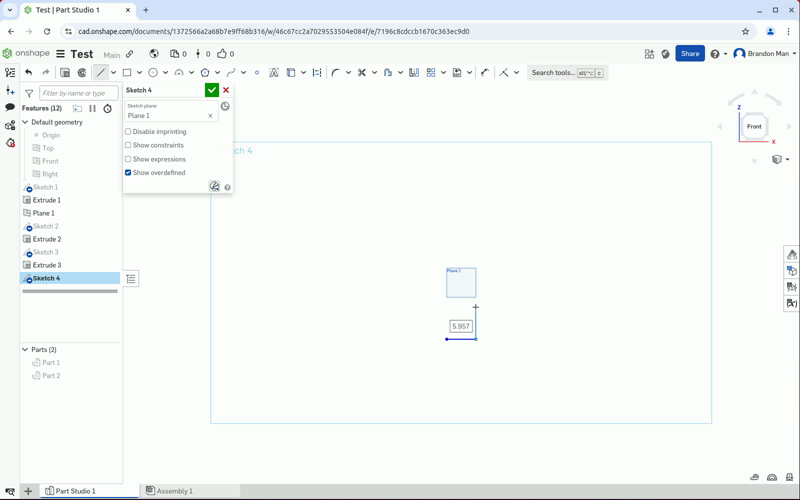
click(475, 306)
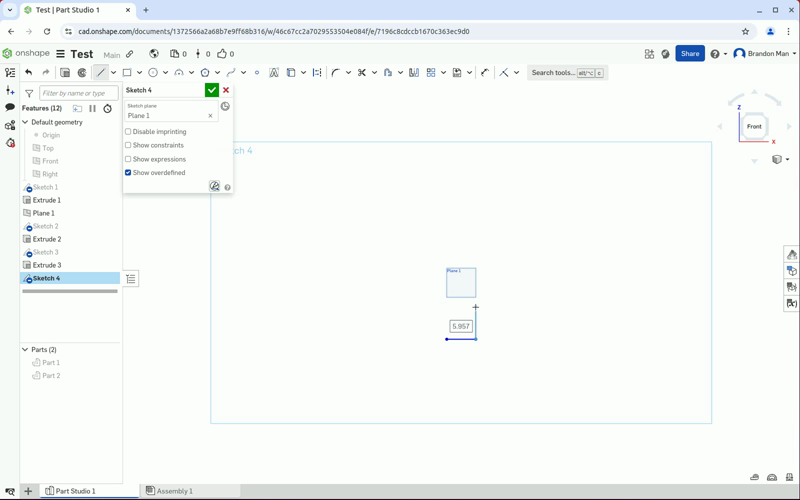
key_up(shift)
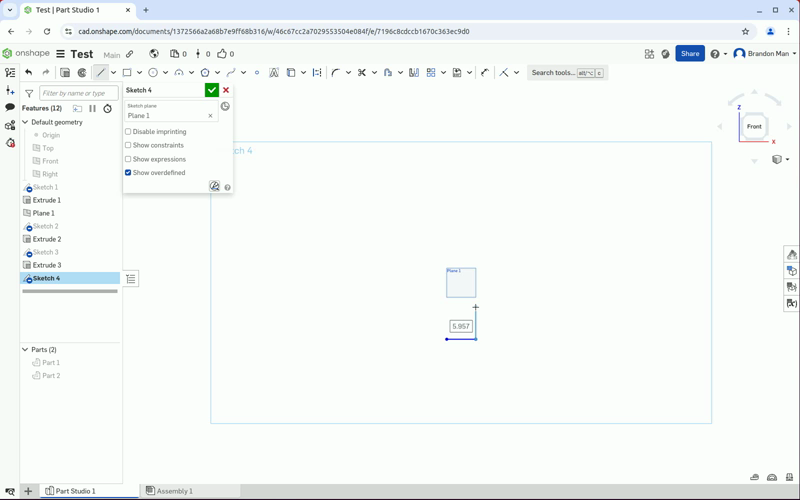
key(esc)
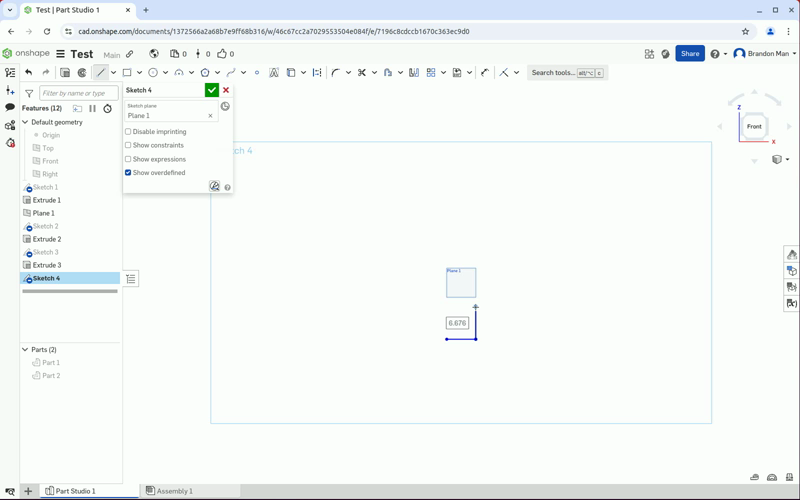
key(a)
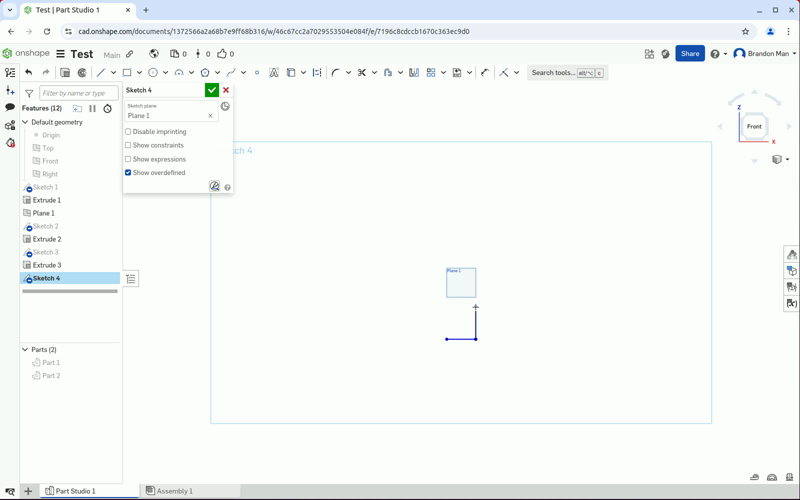
mouse_move(475, 306)
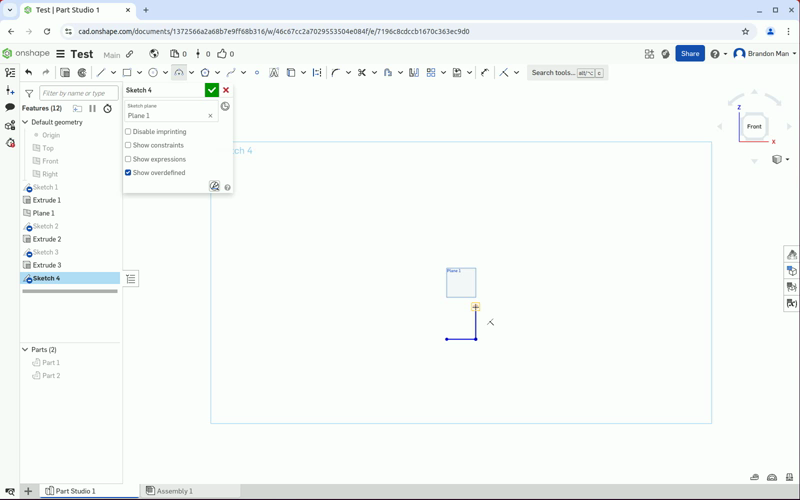
click(475, 306)
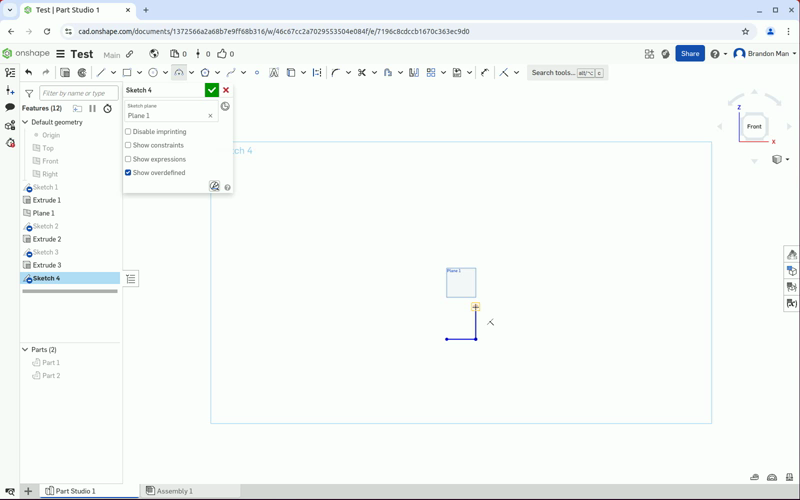
key_down(shift)
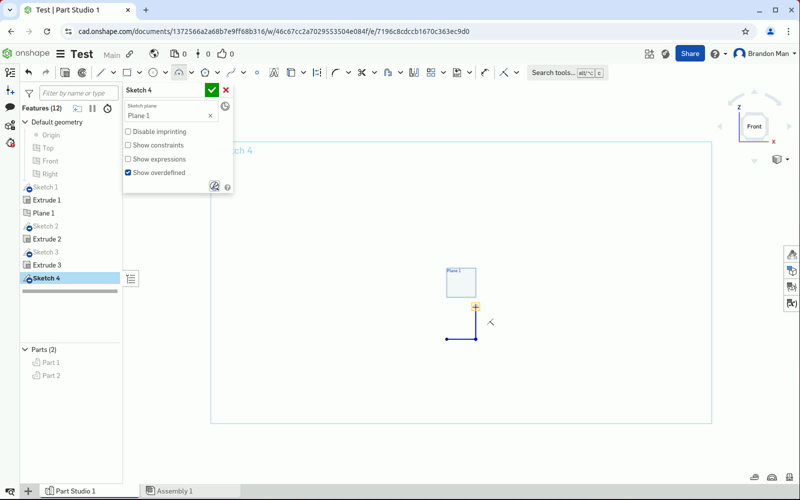
mouse_move(446, 306)
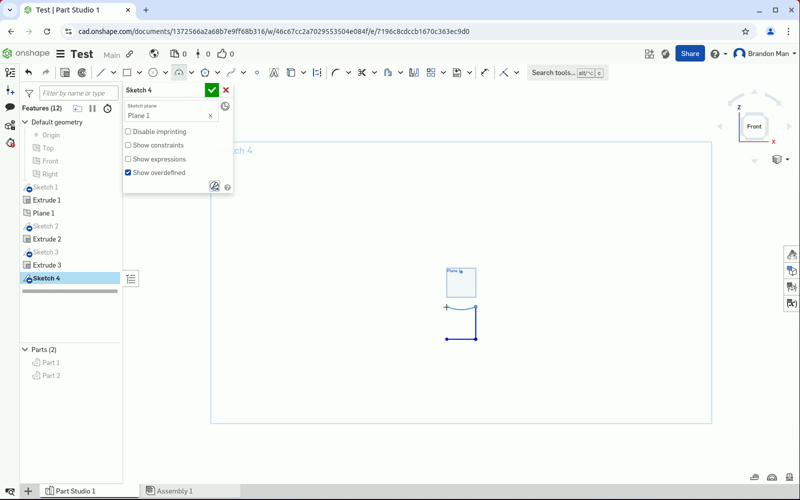
click(446, 306)
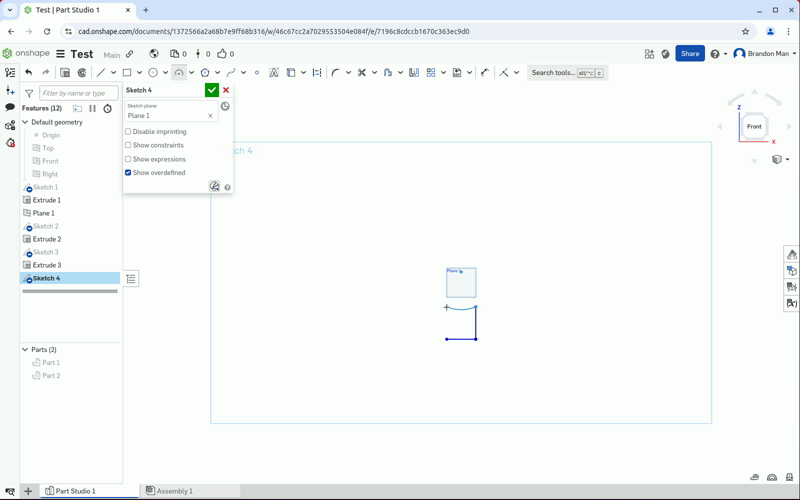
mouse_move(461, 310)
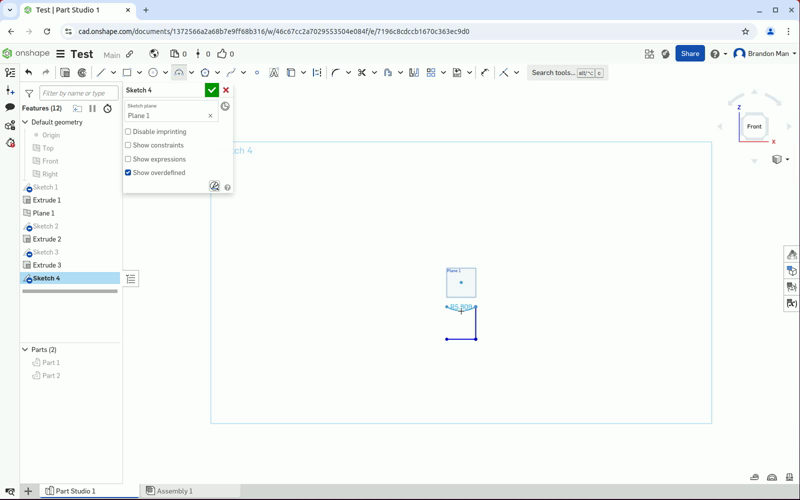
click(461, 310)
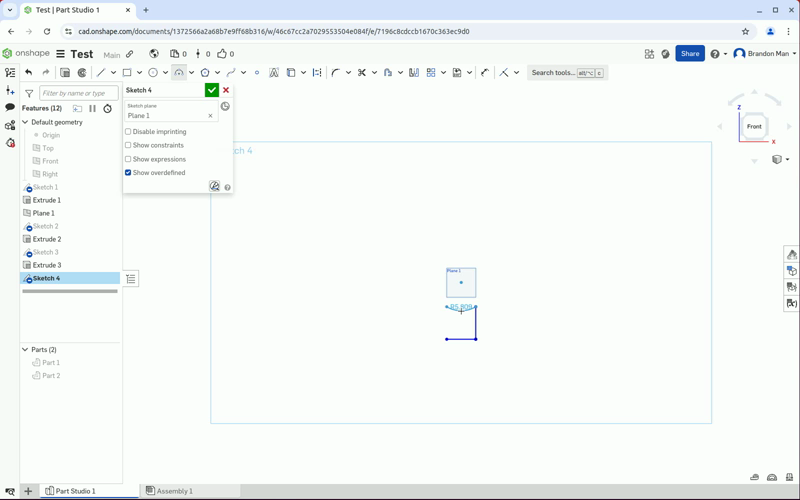
key_up(shift)
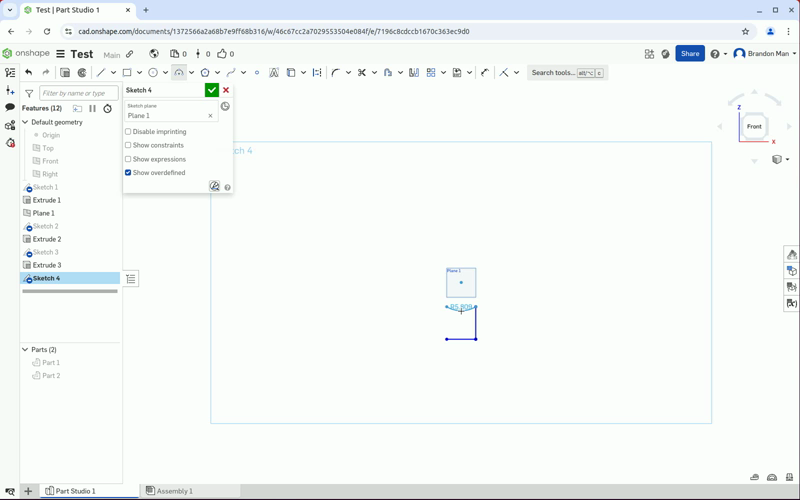
key(esc)
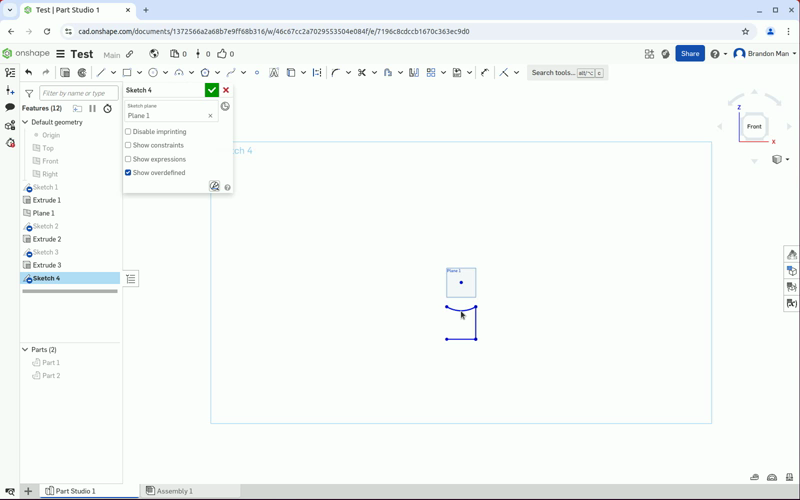
key(l)
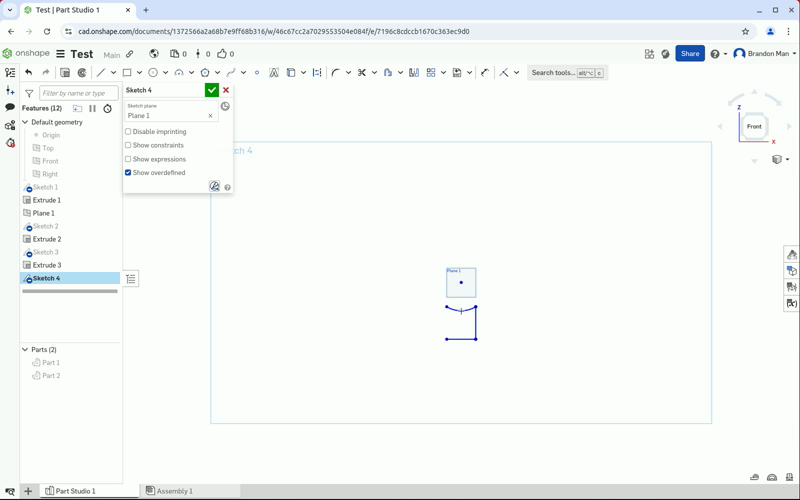
mouse_move(446, 306)
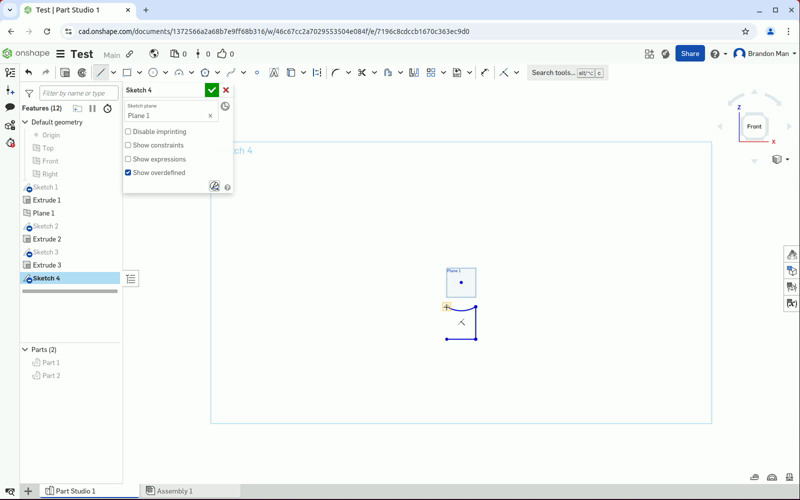
click(446, 306)
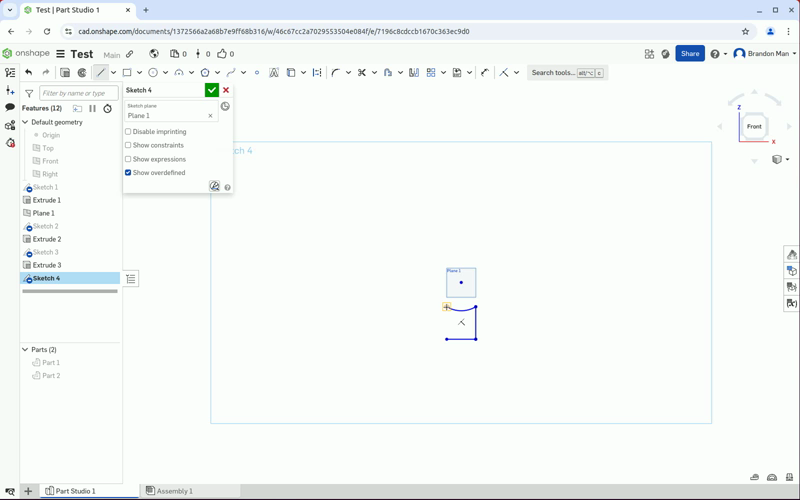
mouse_move(476, 306)
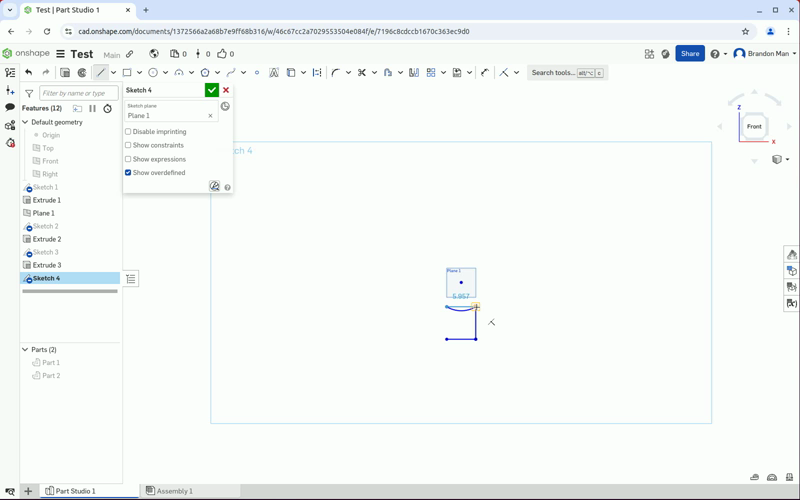
key_down(shift)
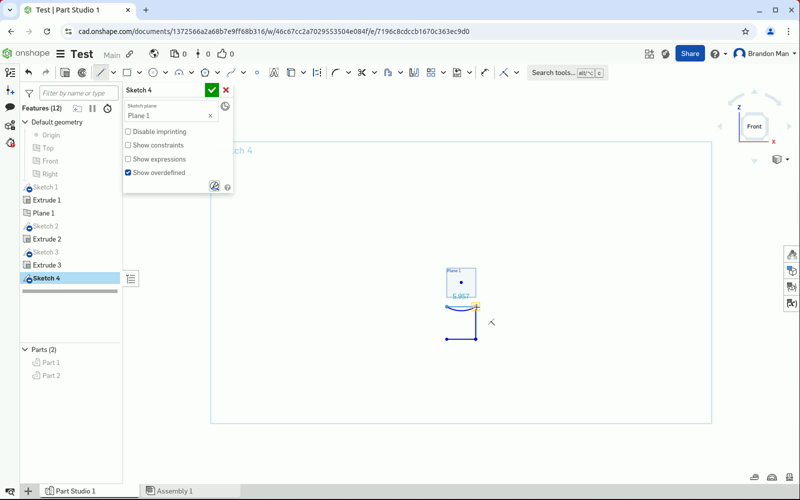
mouse_move(446, 339)
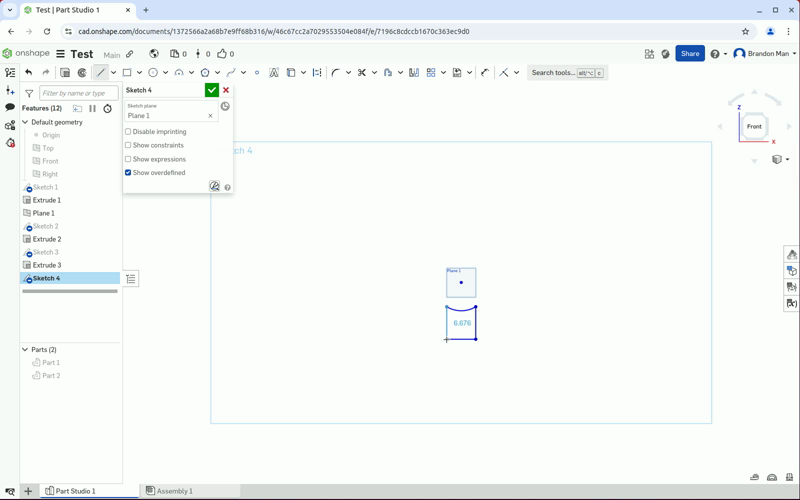
key_up(shift)
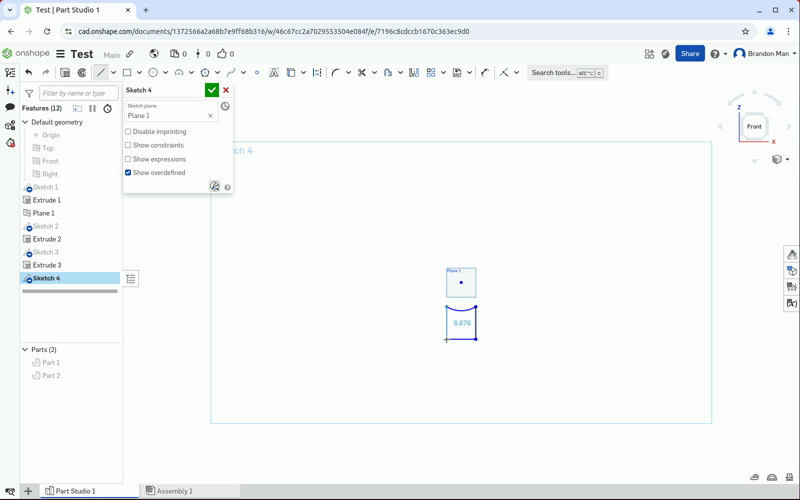
click(446, 339)
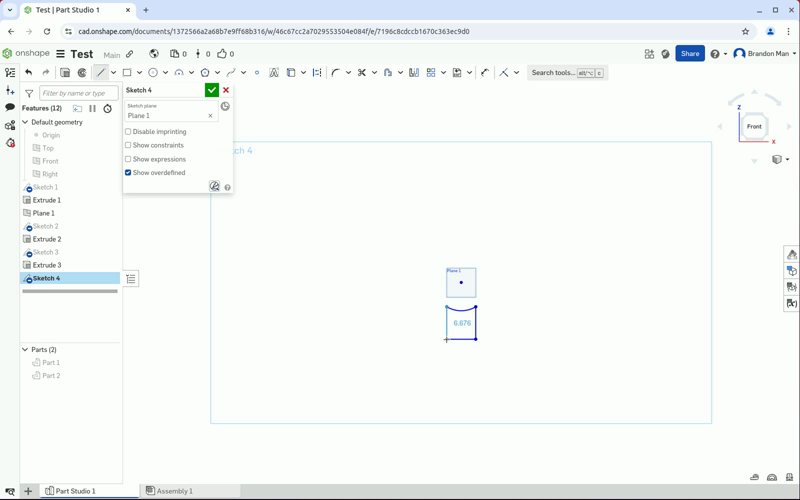
key(esc)
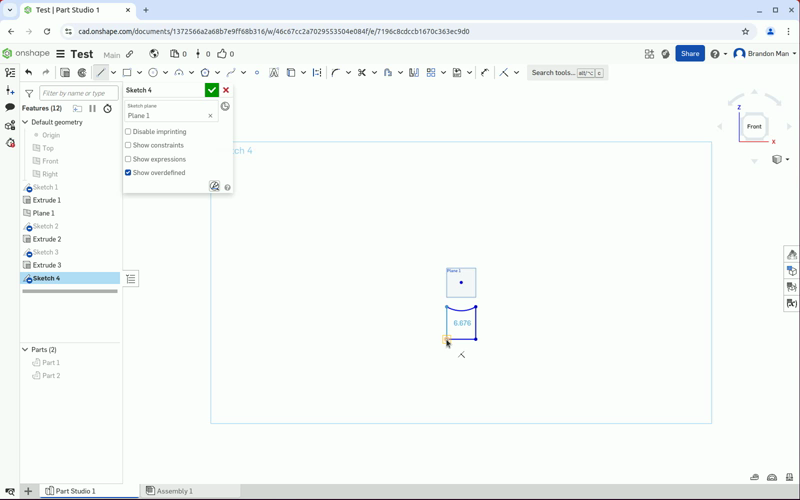
mouse_move(453, 324)
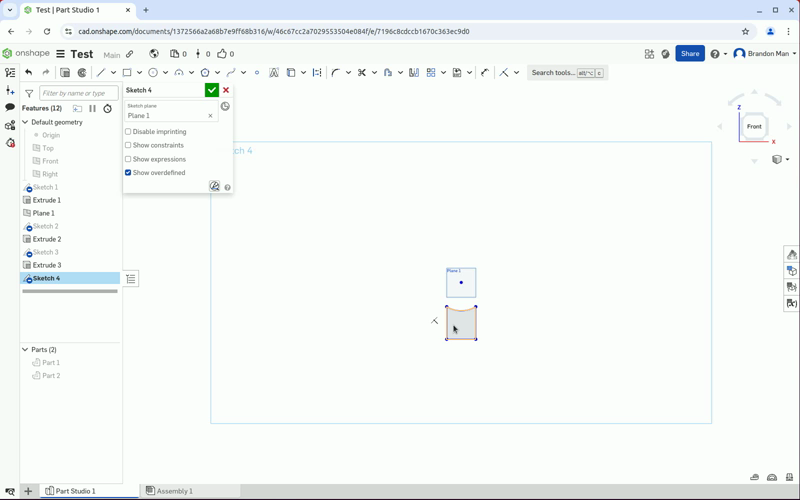
scroll(6)
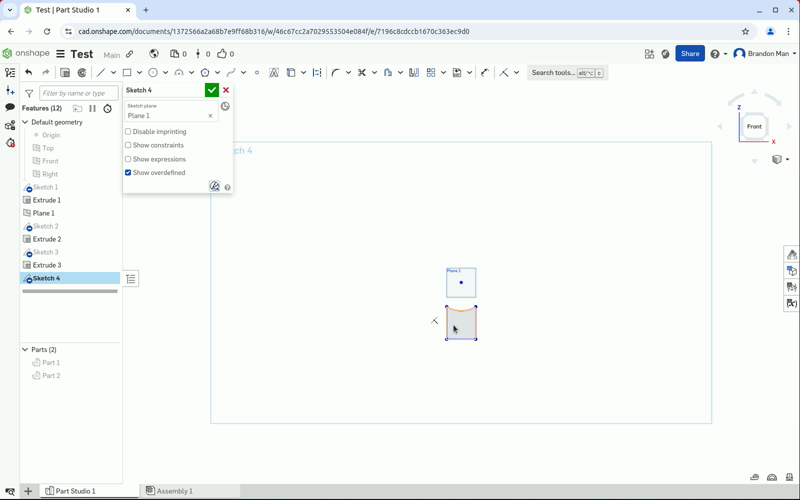
scroll(6)
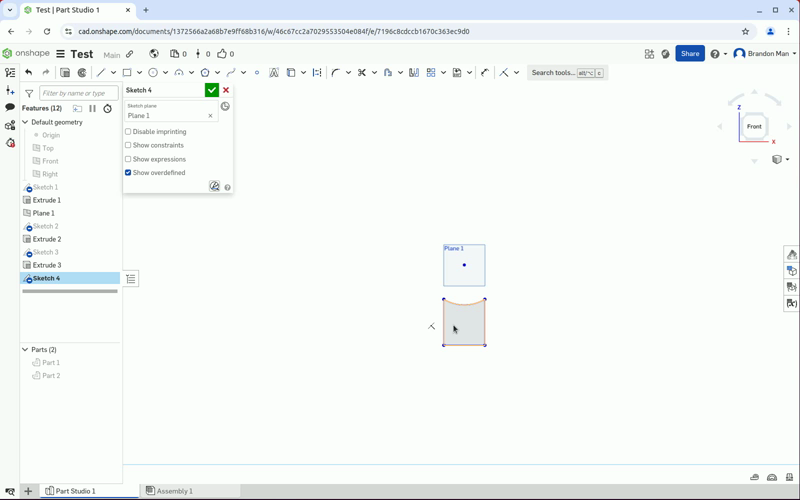
scroll(6)
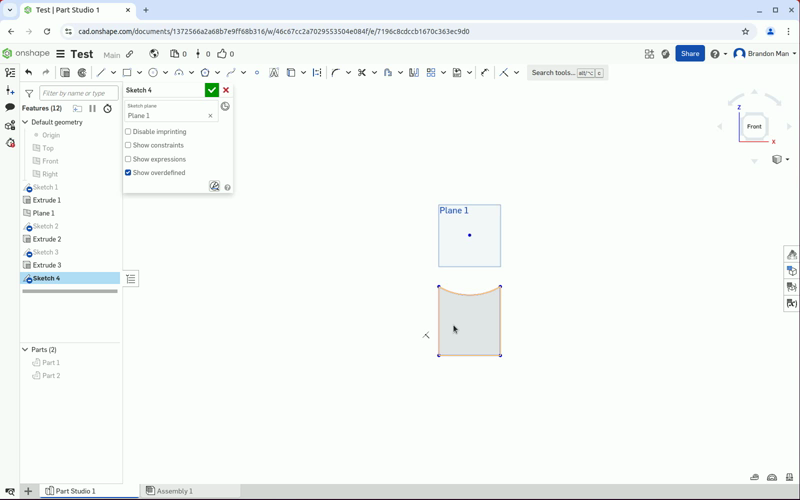
scroll(6)
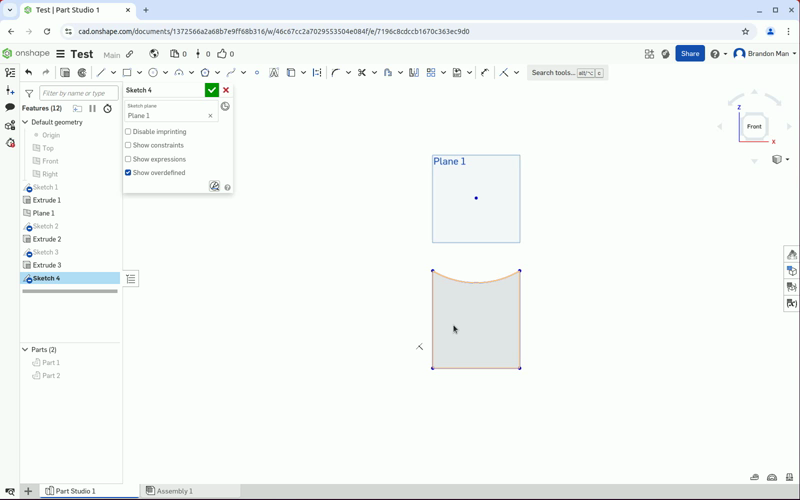
scroll(6)
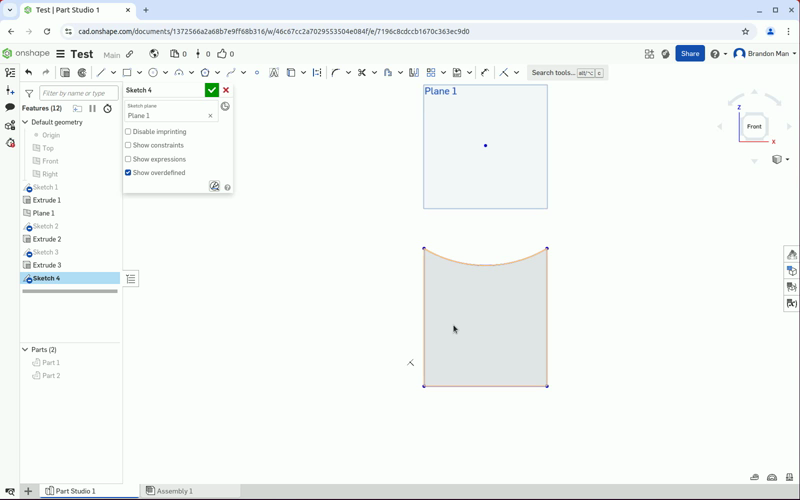
scroll(6)
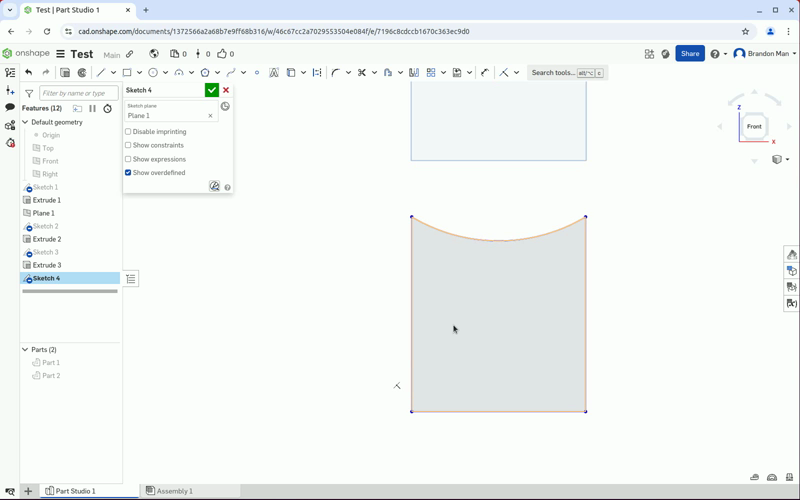
scroll(6)
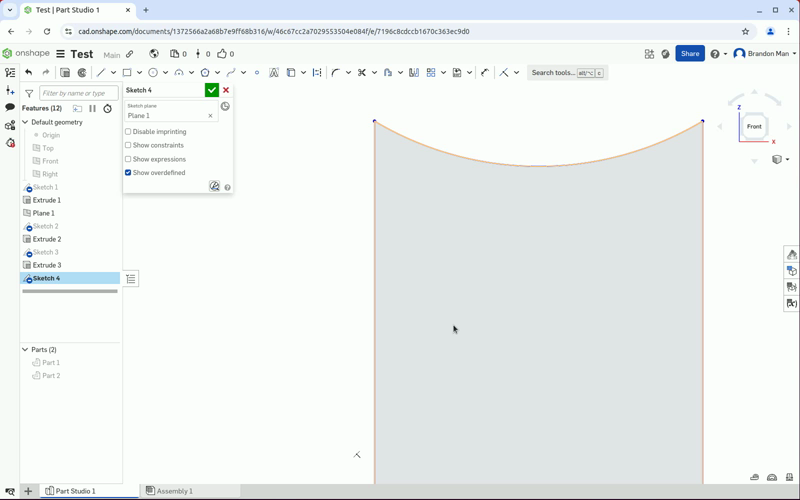
click(453, 324)
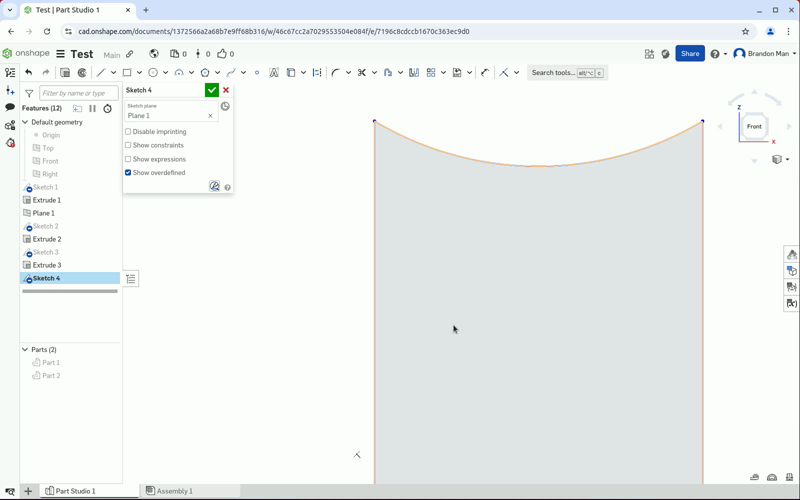
scroll(-6)
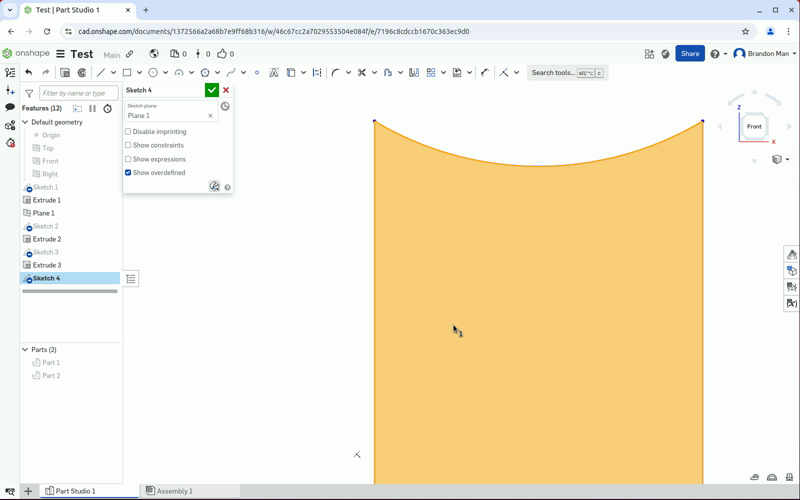
scroll(-6)
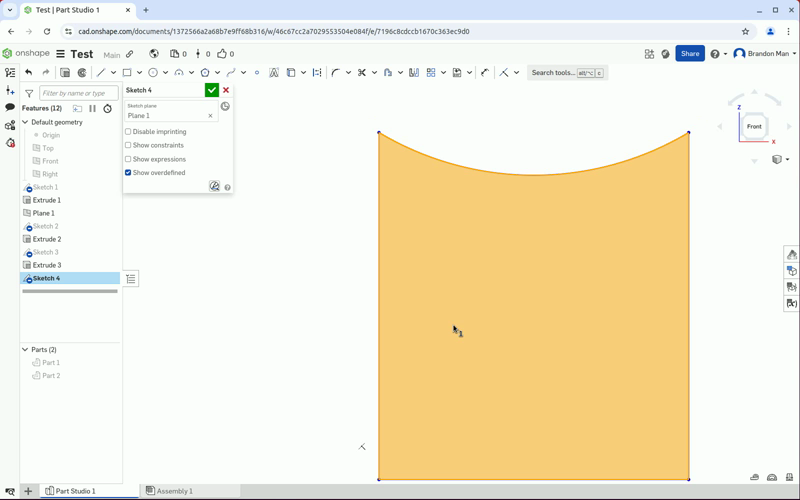
scroll(-6)
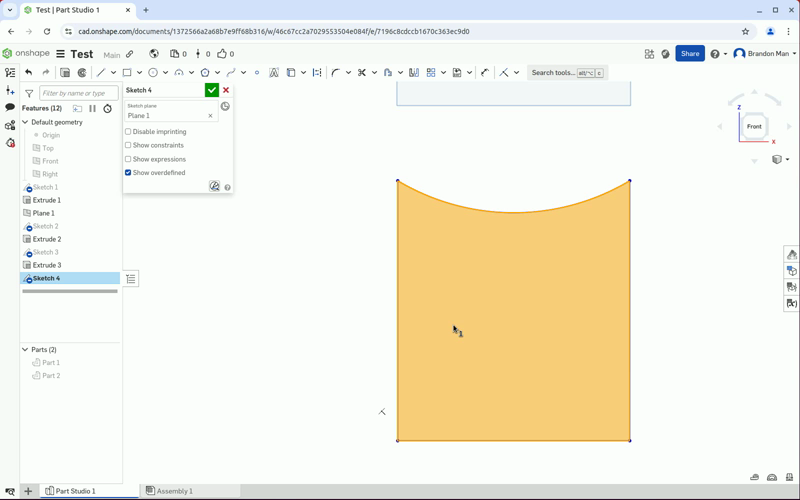
scroll(-6)
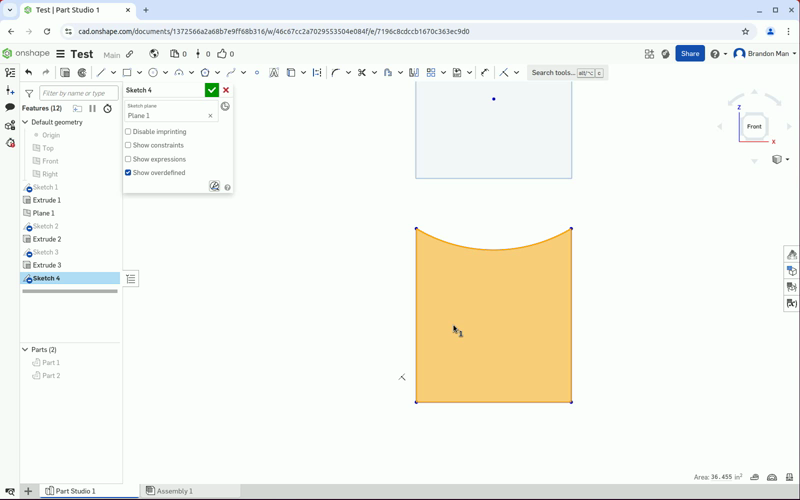
scroll(-6)
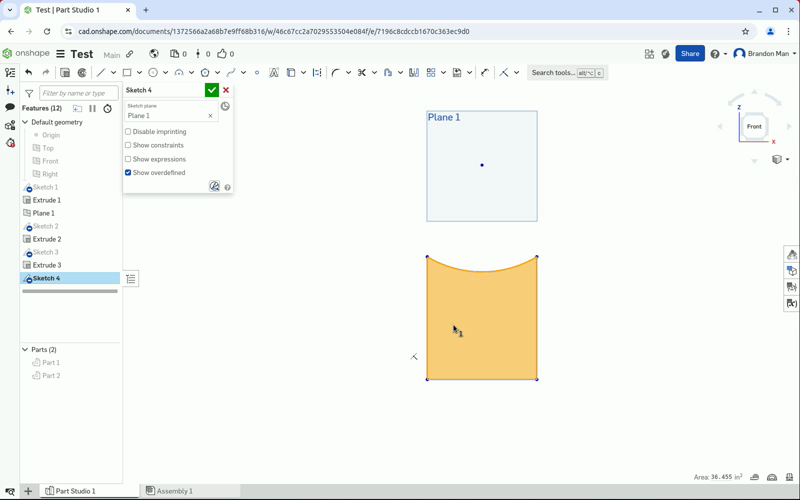
scroll(-6)
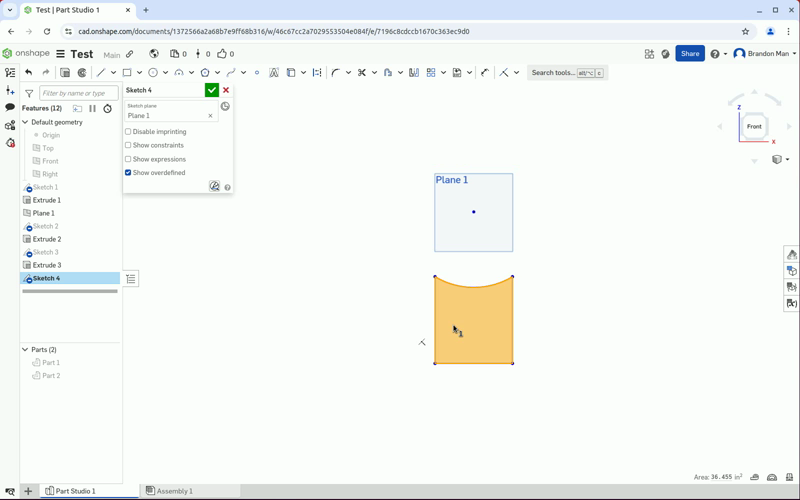
scroll(-6)
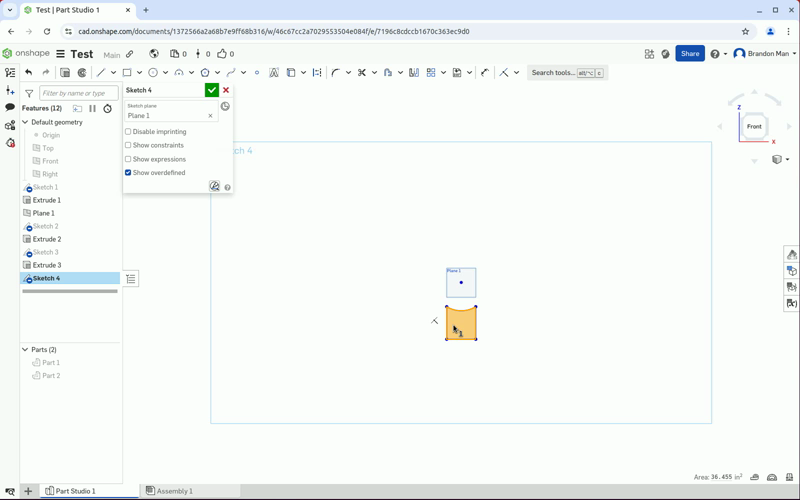
mouse_move(73, 352)
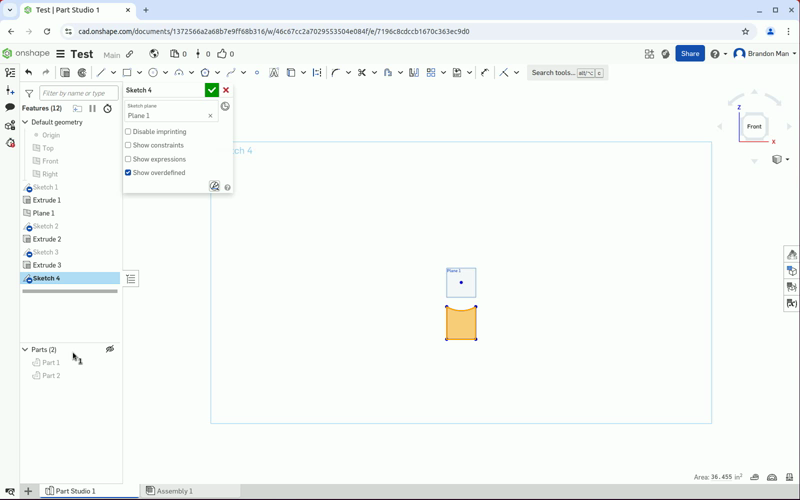
key(shift+y)
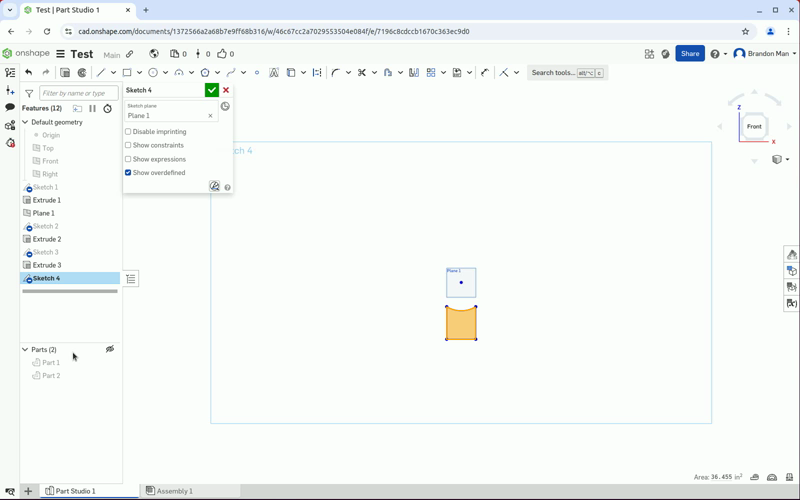
key(shift+e)
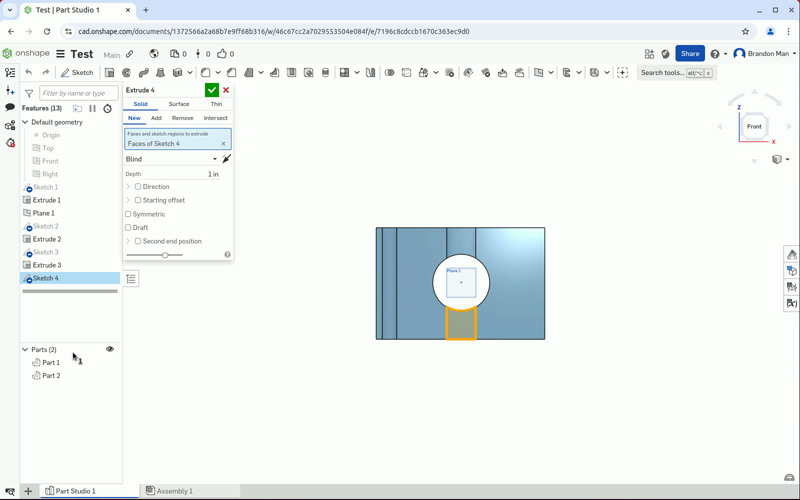
mouse_move(143, 106)
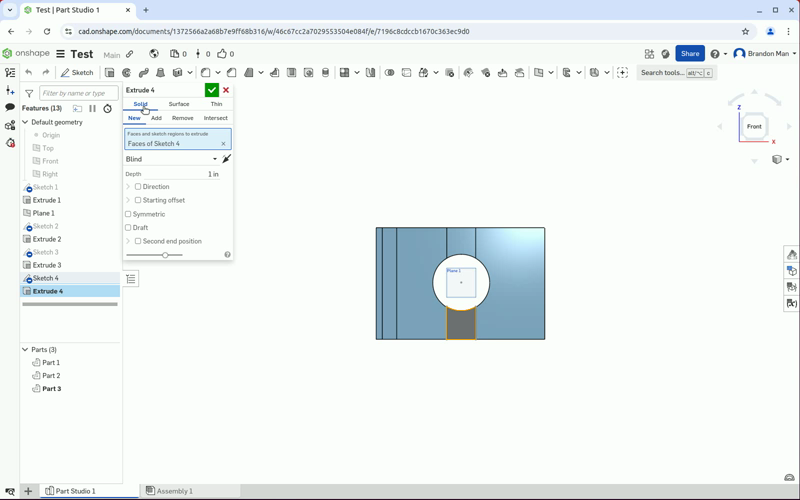
click(143, 106)
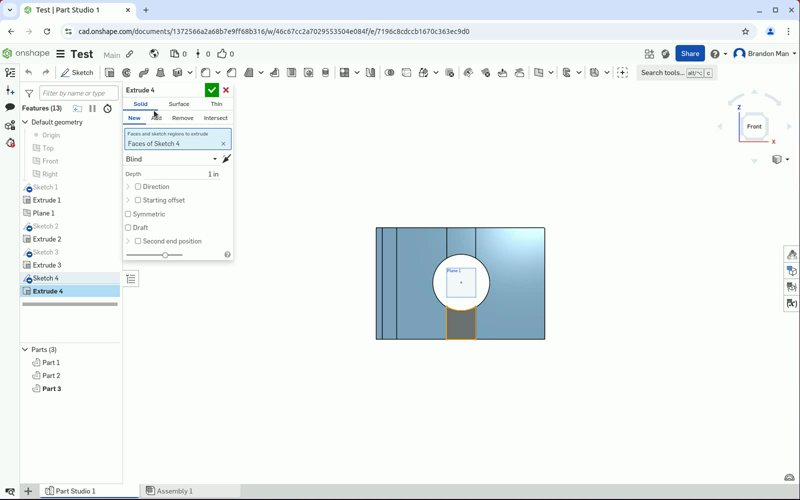
mouse_move(186, 120)
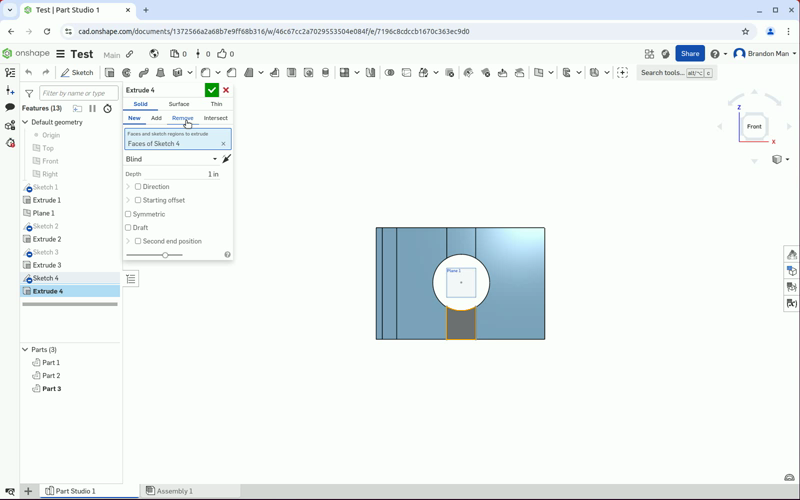
click(186, 120)
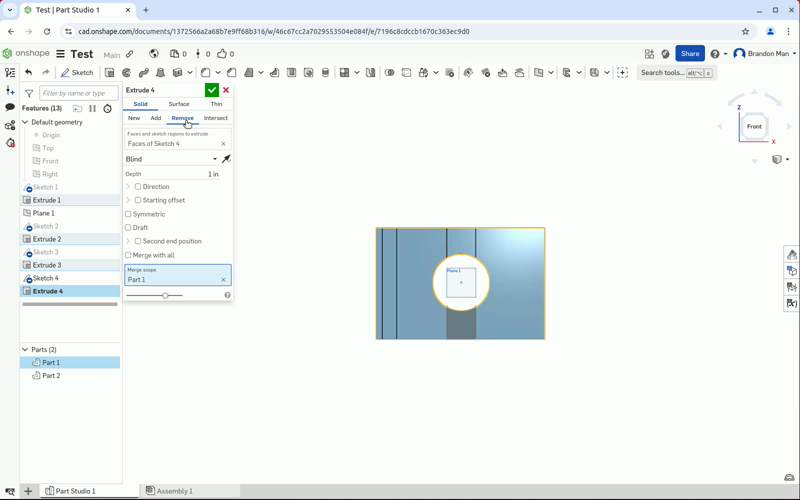
key(tab, 4)
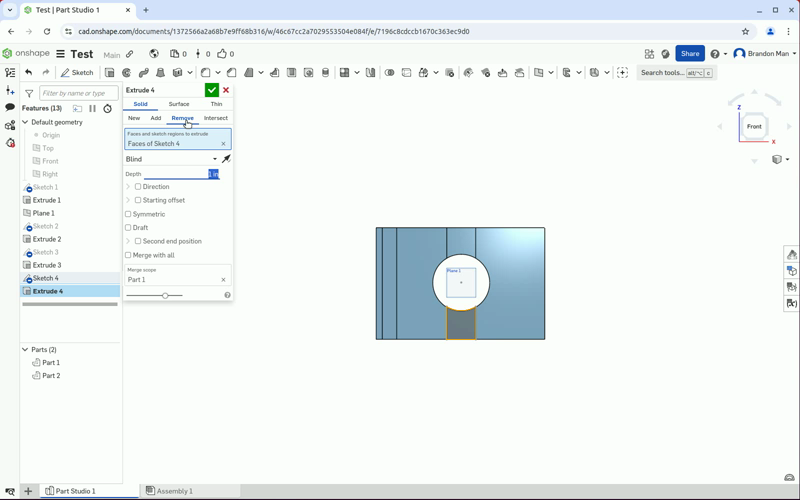
text(1.204)
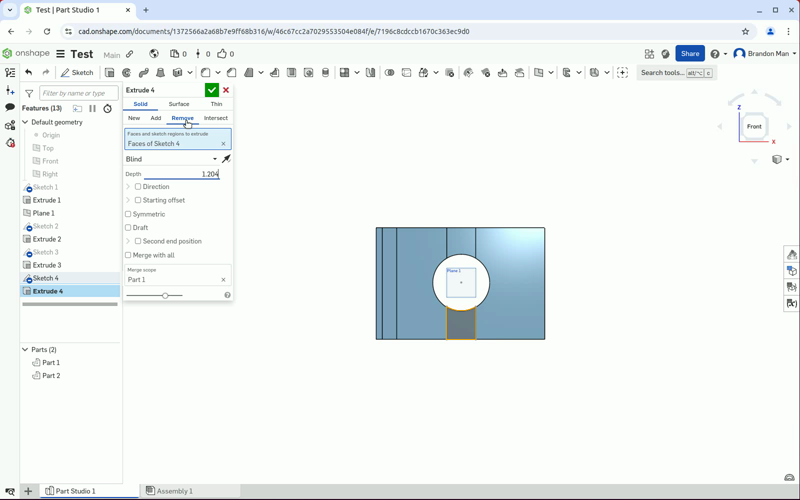
key(tab, 6)
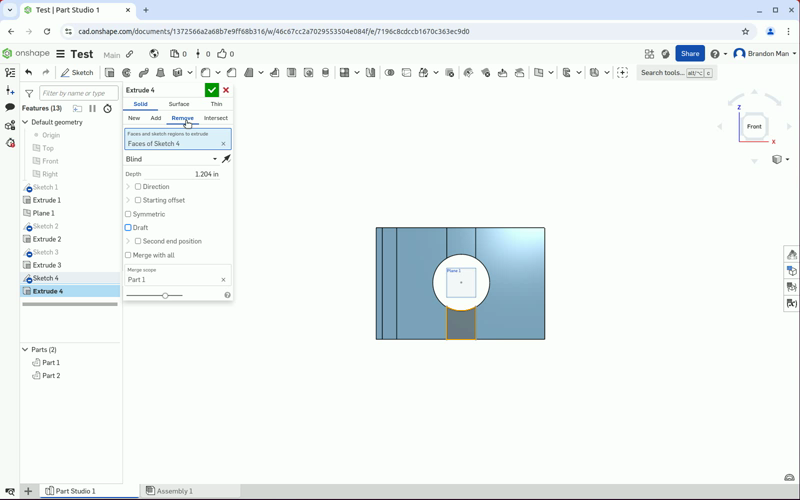
key(space)
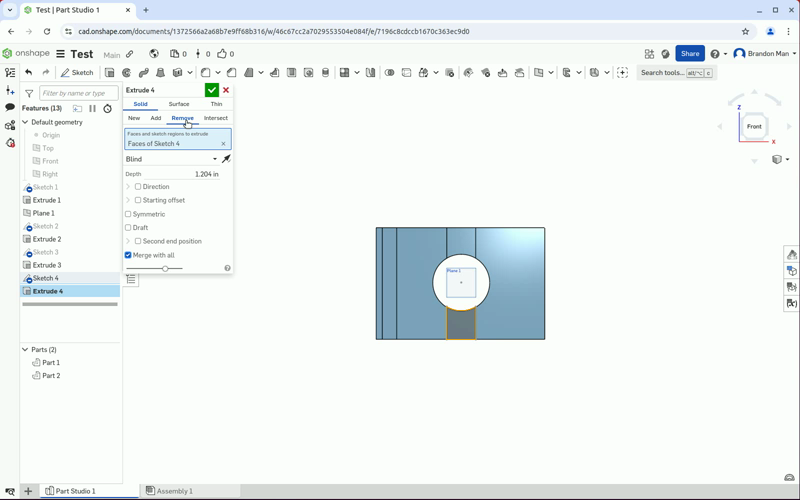
key(enter)
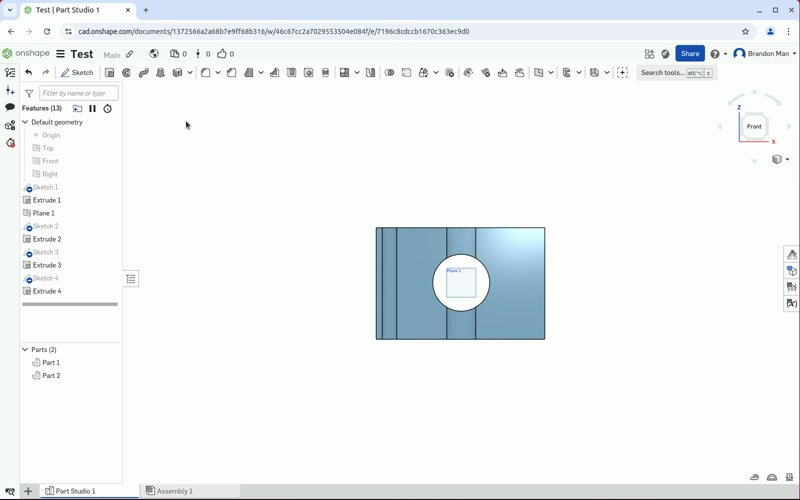
key(shift+h)
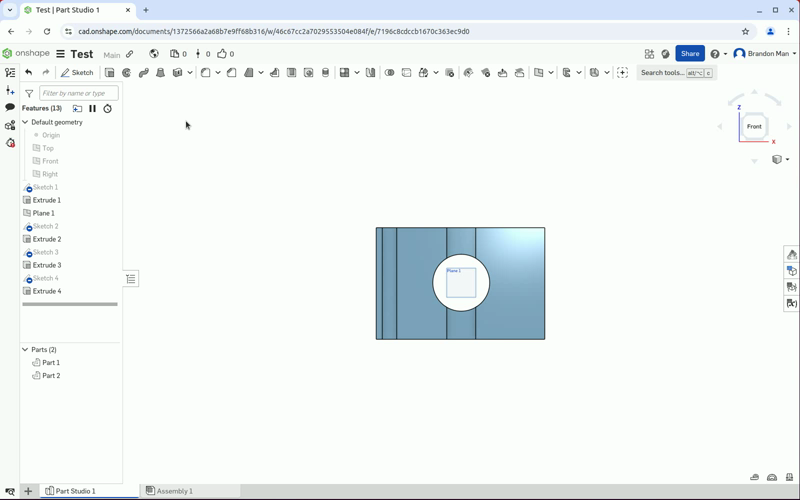
key(shift+h)
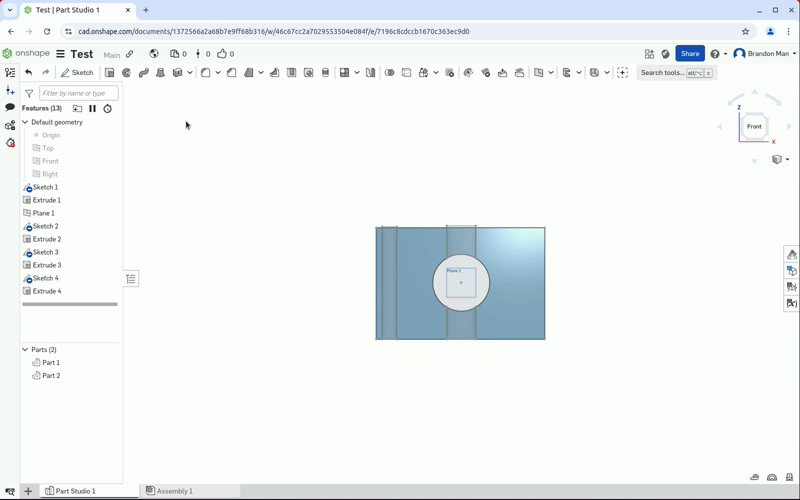
key(shift+7)
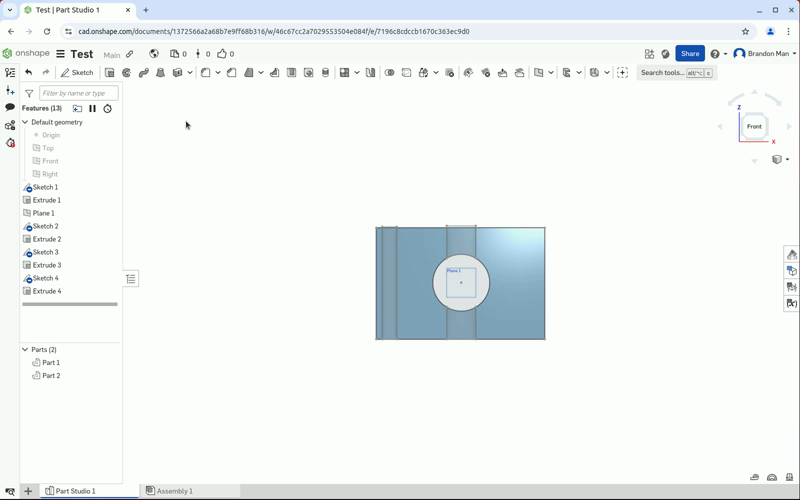
key(left, 2)
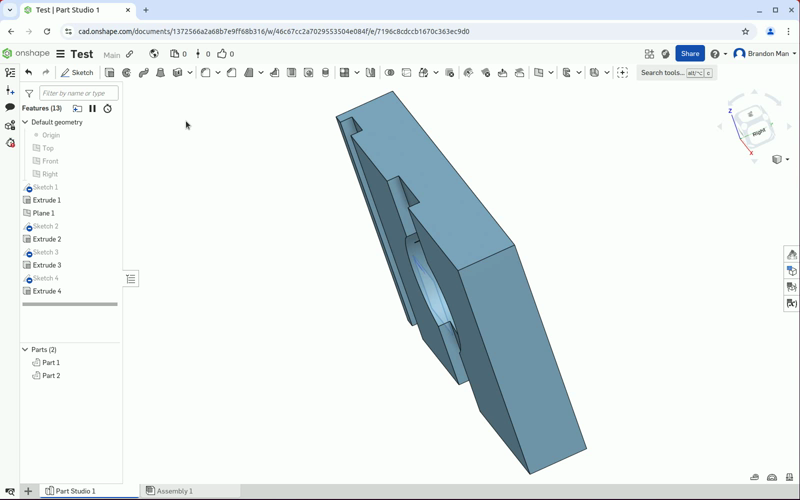
key(down, 2)
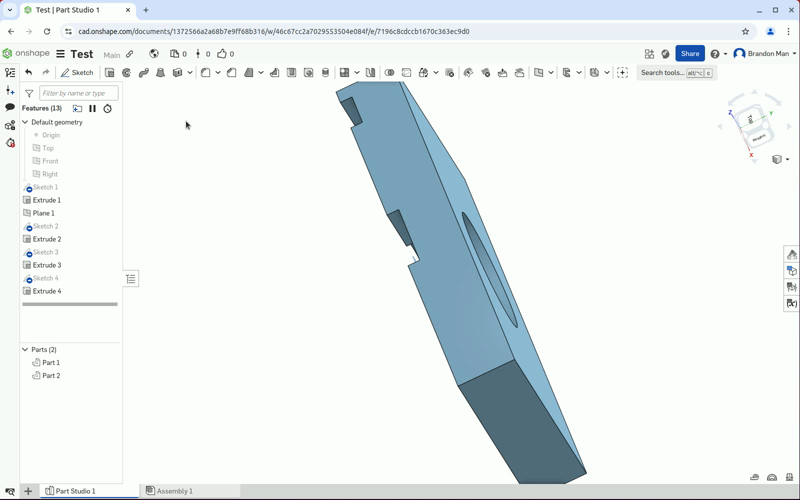
key(up, 2)
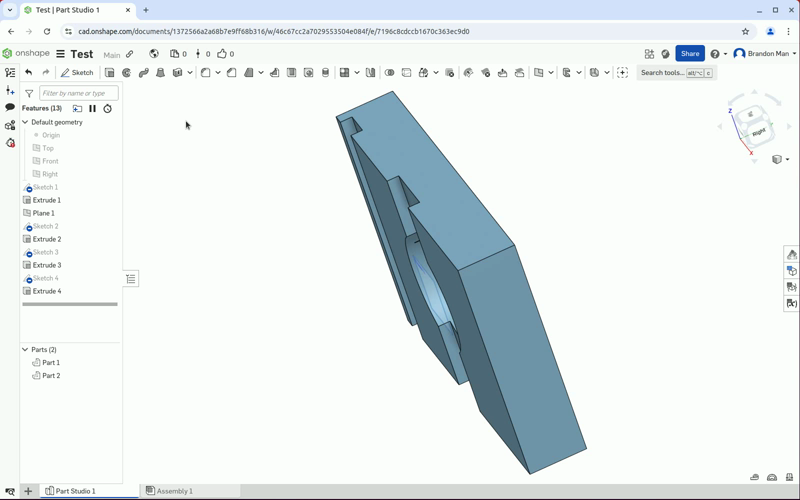
key(right, 2)
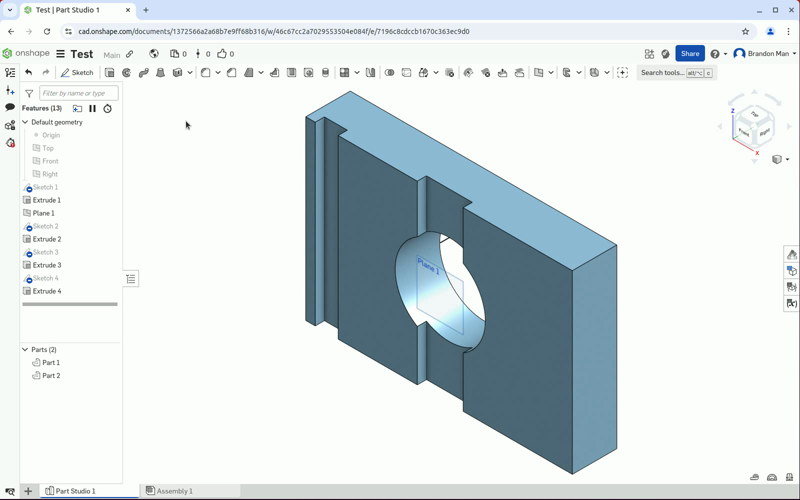
mouse_move(73, 189)
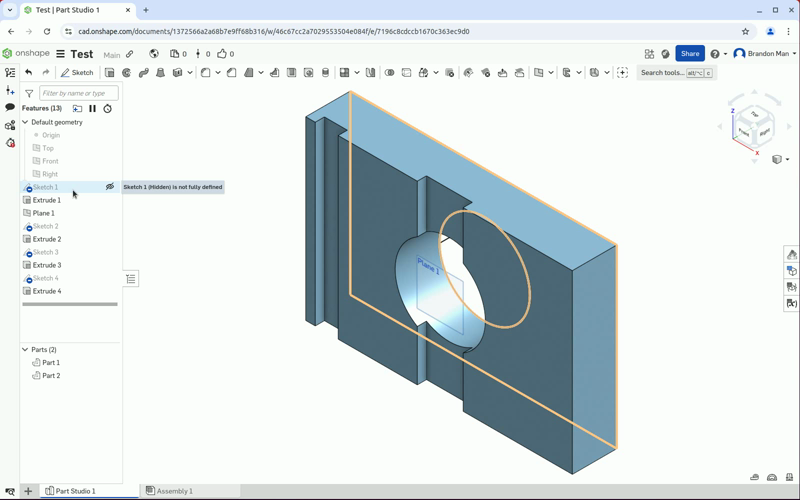
click(73, 189)